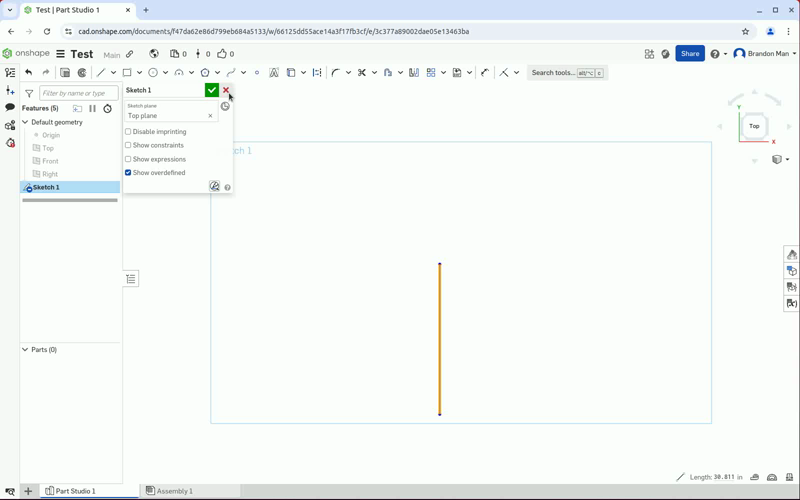
key(shift+h)
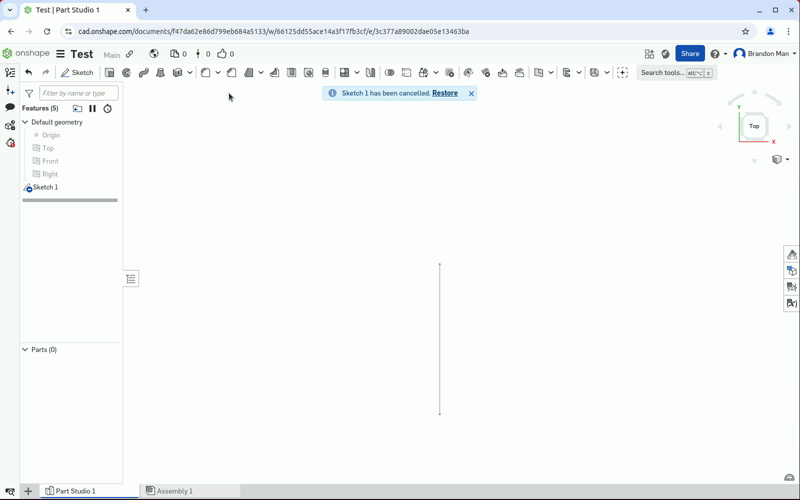
mouse_move(73, 352)
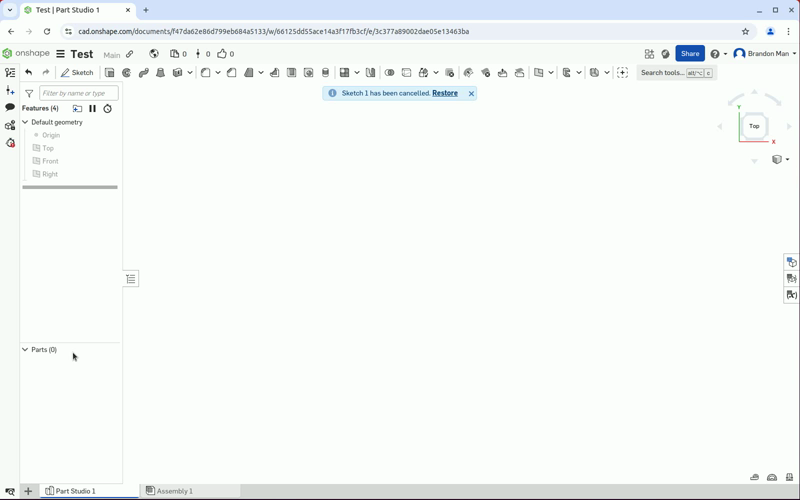
key(y)
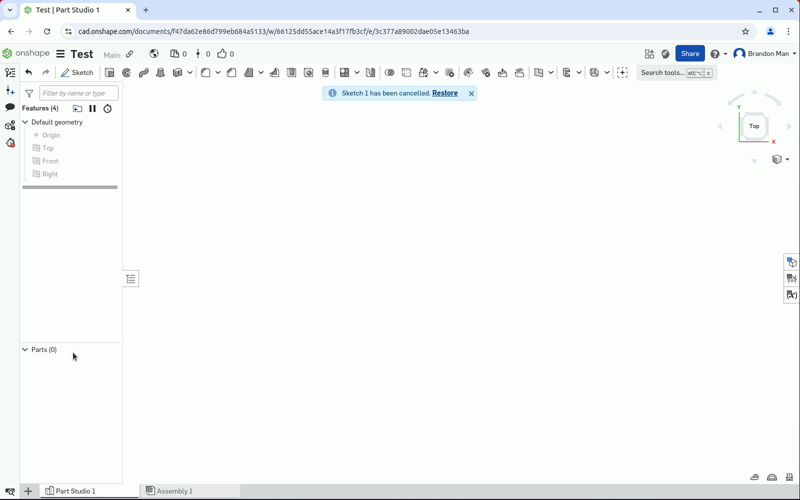
key(shift+p)
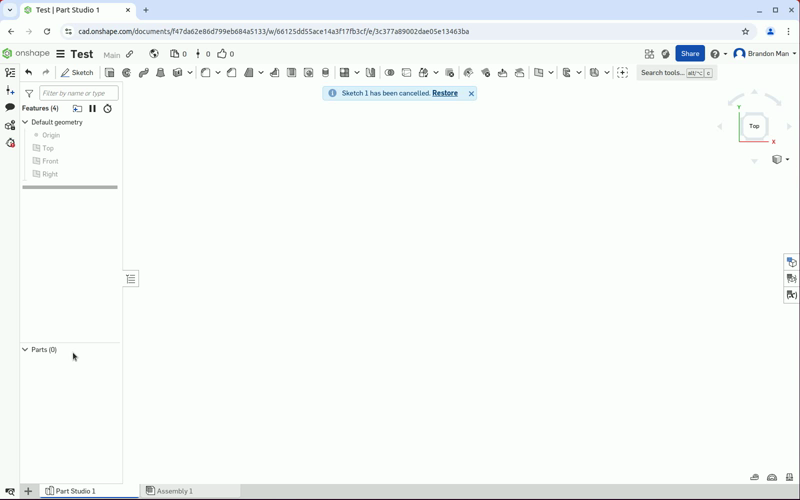
key(space)
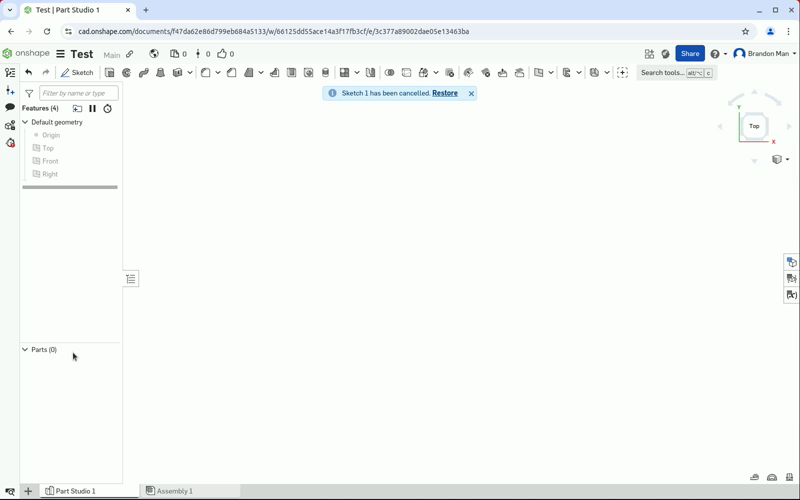
key_down(shift)
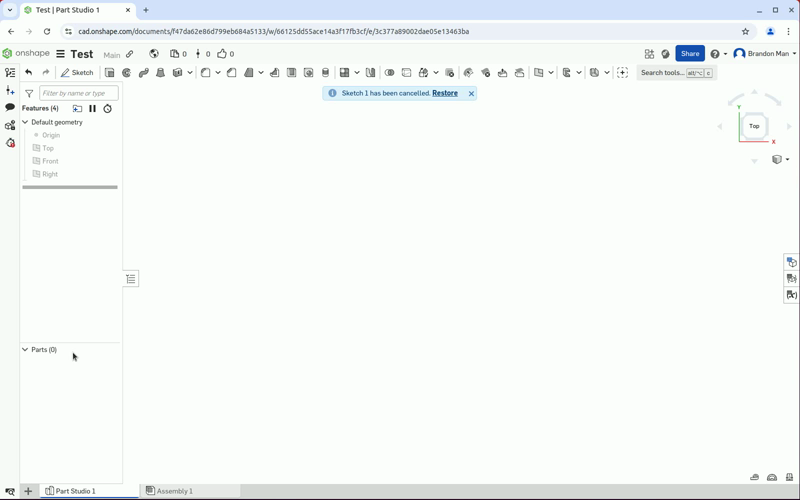
key(up)
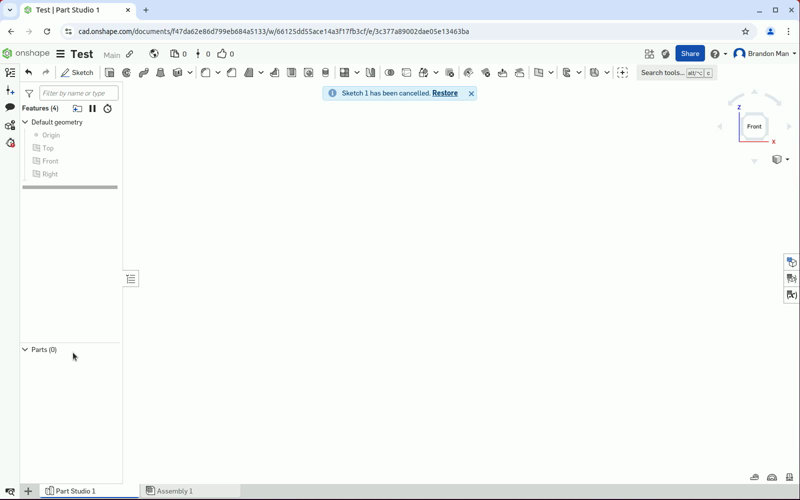
key_up(shift)
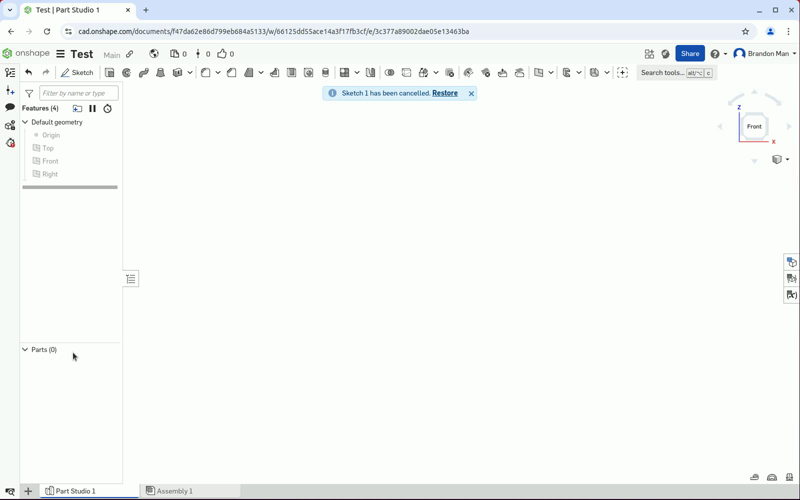
mouse_move(73, 352)
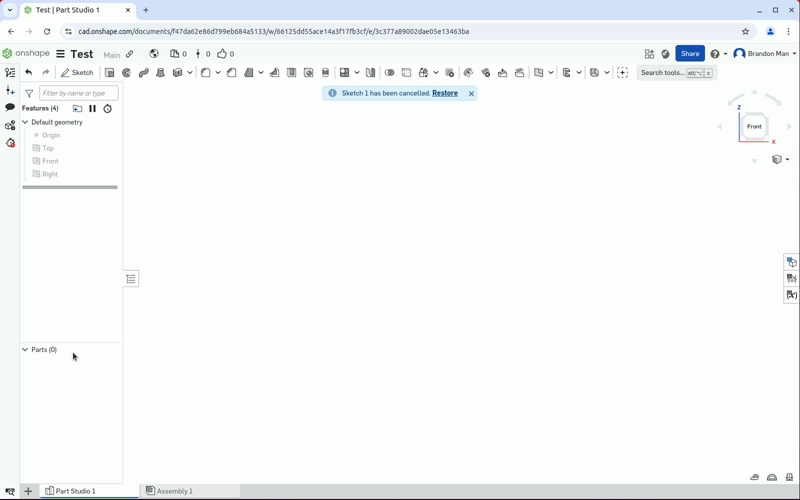
key(shift+y)
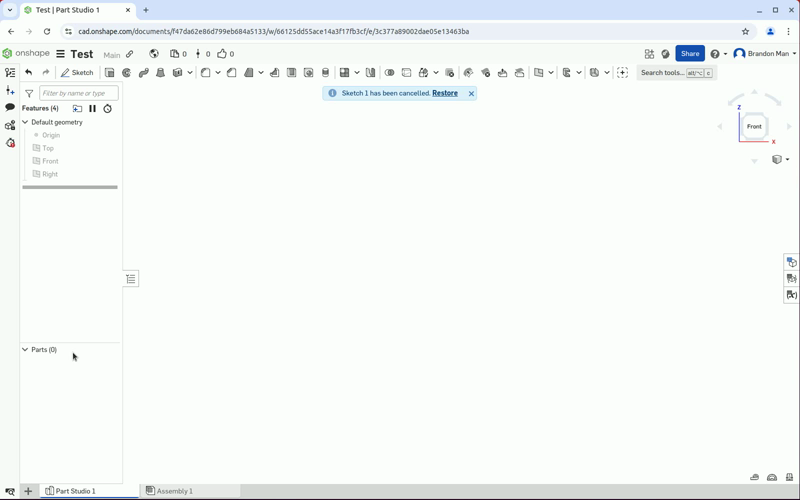
key(shift+s)
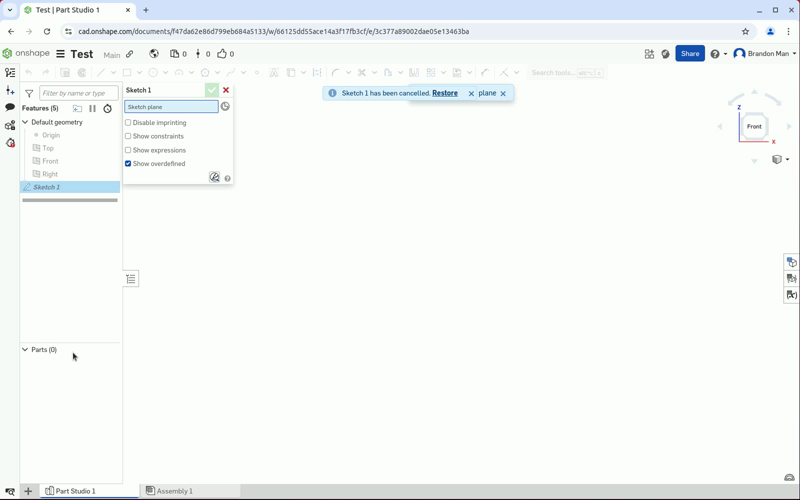
mouse_move(73, 163)
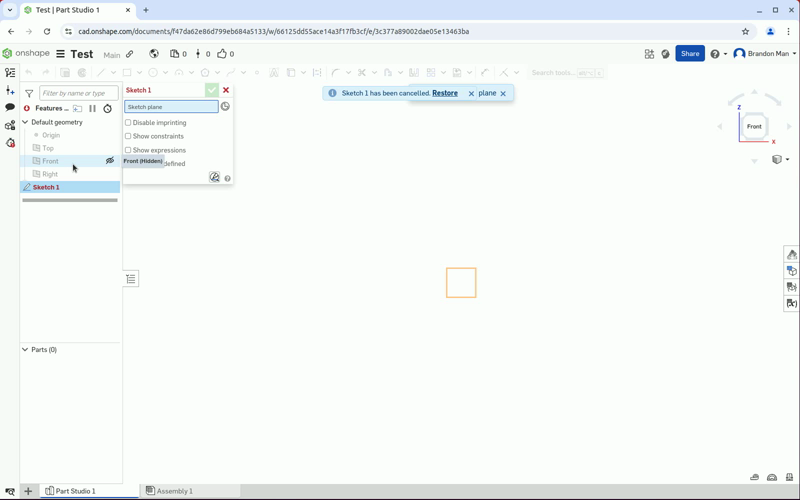
click(73, 163)
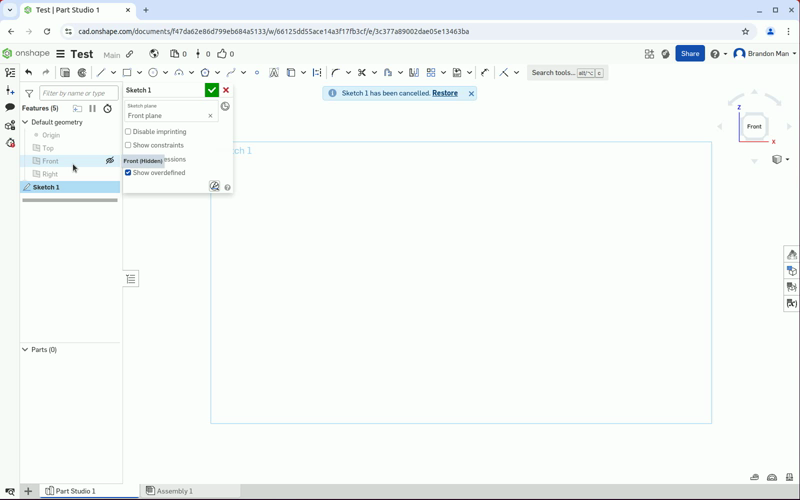
mouse_move(73, 352)
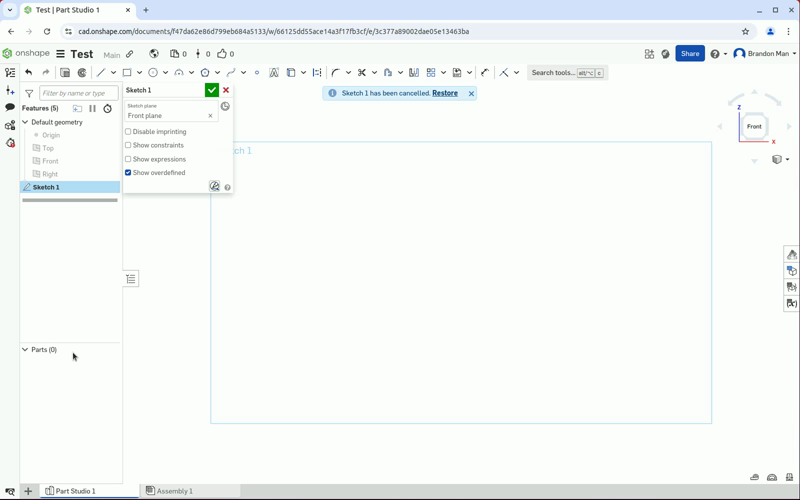
key(y)
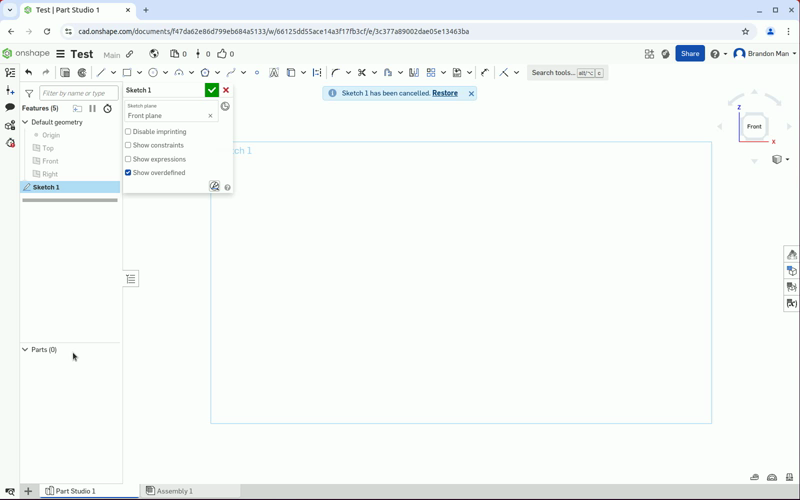
key(l)
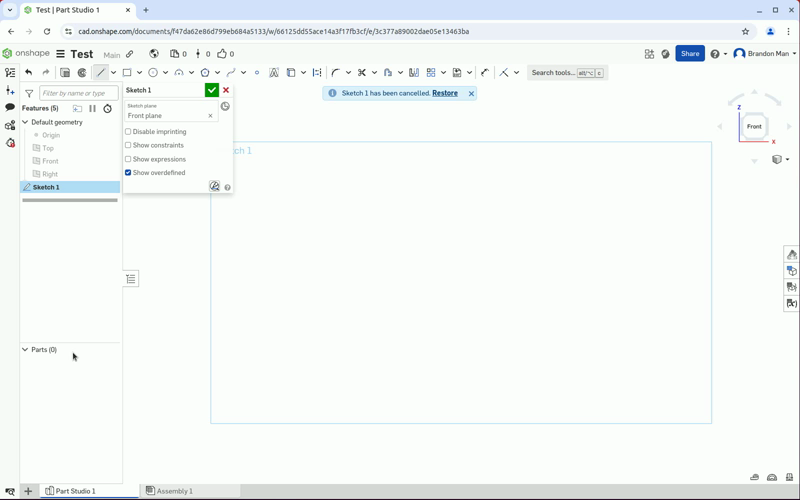
key_down(shift)
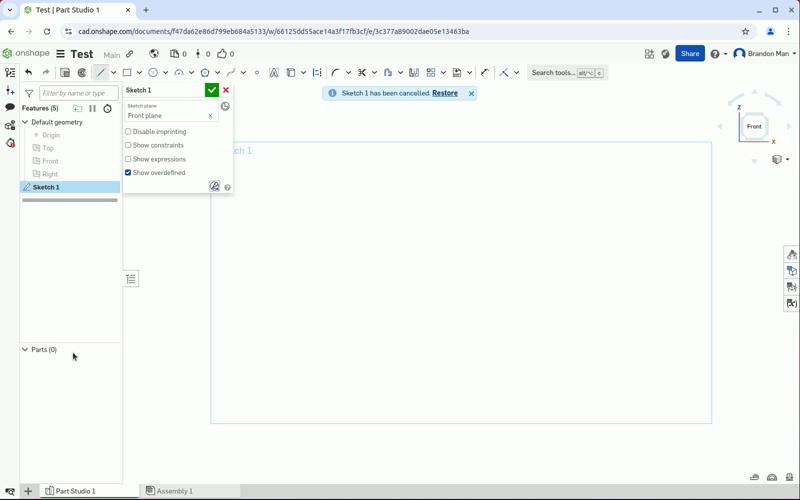
mouse_move(460, 282)
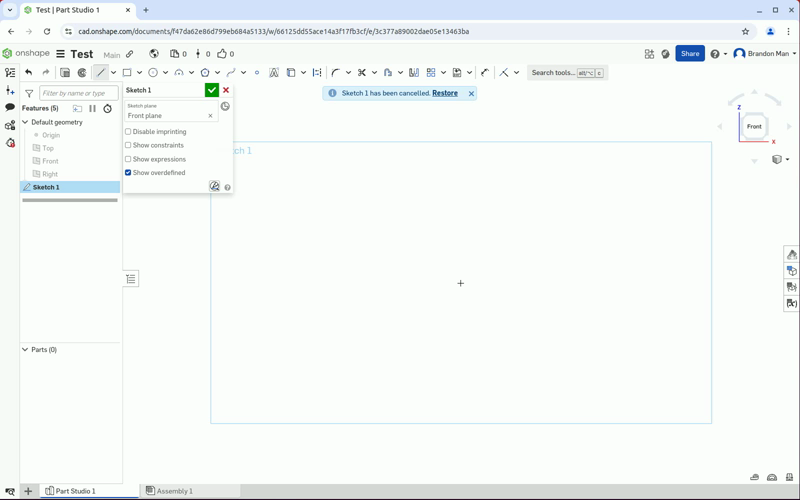
click(460, 282)
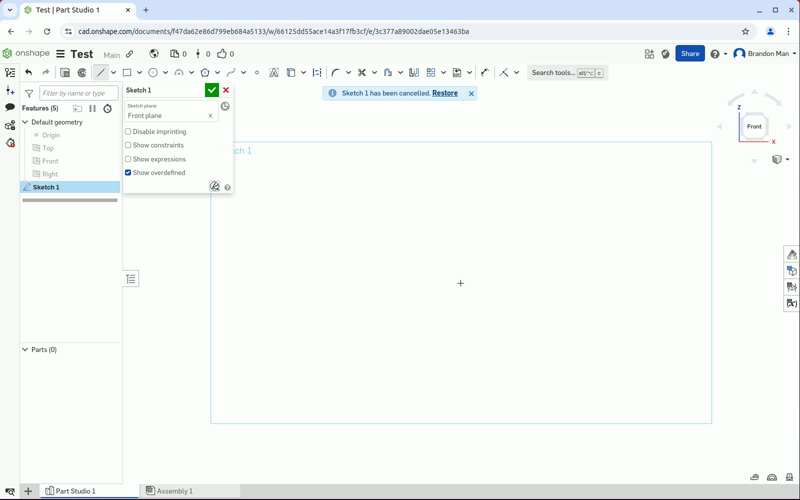
key_up(shift)
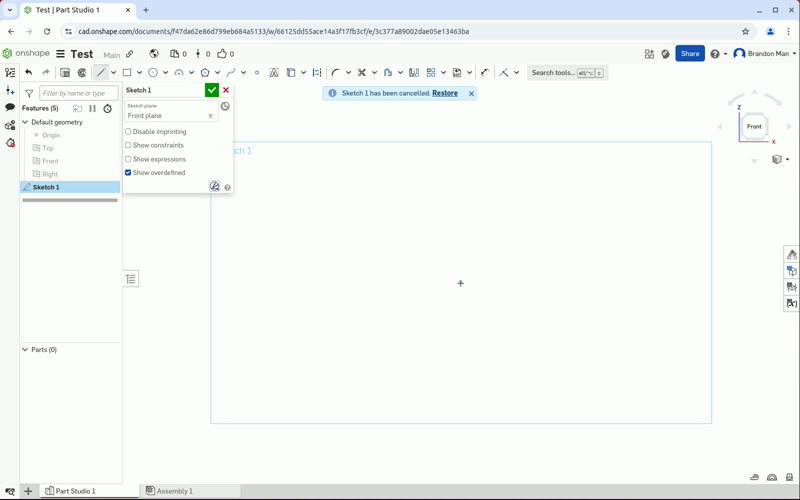
key_down(shift)
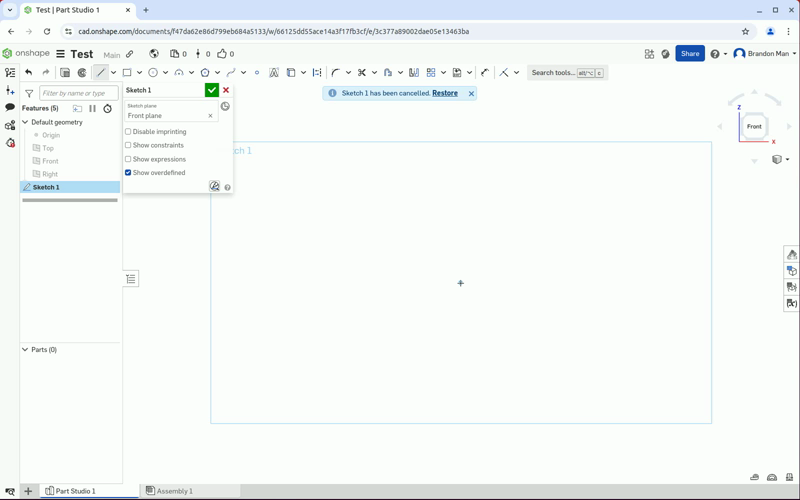
mouse_move(573, 282)
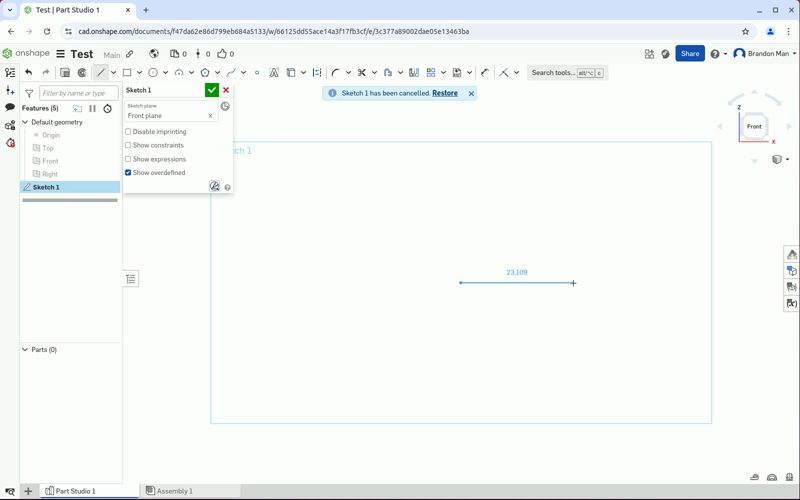
click(573, 282)
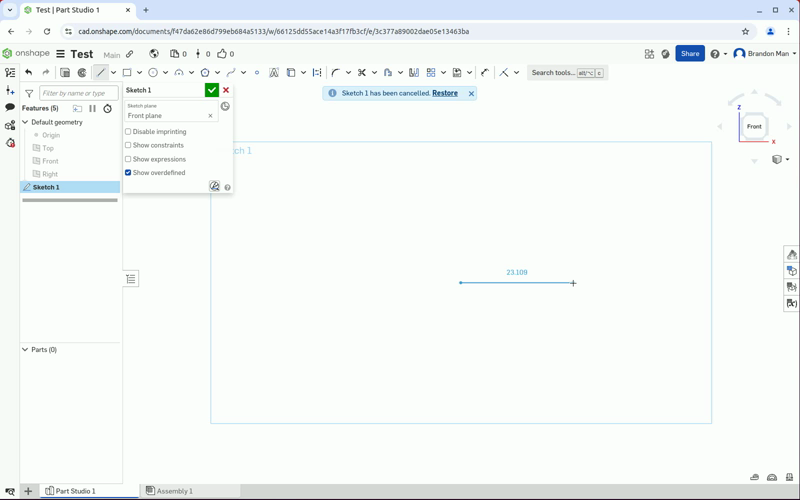
key_up(shift)
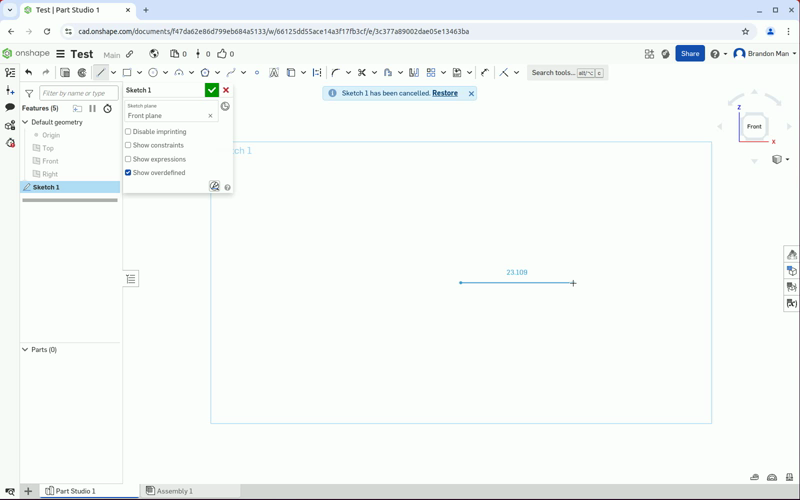
key_down(shift)
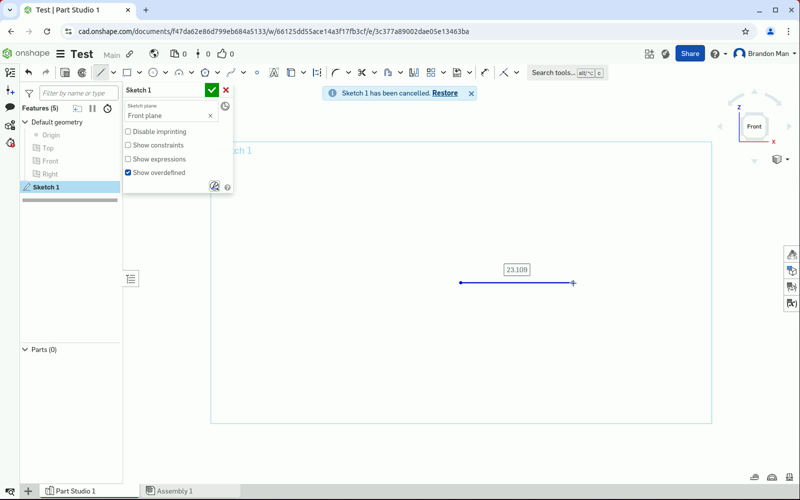
mouse_move(589, 282)
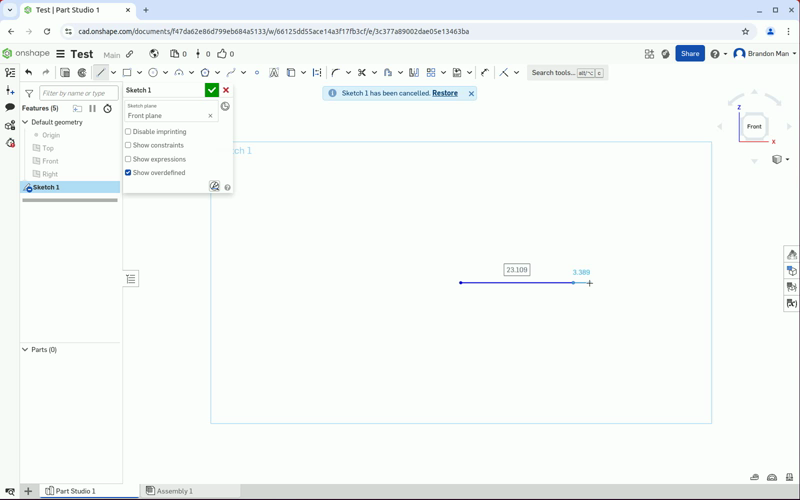
mouse_move(573, 245)
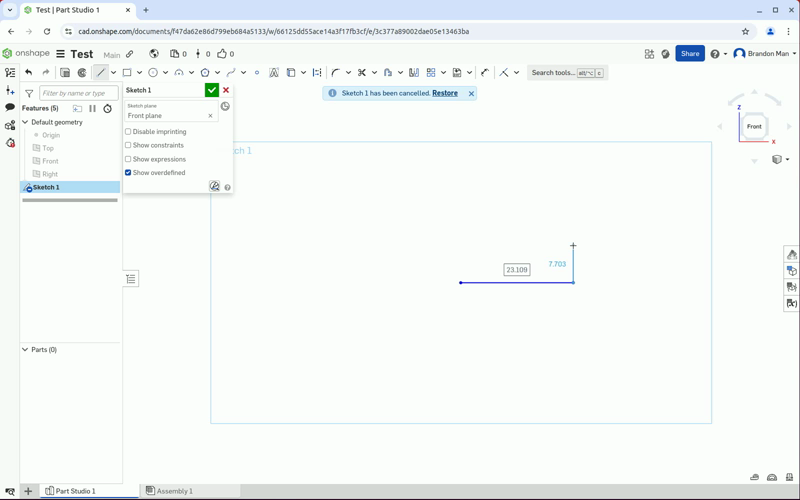
click(573, 245)
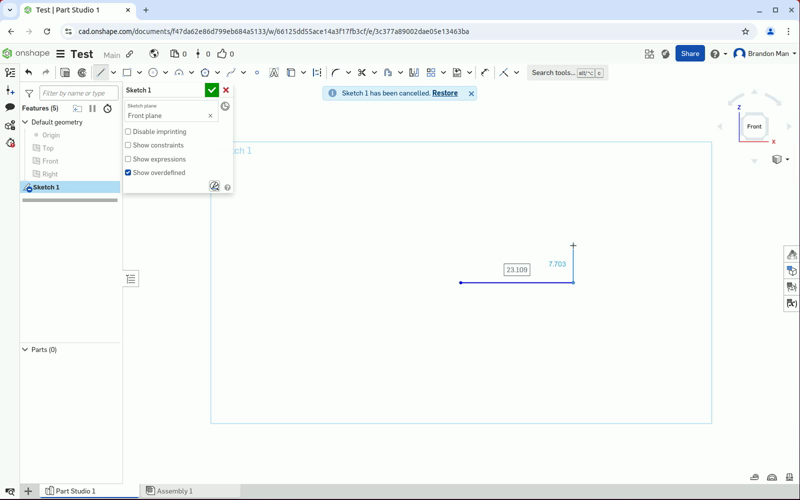
key_up(shift)
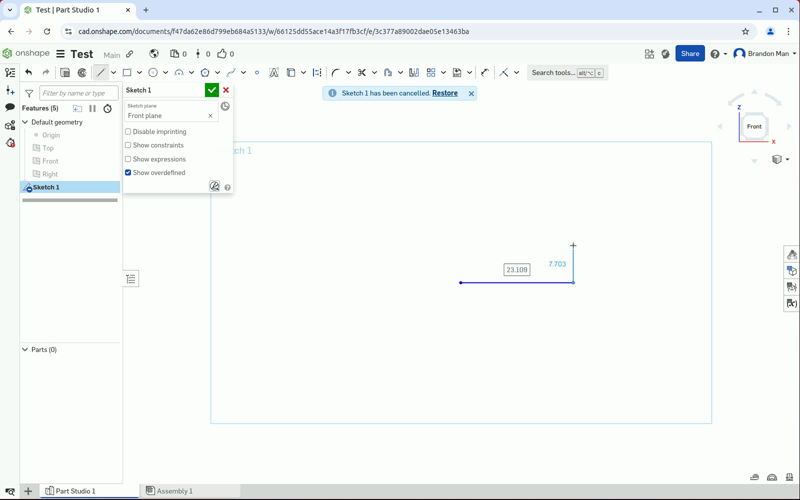
key_down(shift)
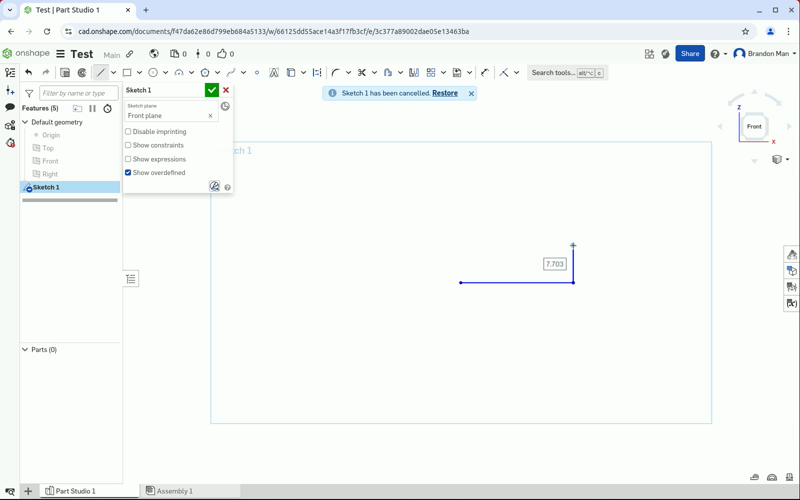
mouse_move(460, 245)
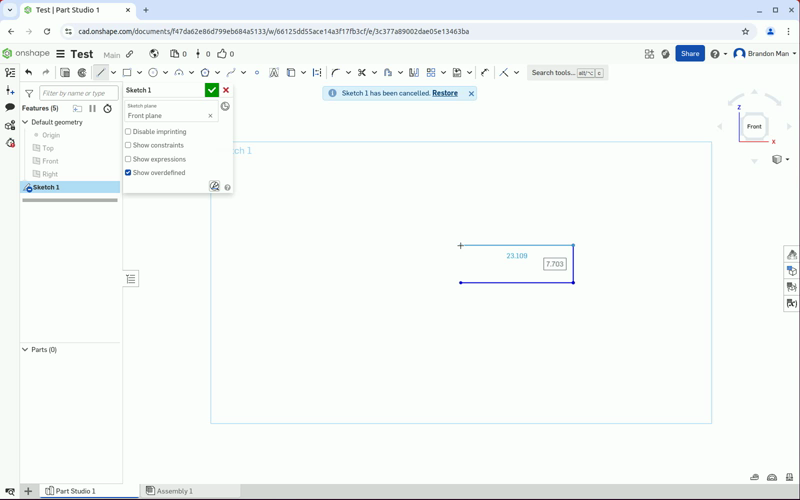
click(460, 245)
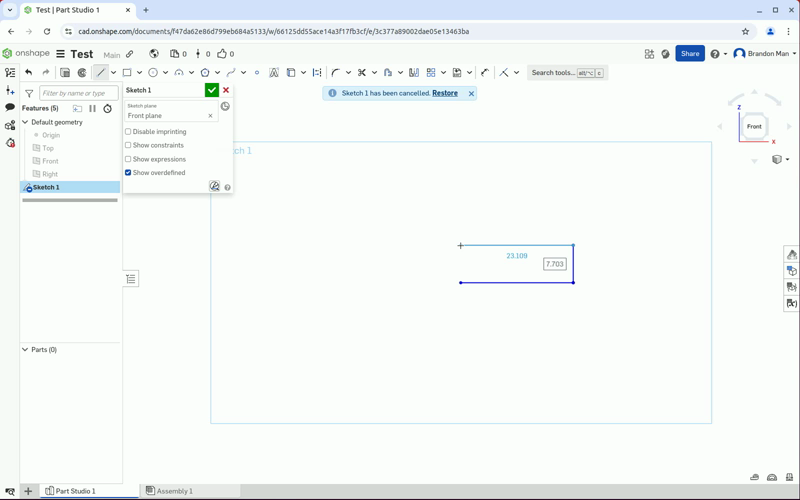
key_up(shift)
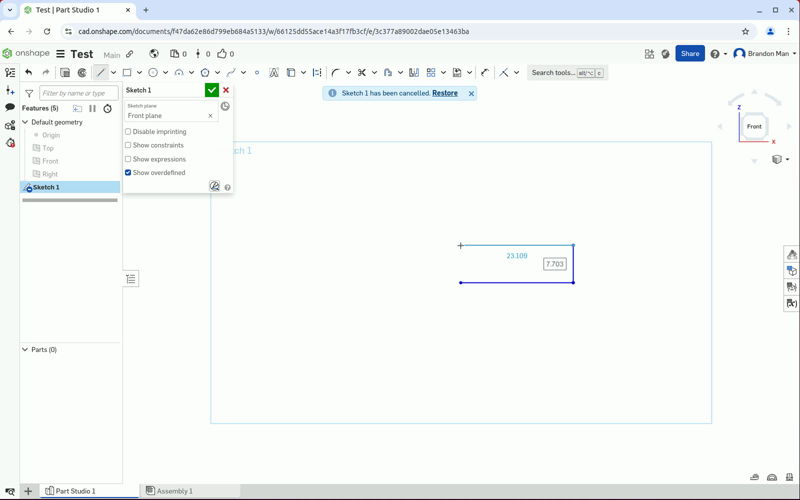
mouse_move(490, 245)
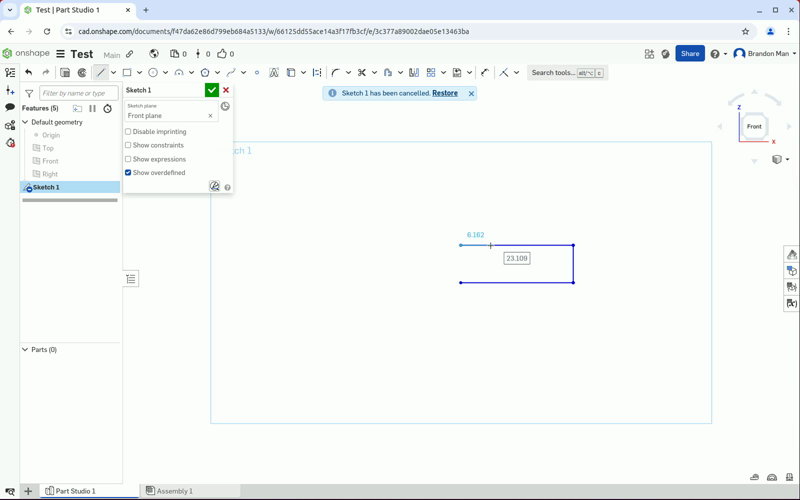
key_down(shift)
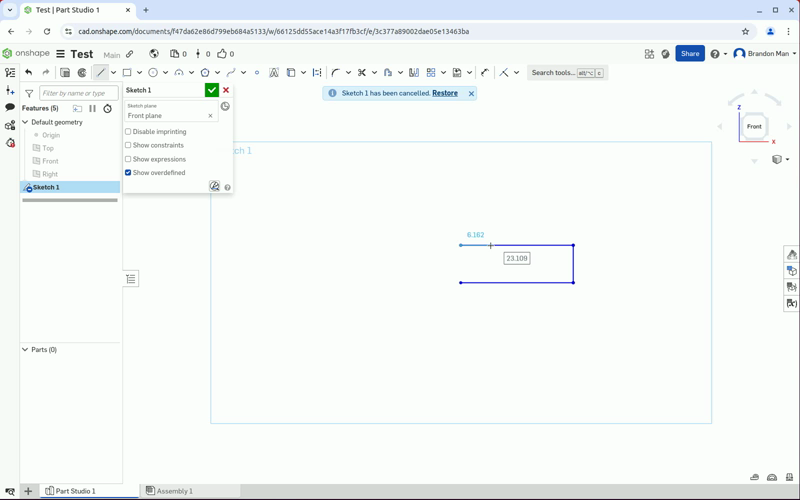
mouse_move(460, 282)
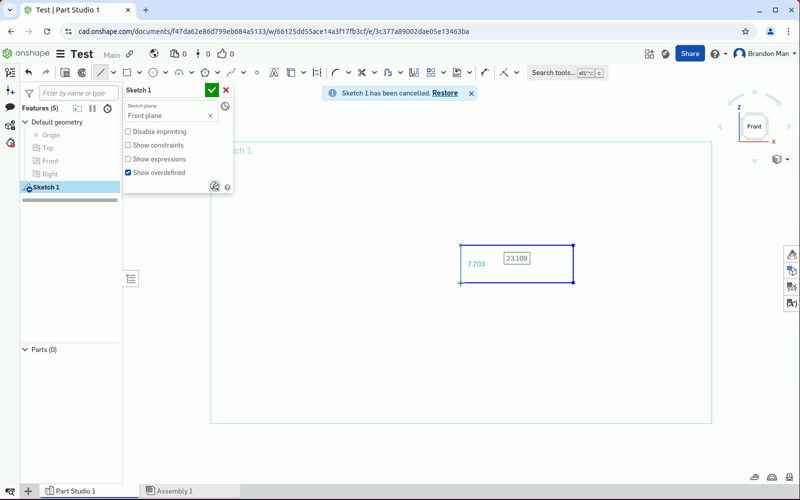
key_up(shift)
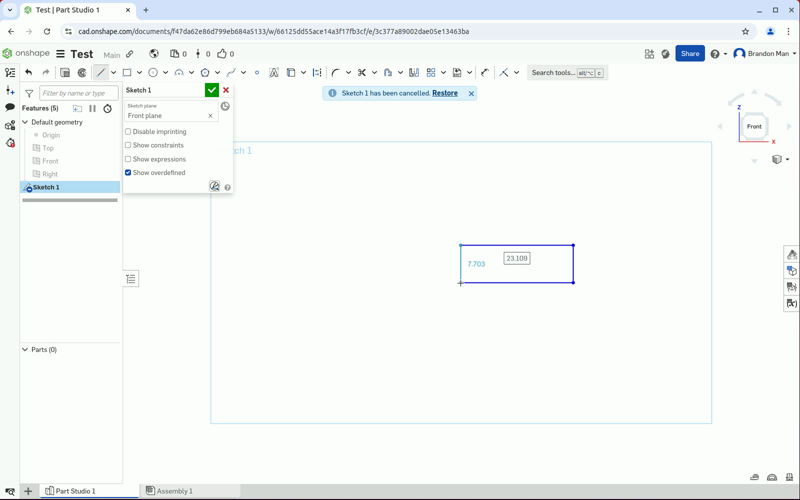
click(460, 282)
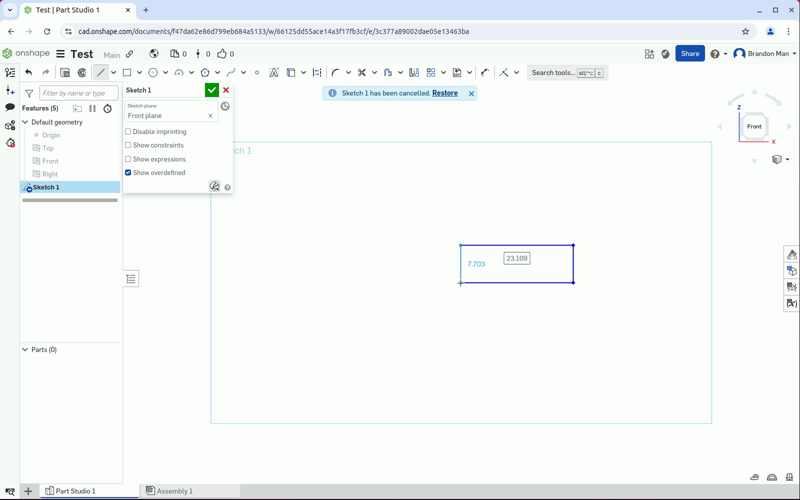
key(esc)
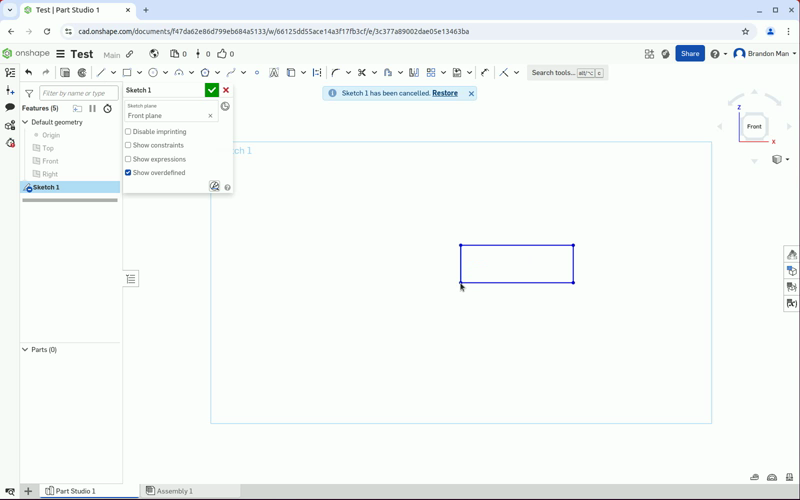
mouse_move(556, 256)
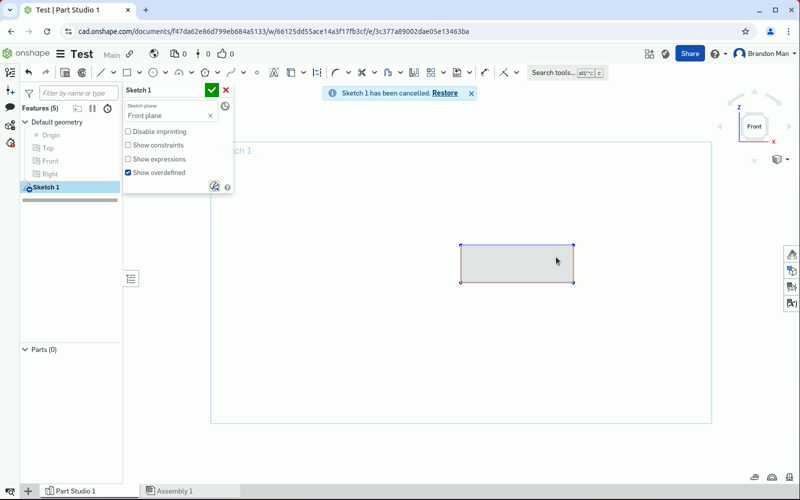
click(556, 256)
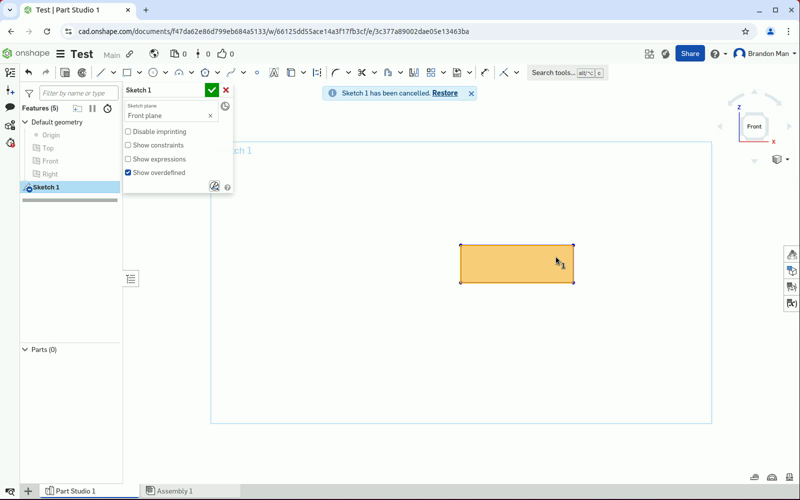
mouse_move(73, 352)
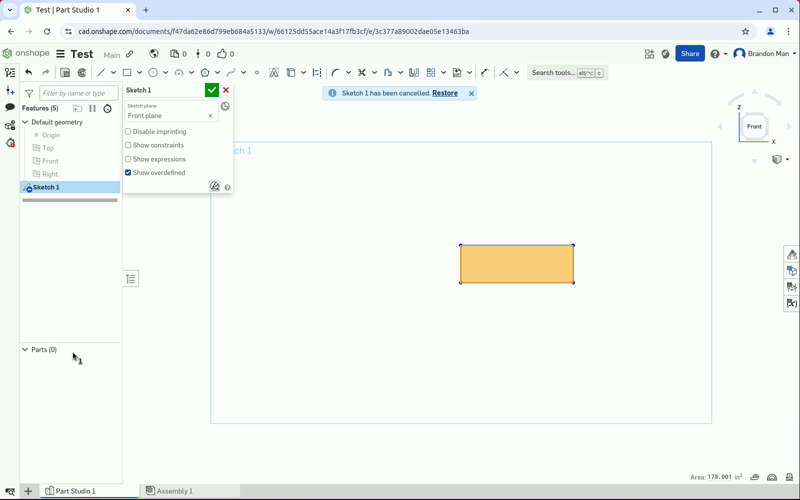
key(shift+y)
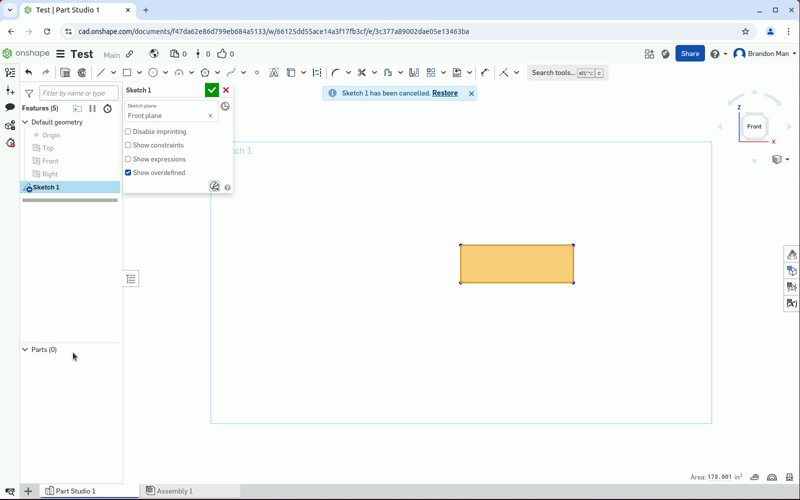
key(shift+e)
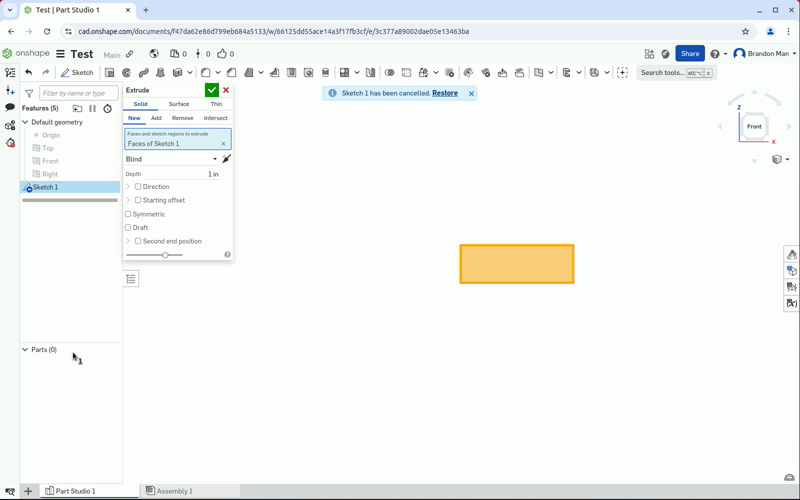
mouse_move(143, 106)
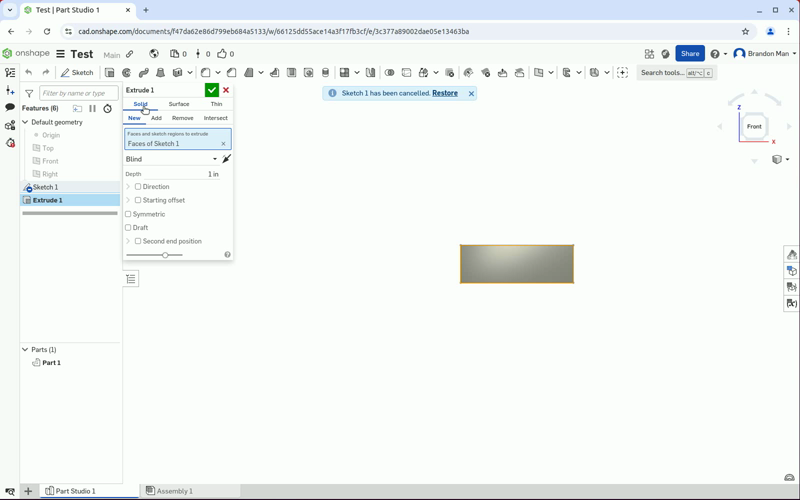
click(143, 106)
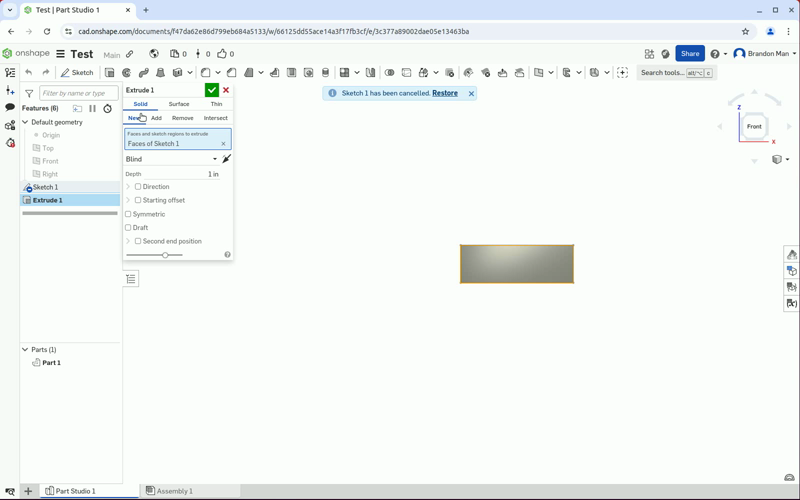
mouse_move(137, 120)
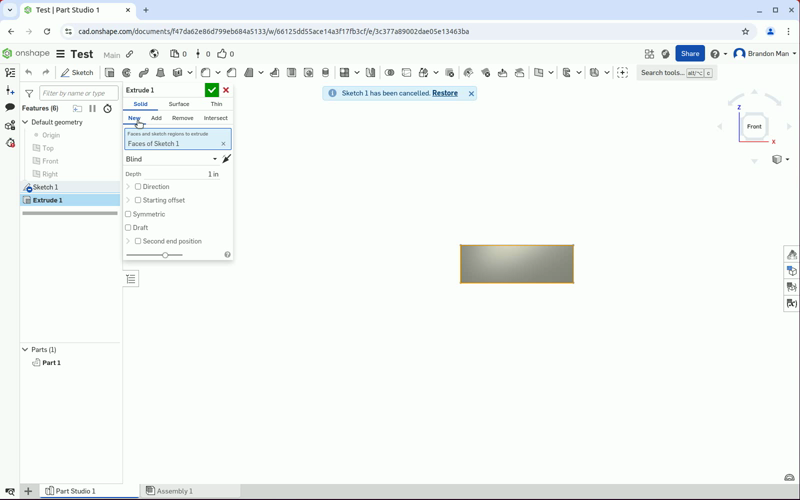
click(137, 120)
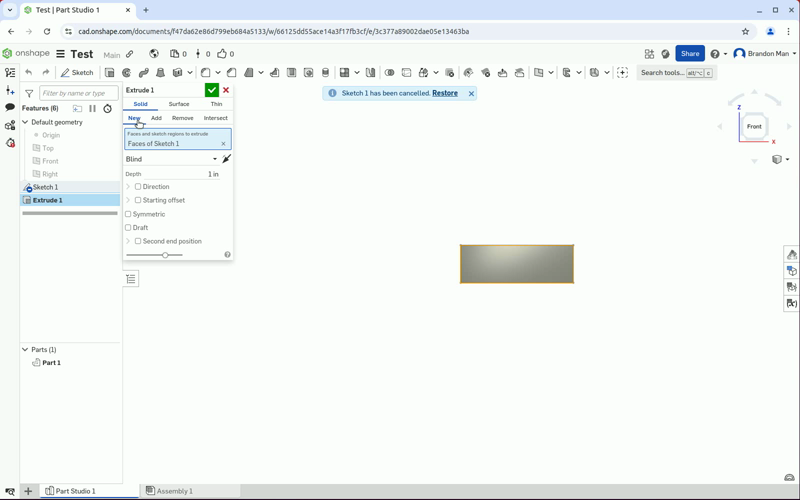
key(tab, 4)
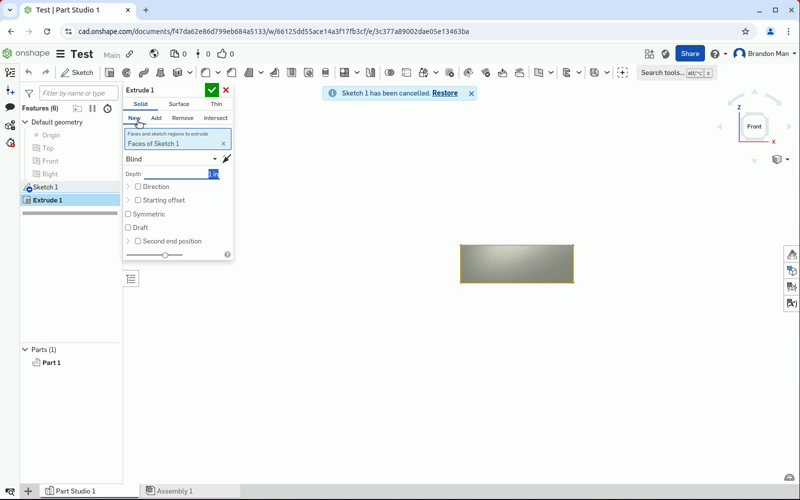
text(-11.554)
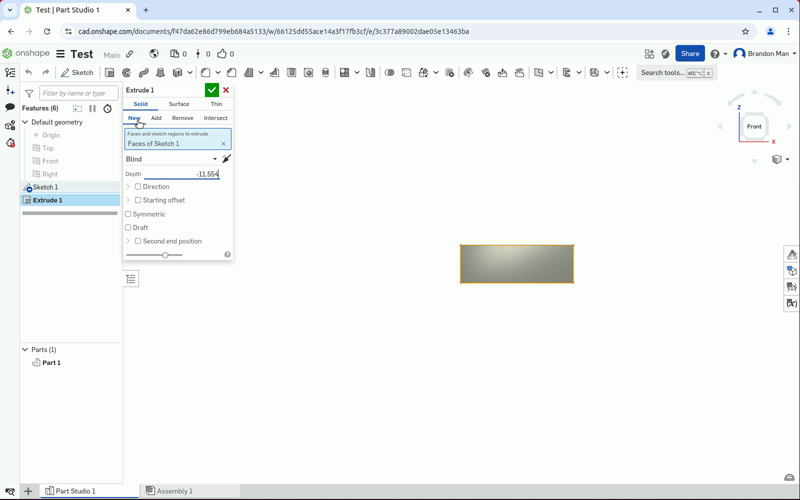
key(enter)
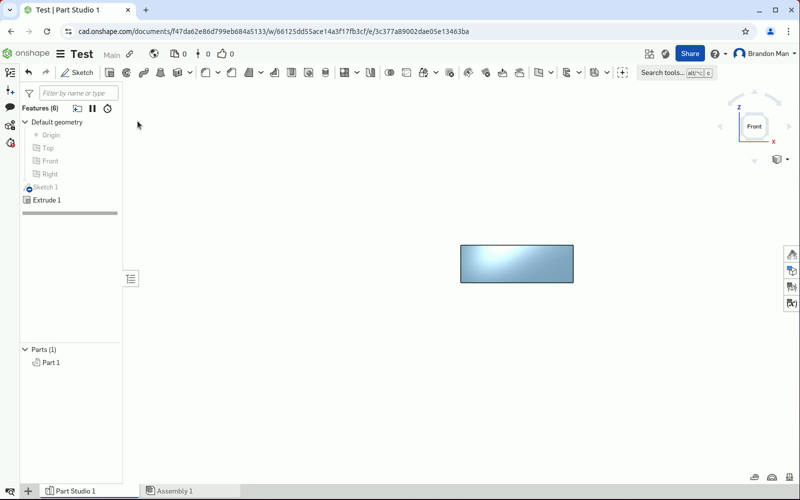
key(shift+h)
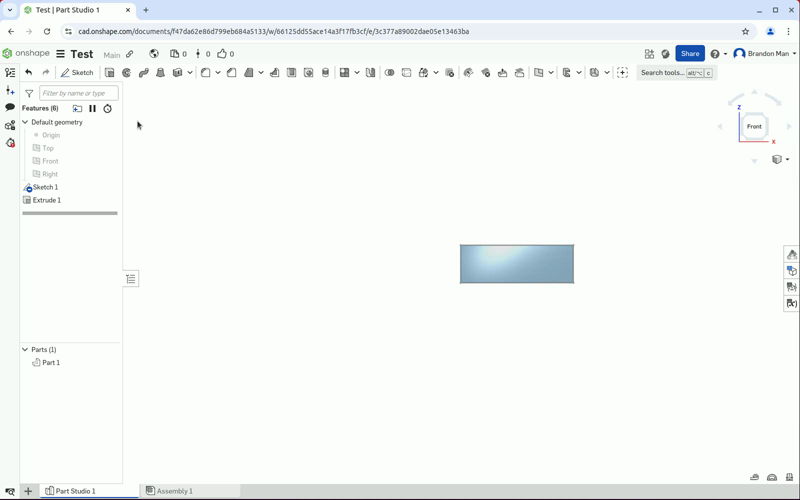
key(shift+h)
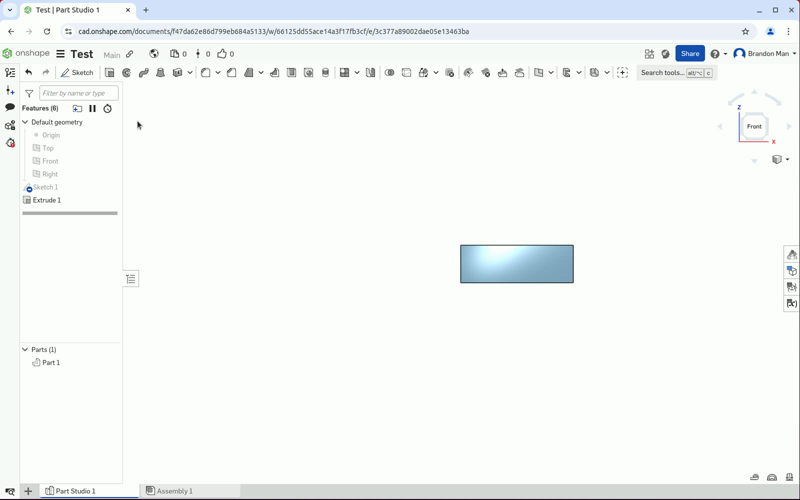
mouse_move(73, 189)
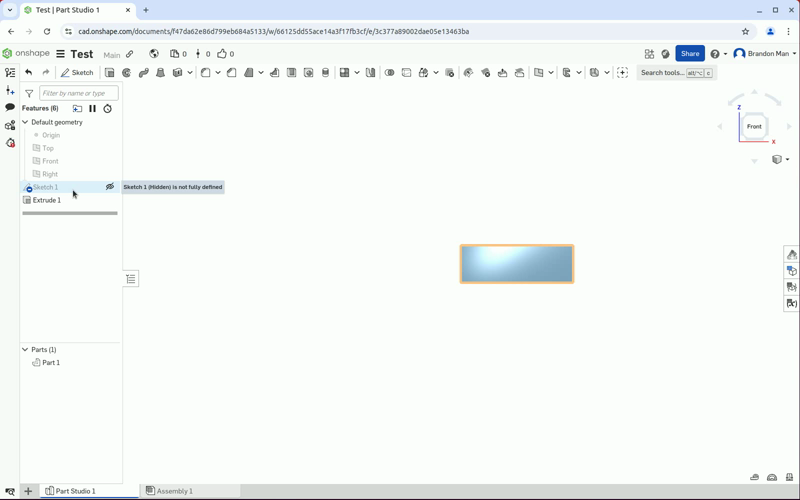
click(73, 189)
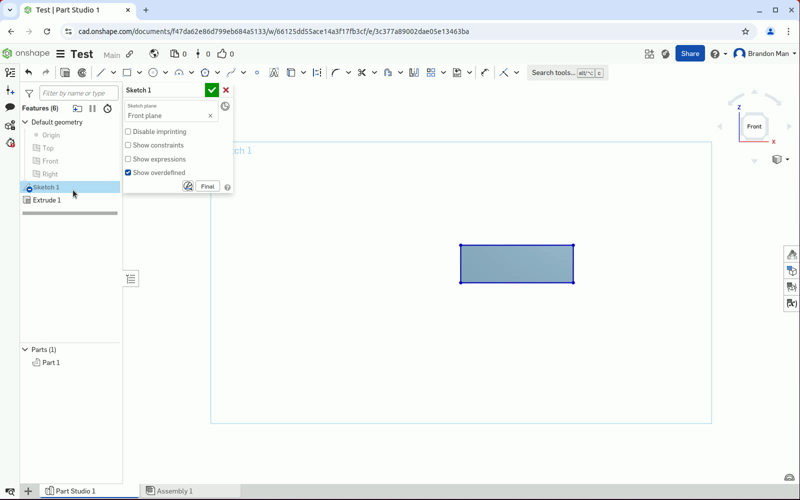
mouse_move(229, 92)
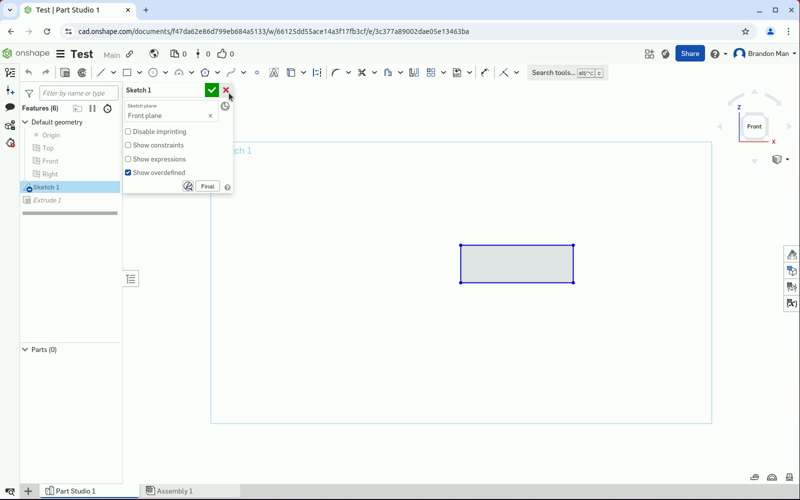
click(229, 92)
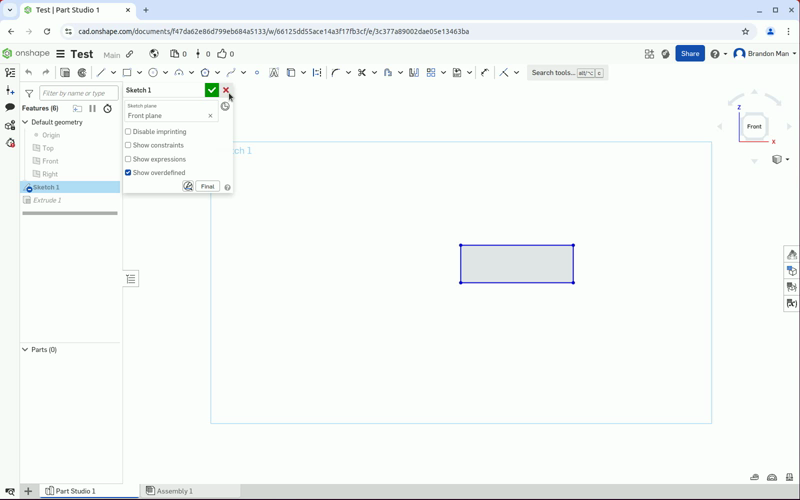
key(shift+s)
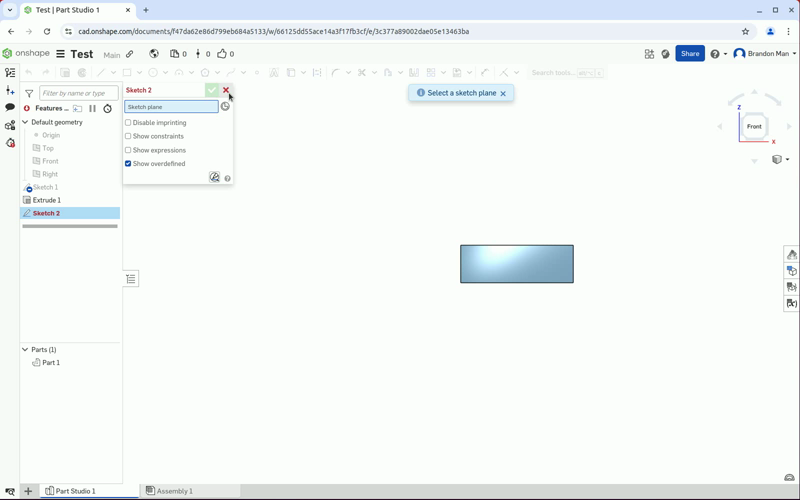
mouse_move(73, 163)
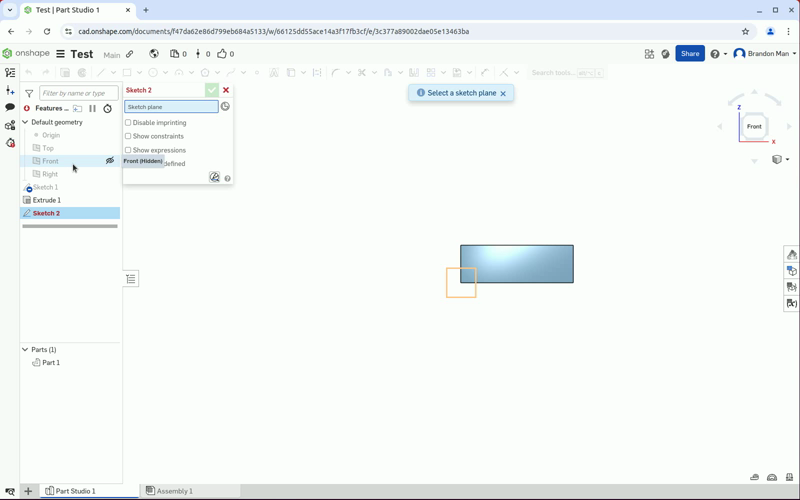
click(73, 163)
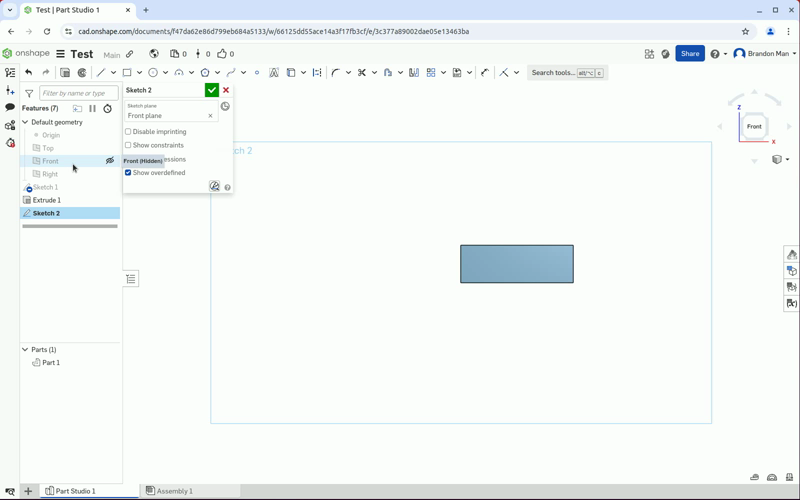
mouse_move(73, 352)
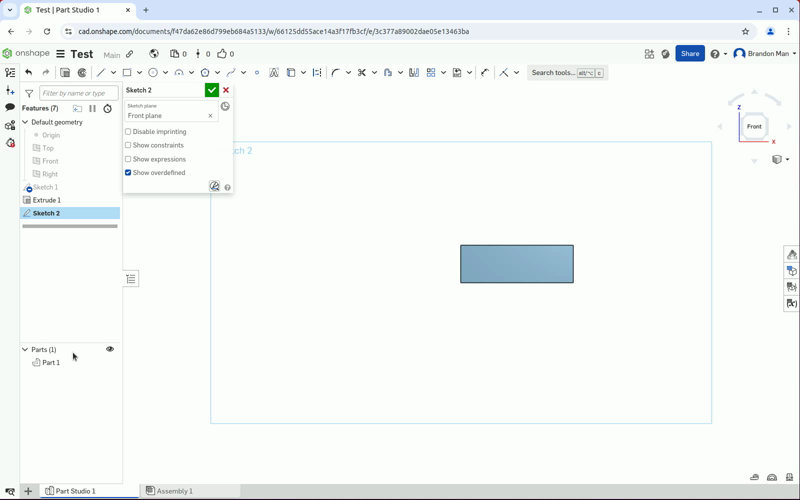
key(y)
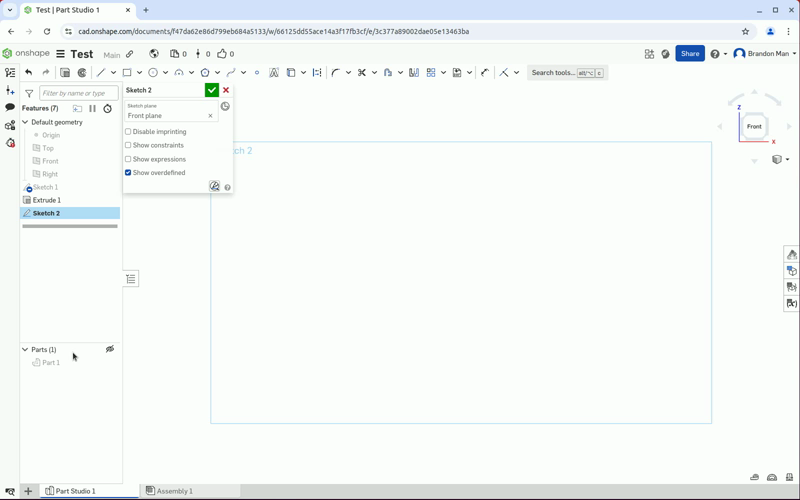
key(l)
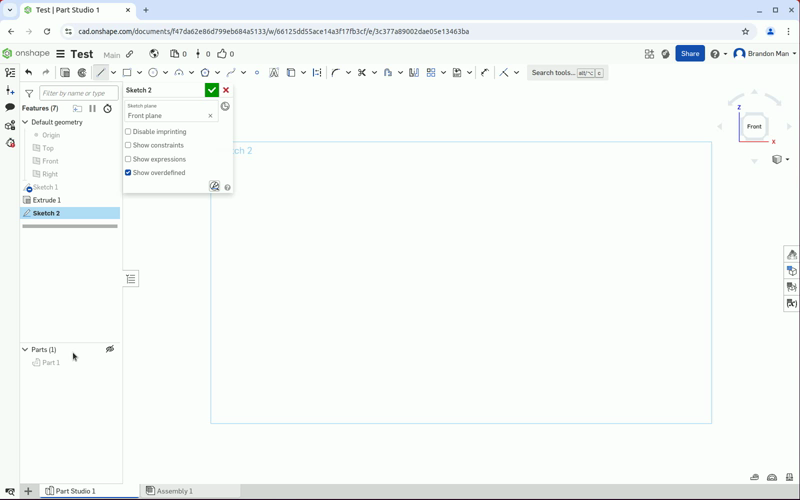
key_down(shift)
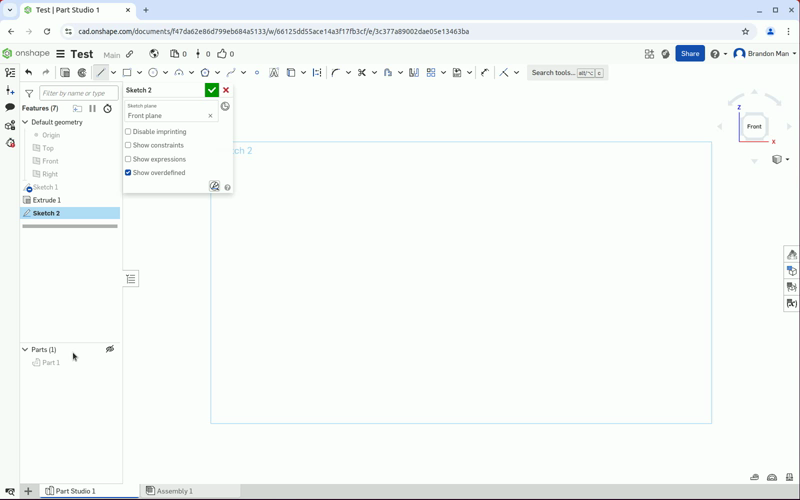
mouse_move(460, 264)
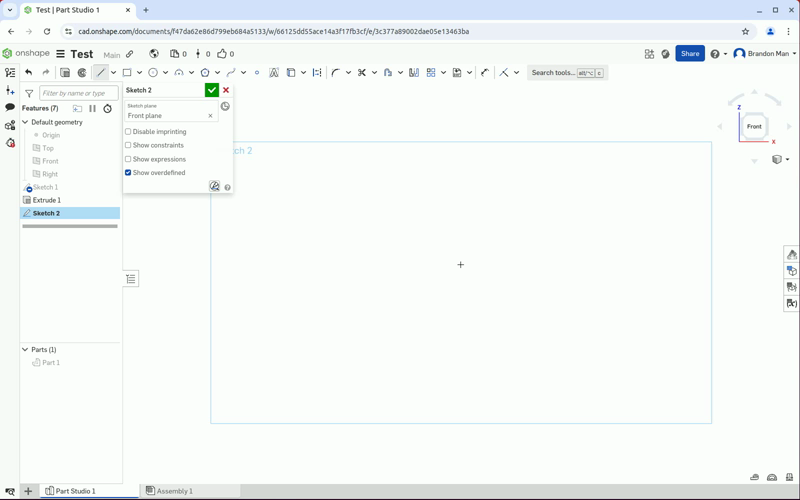
click(460, 264)
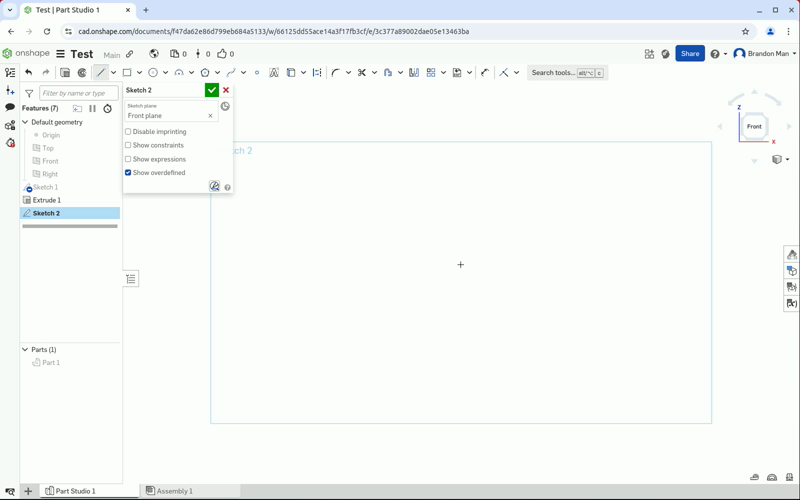
key_up(shift)
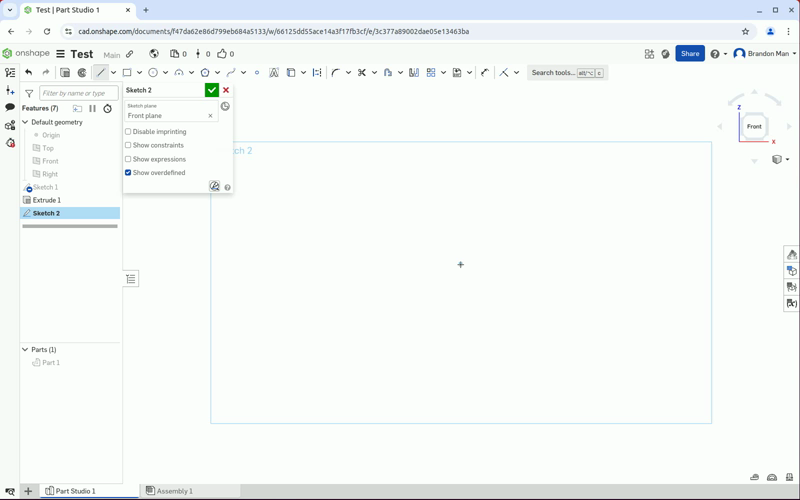
key_down(shift)
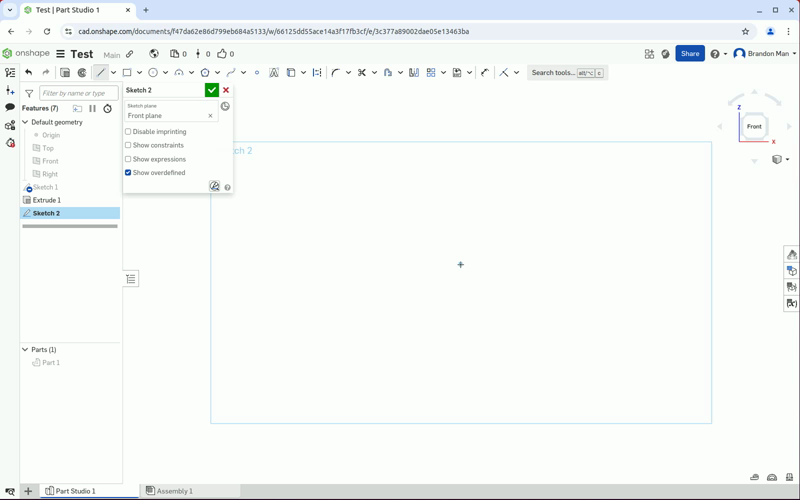
mouse_move(490, 264)
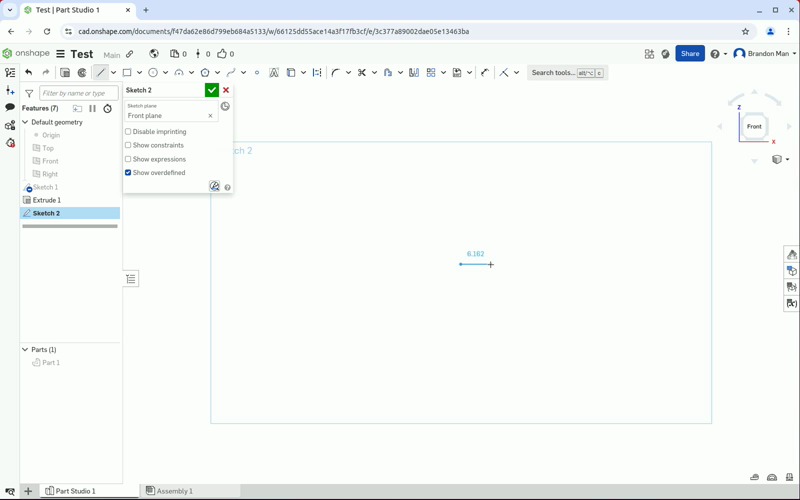
mouse_move(517, 264)
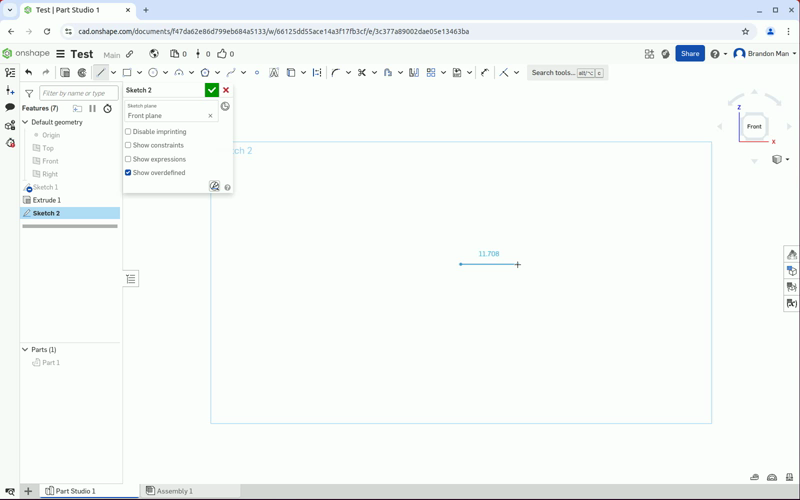
click(517, 264)
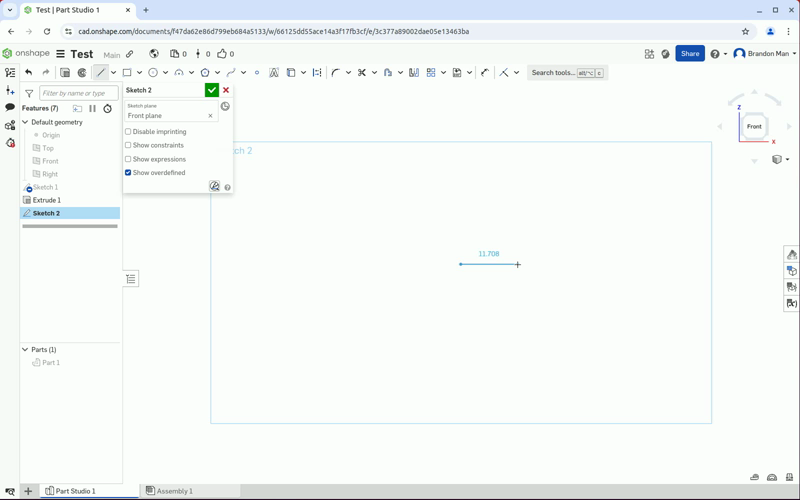
key_up(shift)
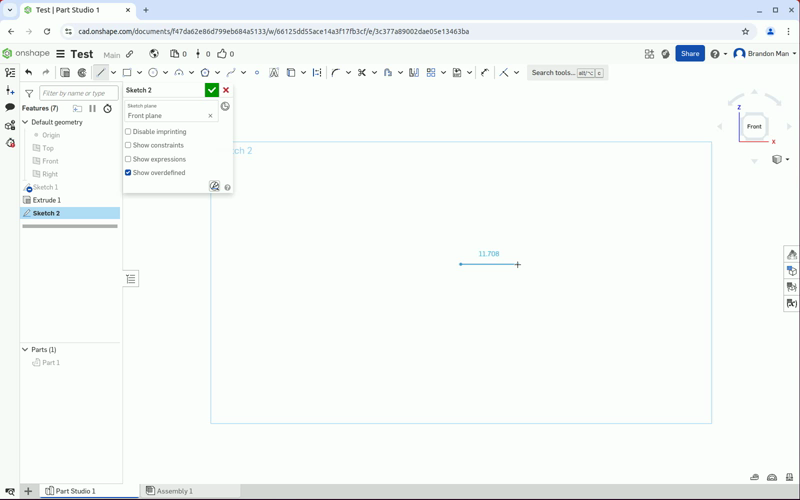
key_down(shift)
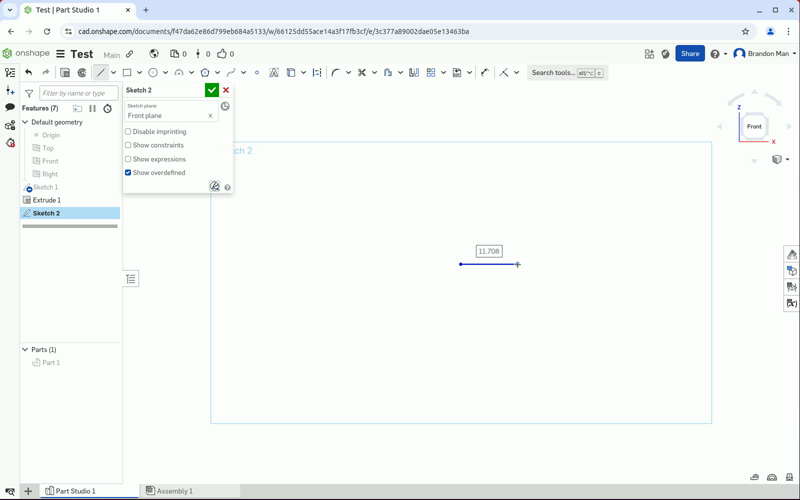
mouse_move(547, 264)
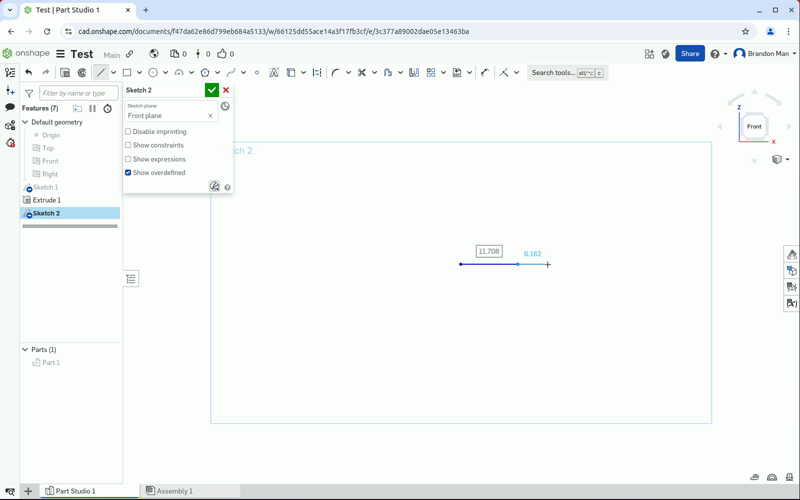
mouse_move(517, 245)
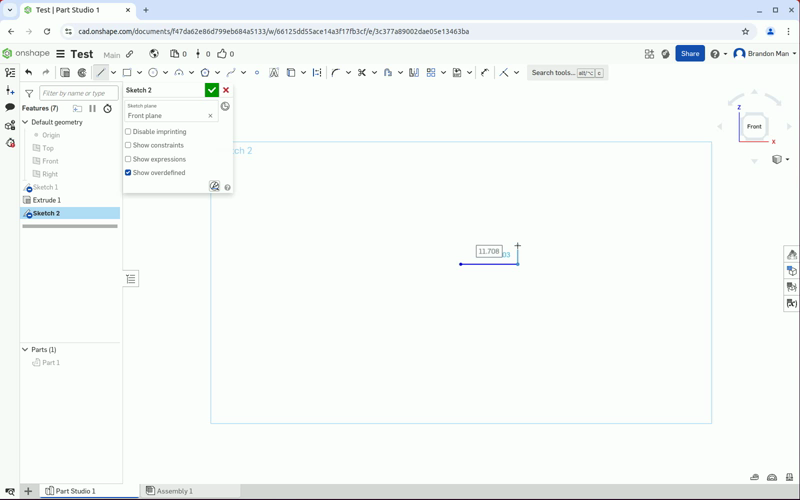
click(517, 245)
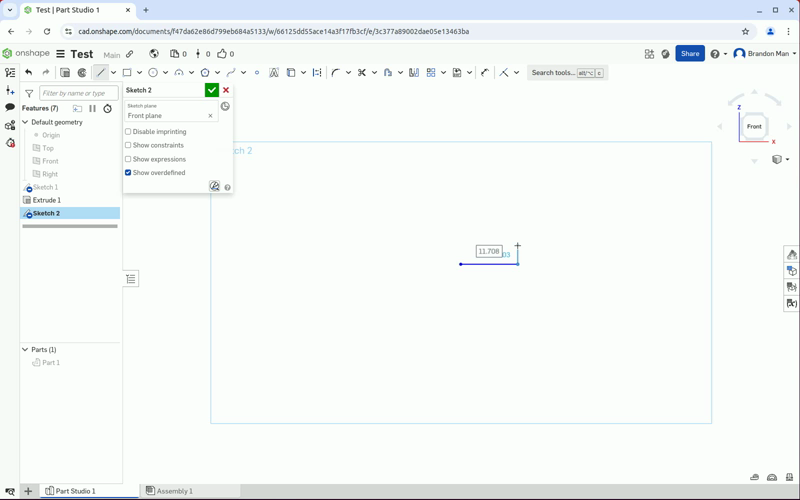
key_up(shift)
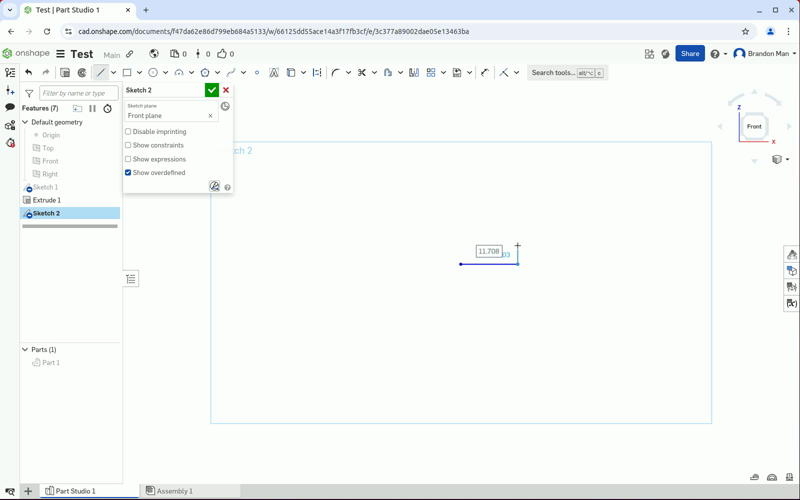
key_down(shift)
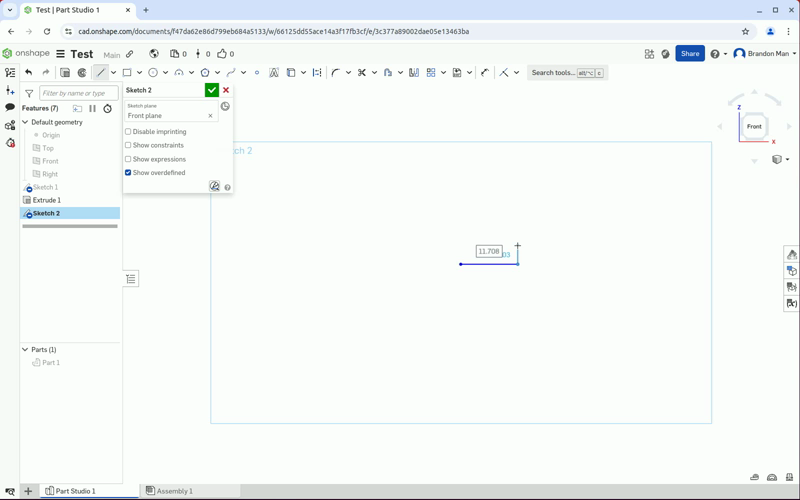
mouse_move(547, 245)
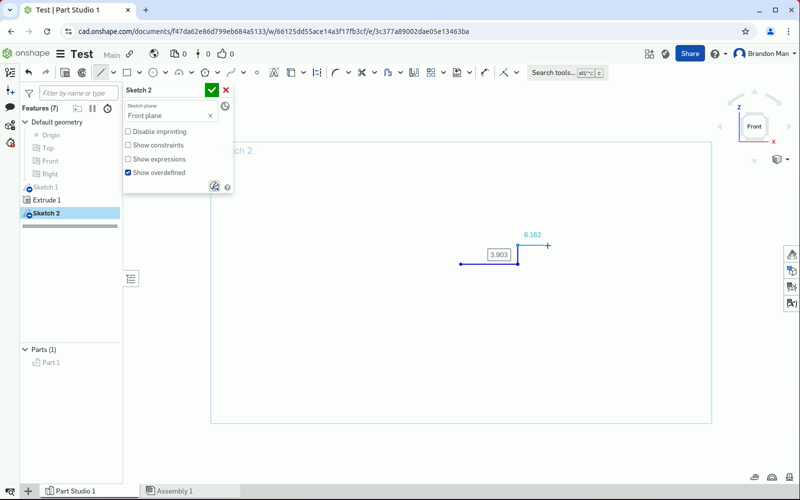
mouse_move(460, 245)
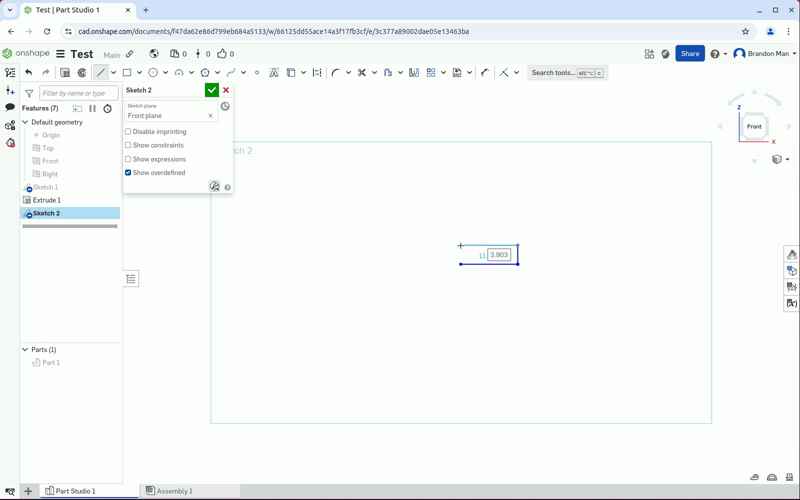
click(460, 245)
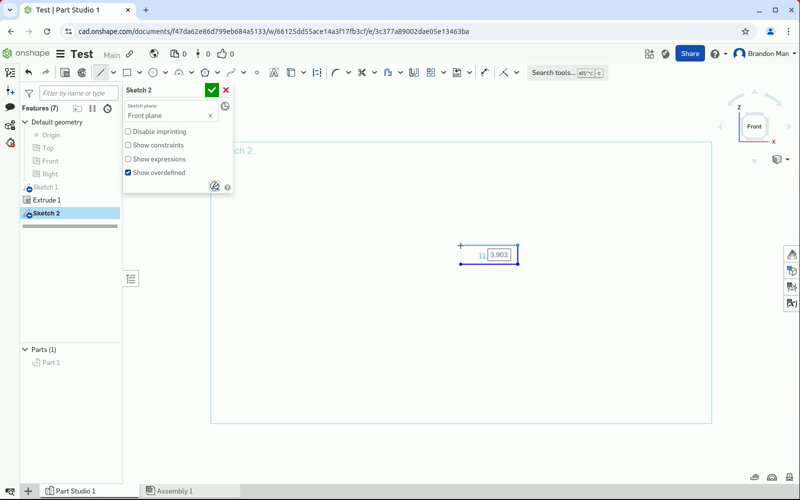
key_up(shift)
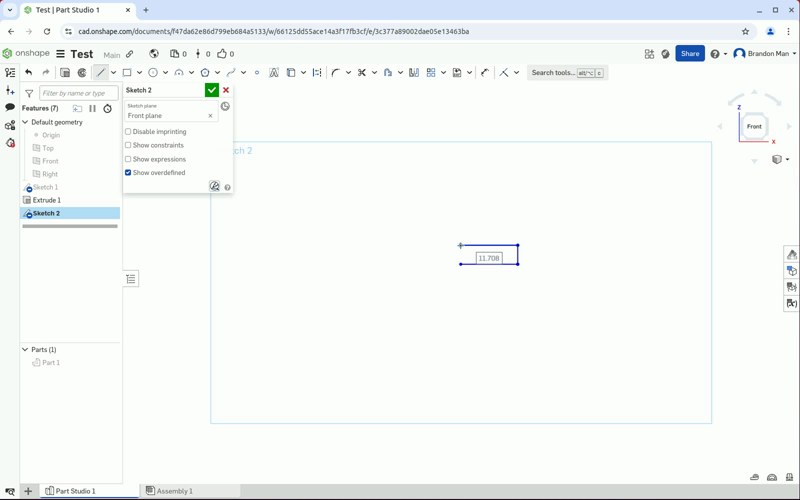
mouse_move(490, 245)
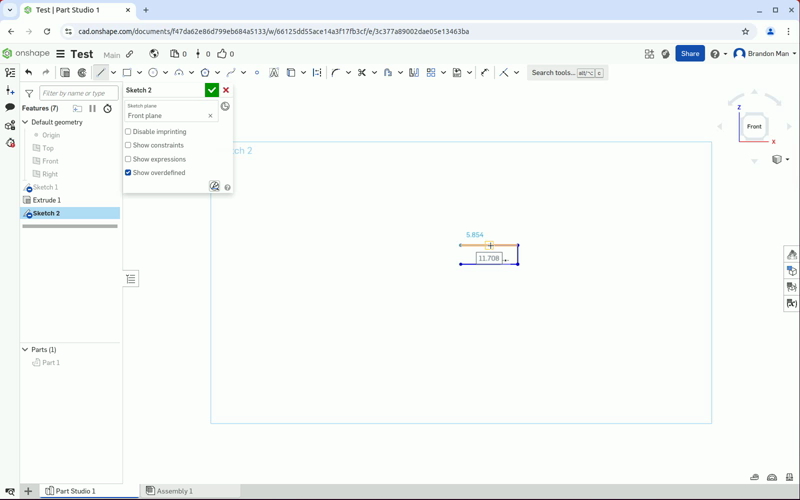
key_down(shift)
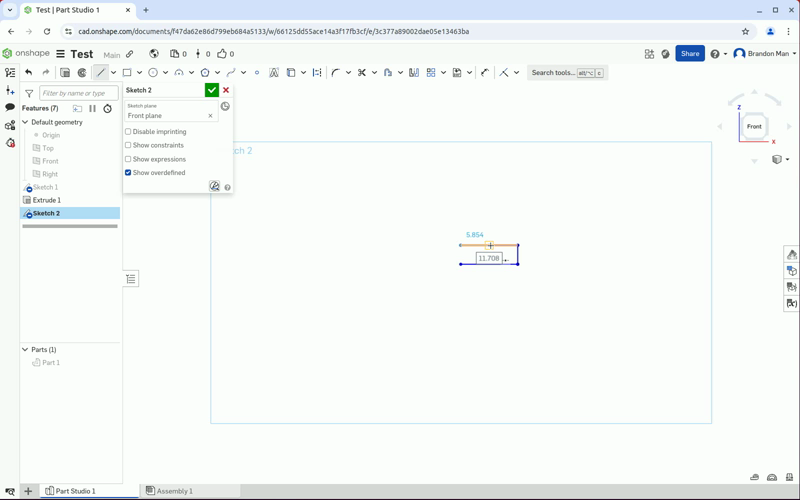
mouse_move(460, 264)
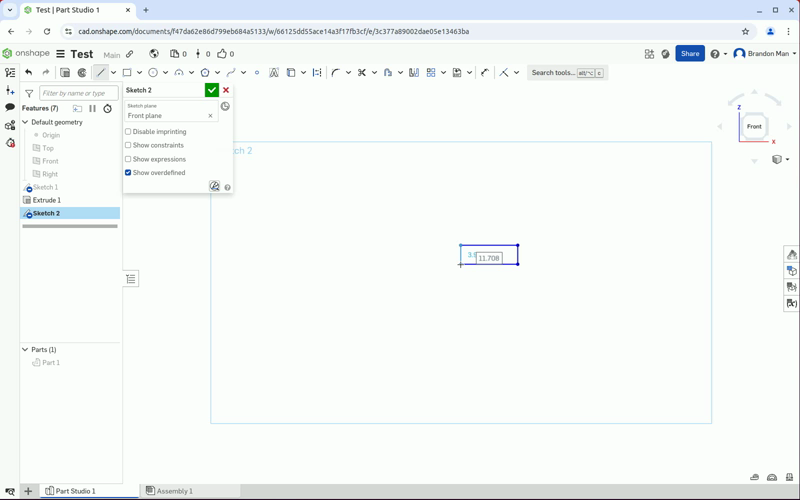
key_up(shift)
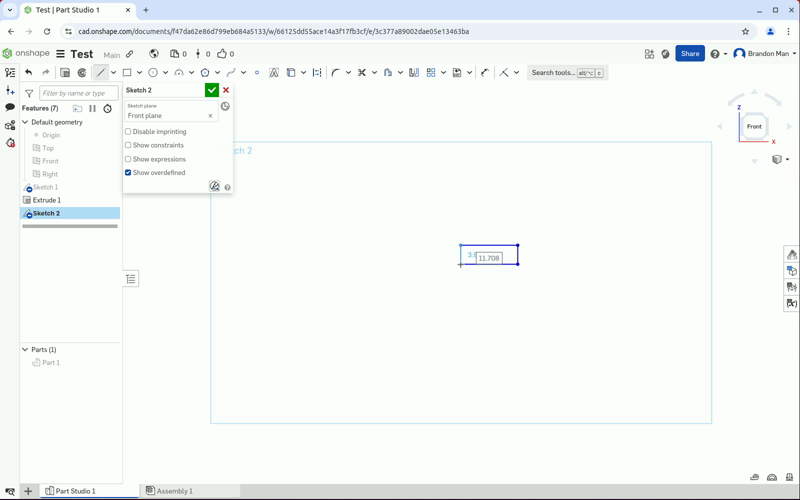
click(460, 264)
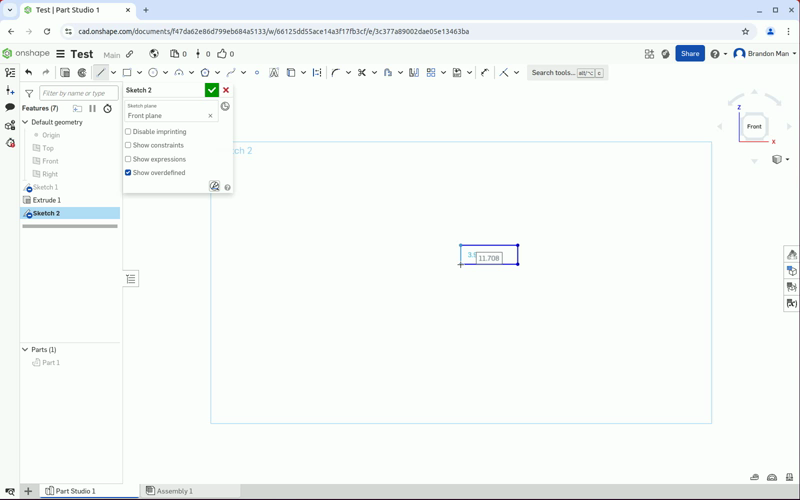
key(esc)
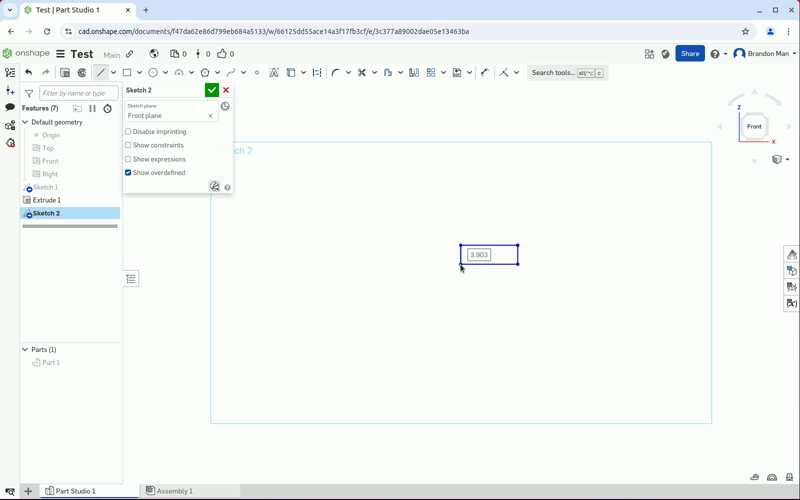
mouse_move(511, 245)
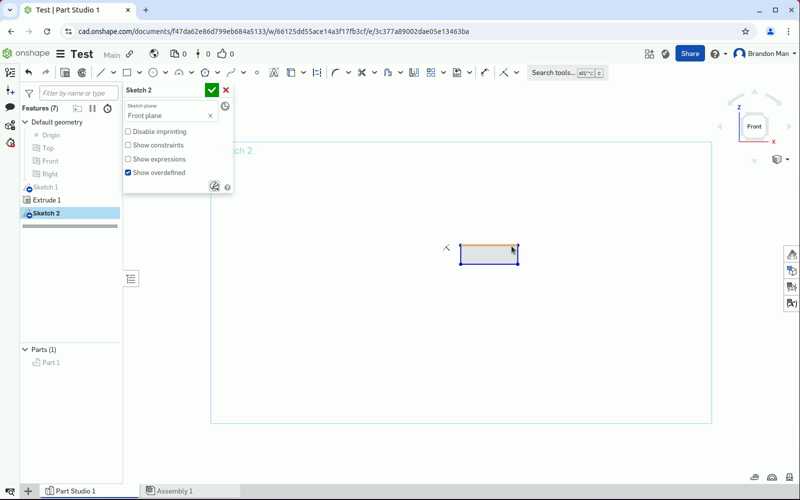
scroll(6)
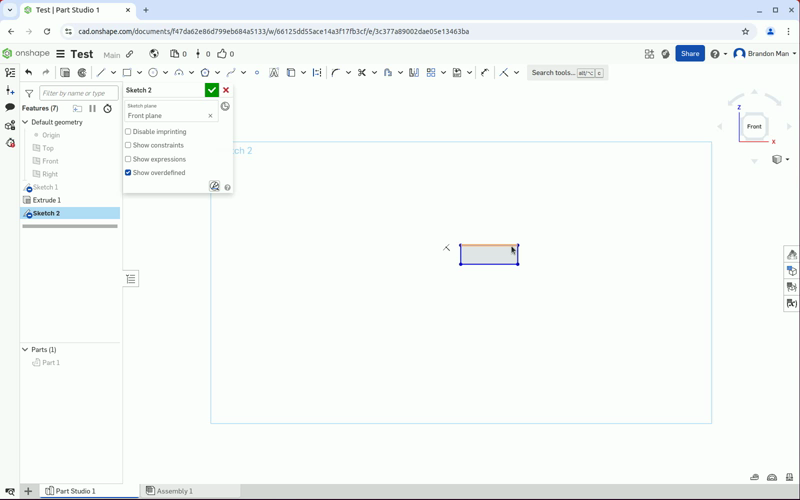
scroll(6)
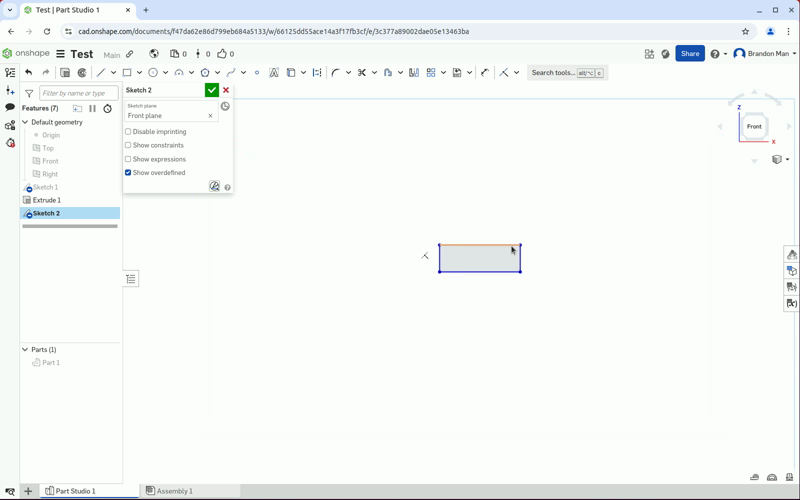
scroll(6)
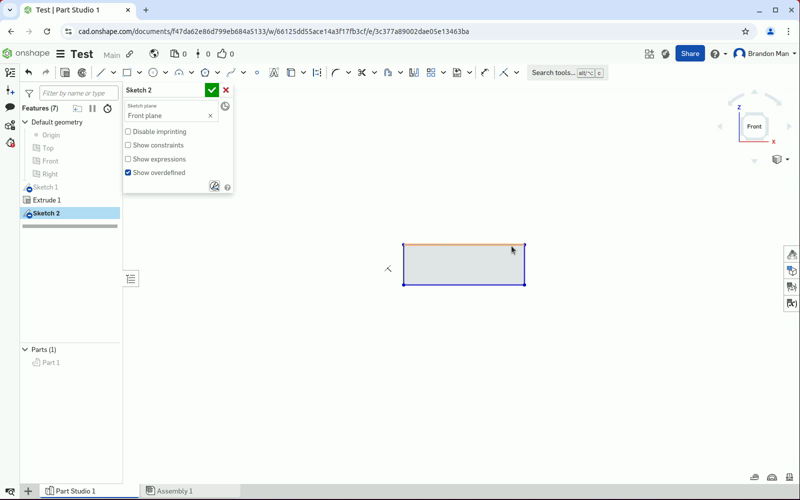
scroll(6)
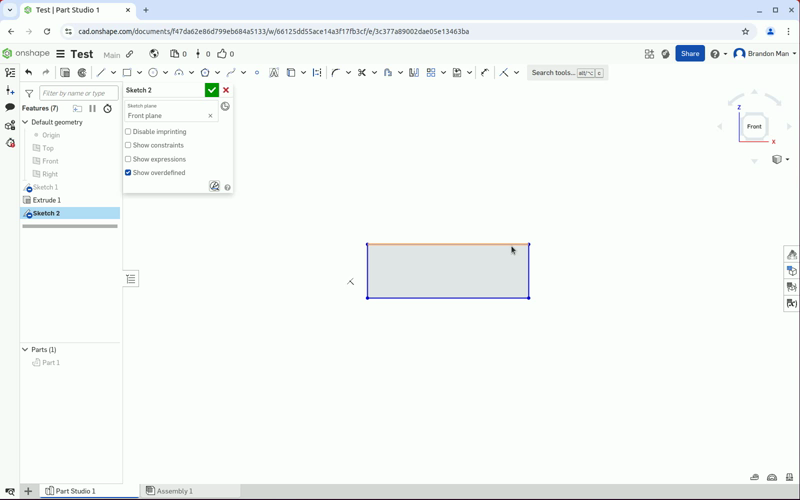
scroll(6)
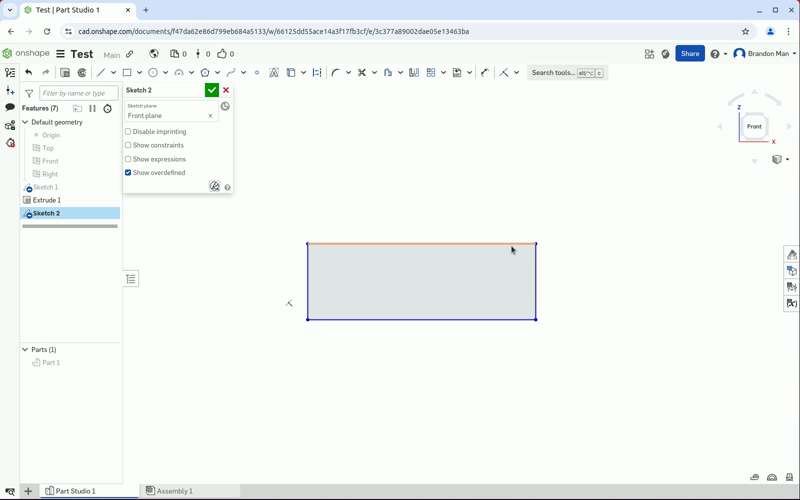
scroll(6)
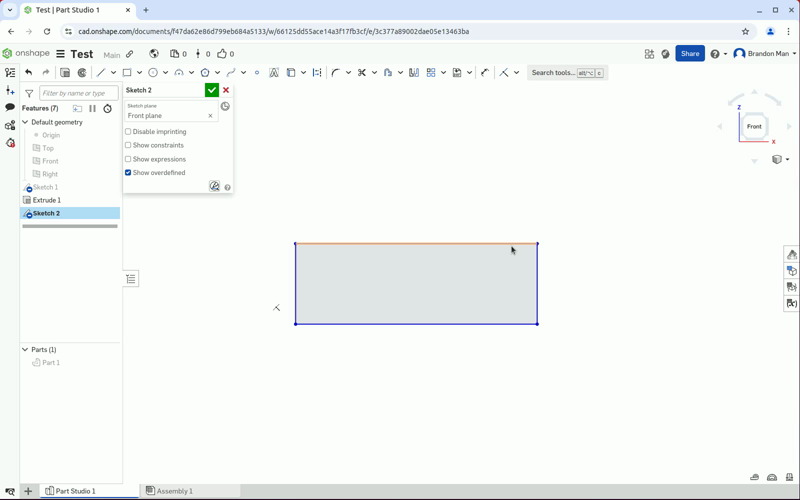
scroll(6)
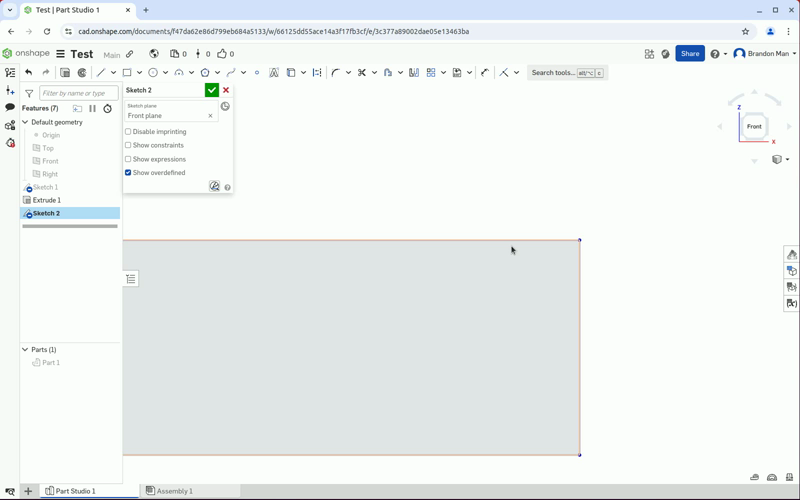
click(511, 245)
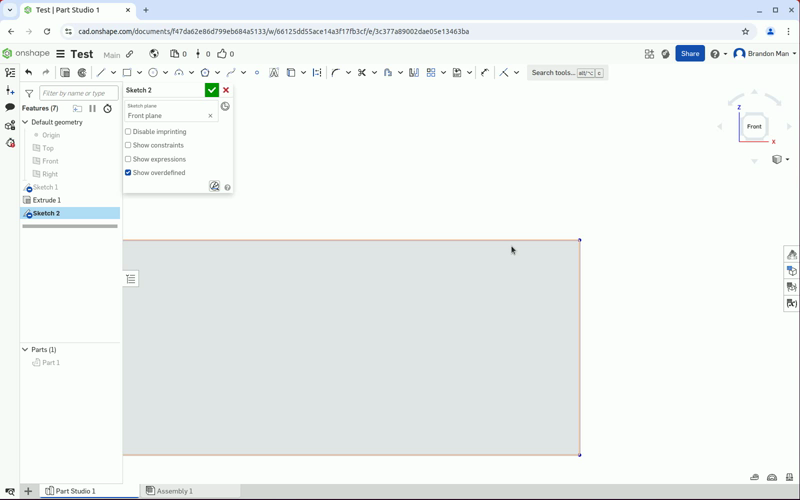
scroll(-6)
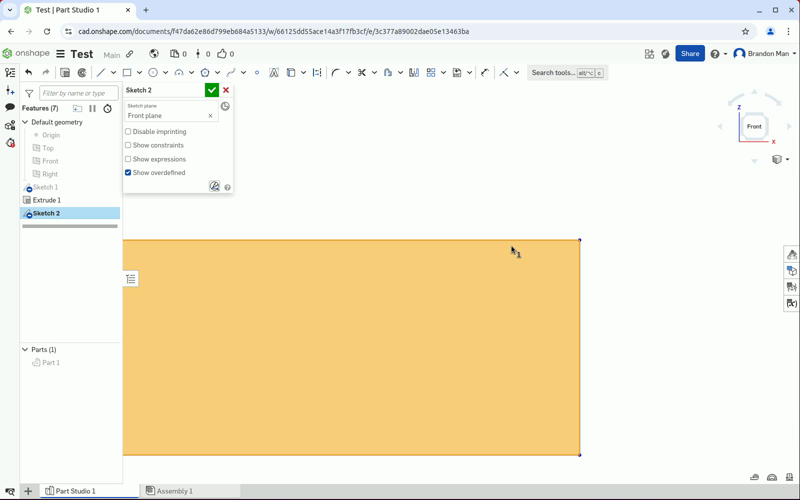
scroll(-6)
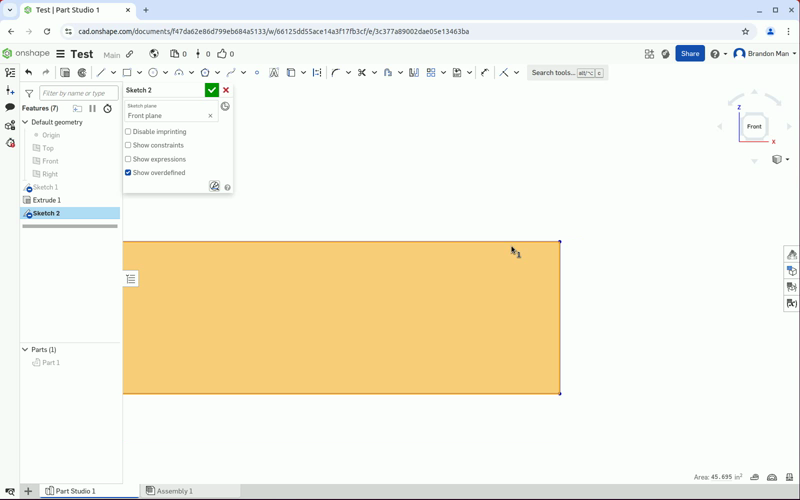
scroll(-6)
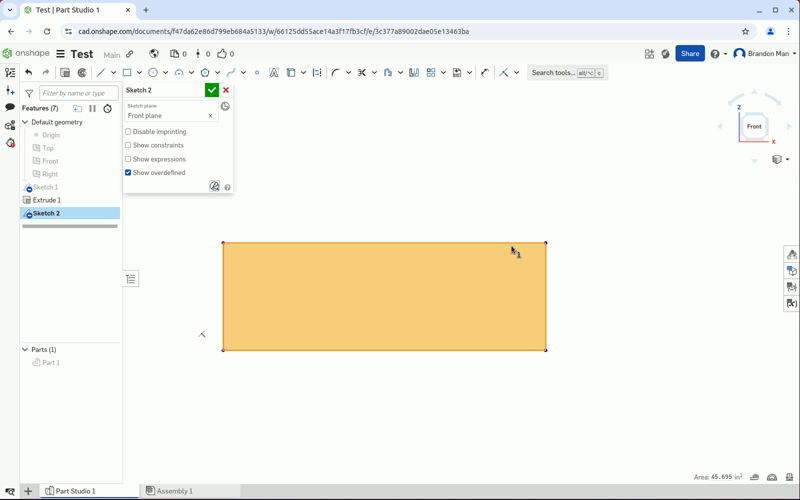
scroll(-6)
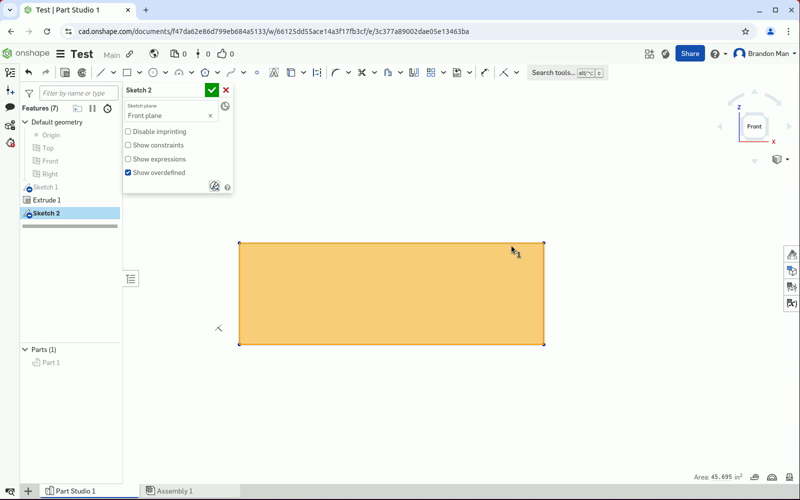
scroll(-6)
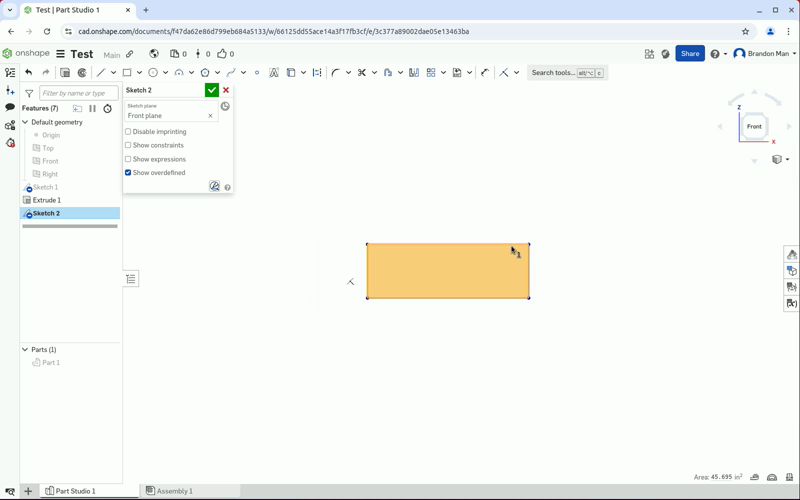
scroll(-6)
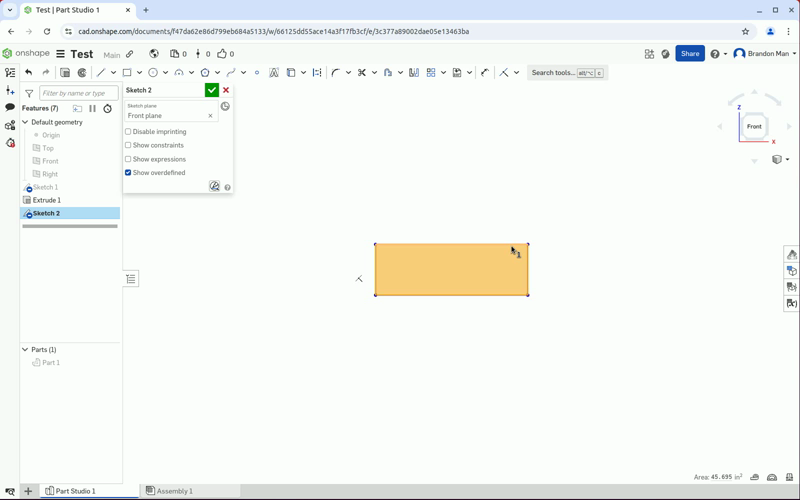
scroll(-6)
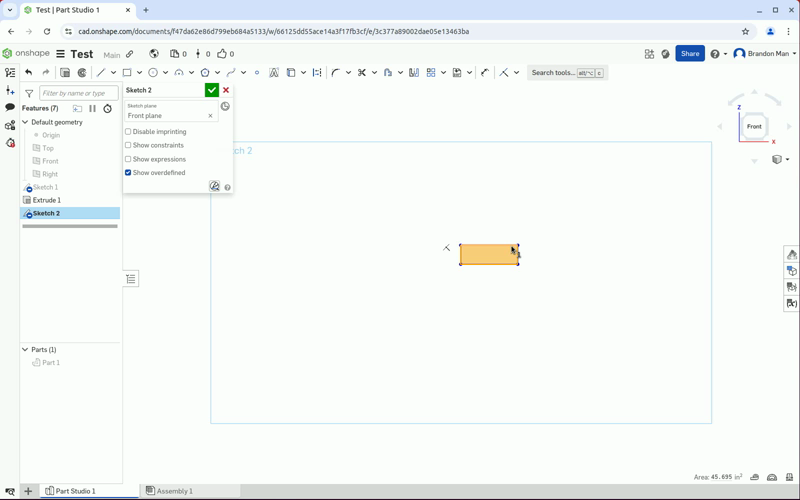
mouse_move(73, 352)
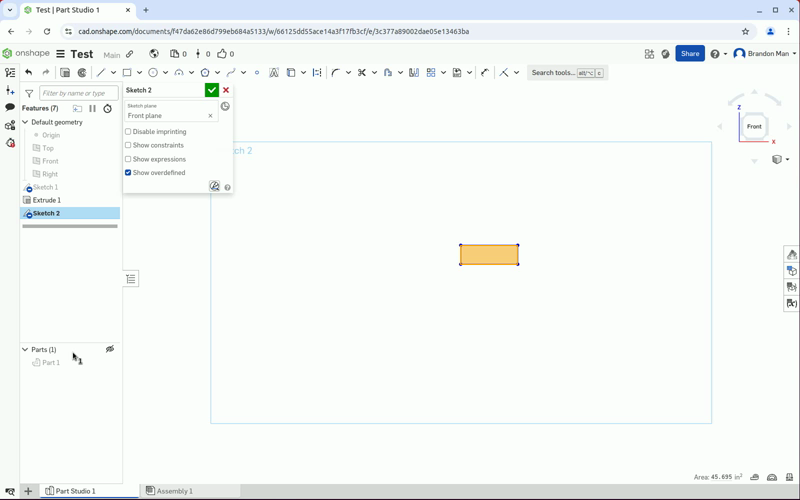
key(shift+y)
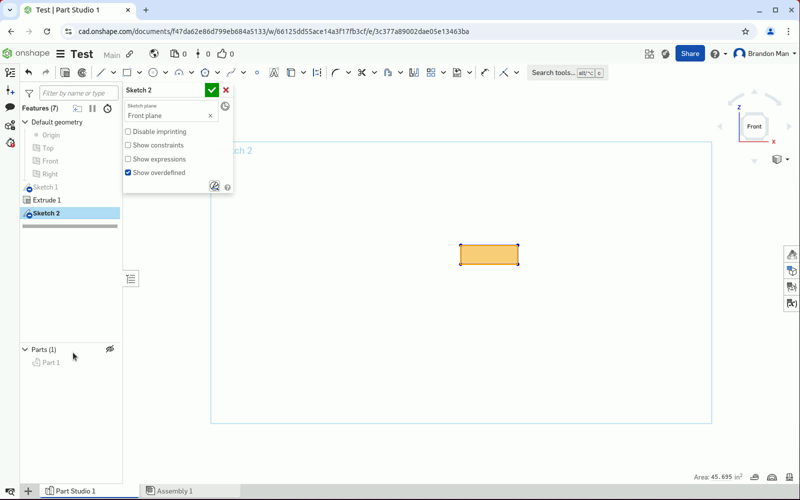
key(shift+e)
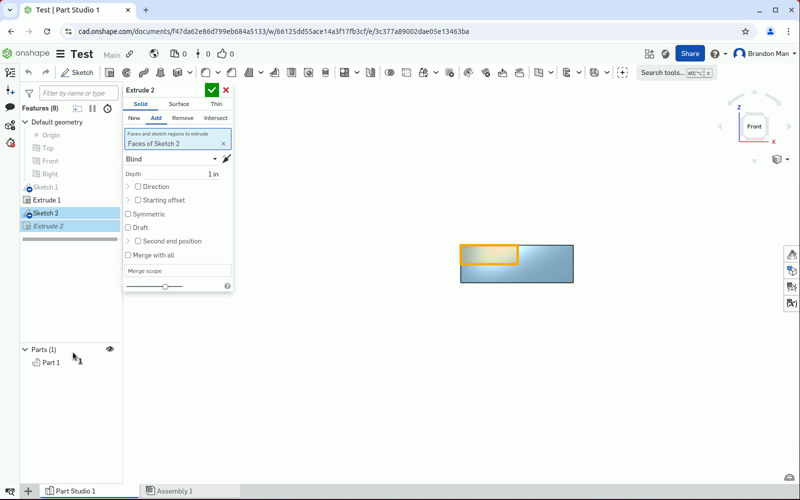
mouse_move(143, 106)
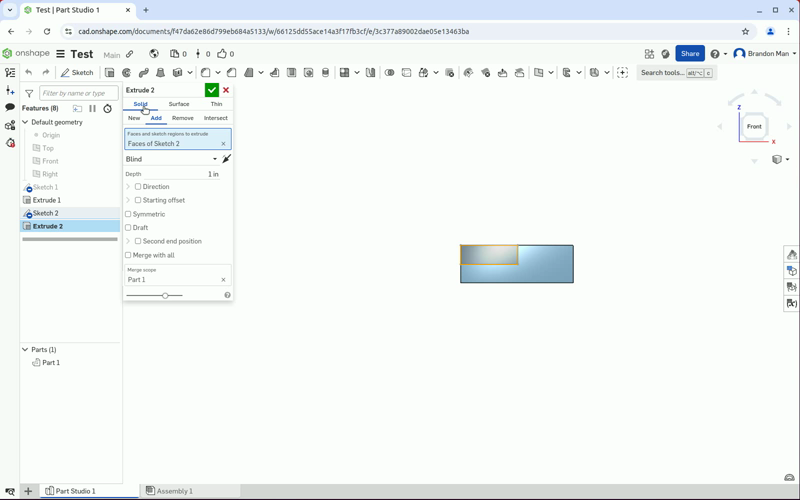
click(143, 106)
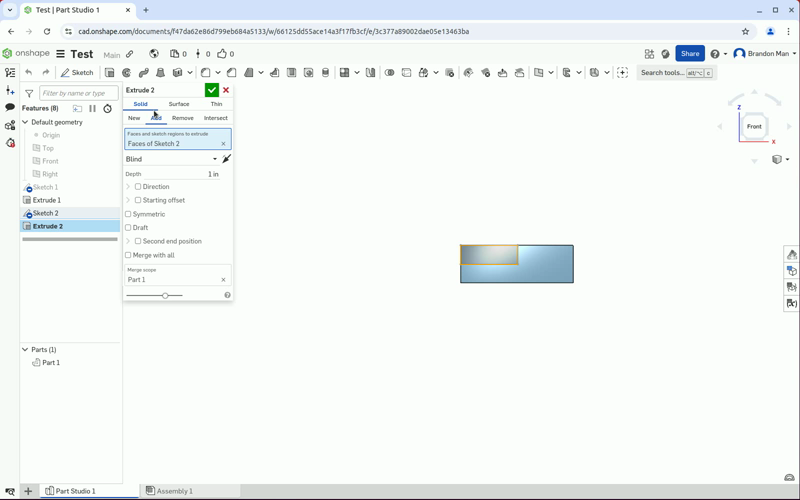
mouse_move(186, 120)
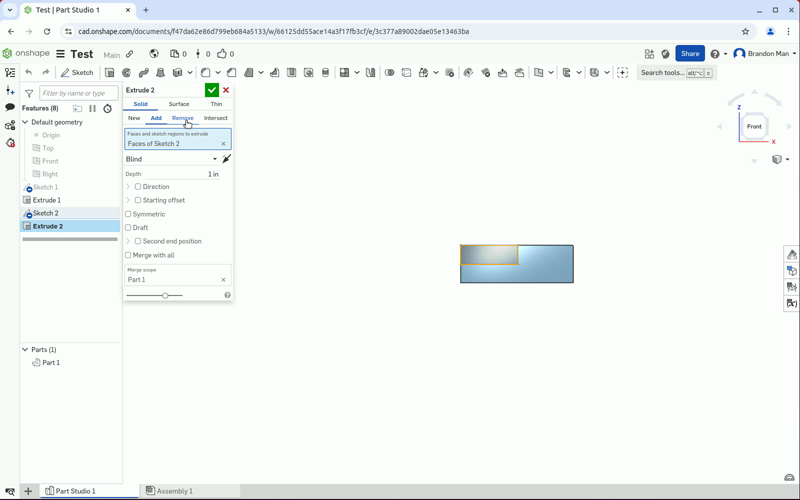
click(186, 120)
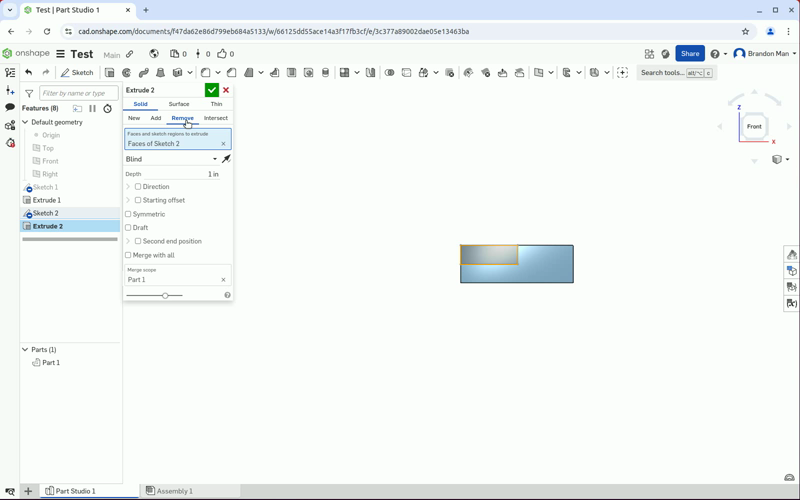
key(tab, 4)
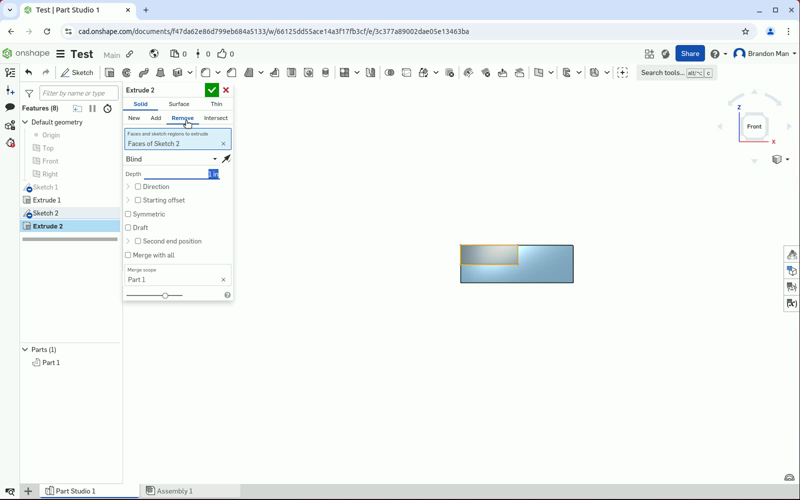
text(11.554)
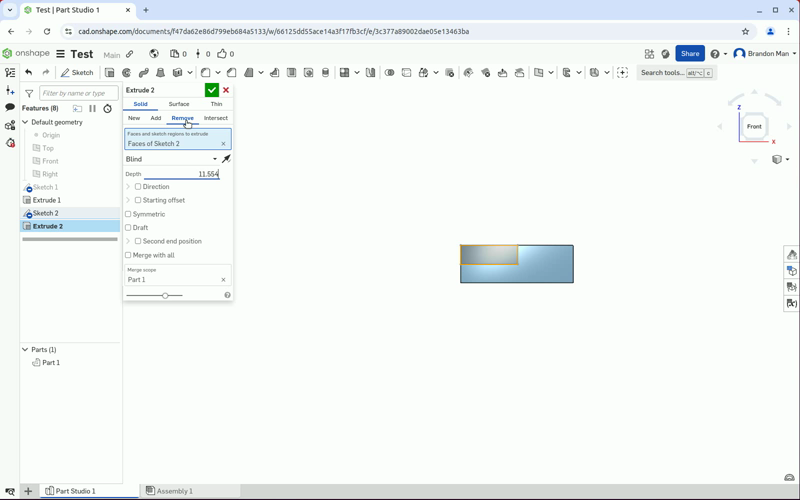
key(tab, 6)
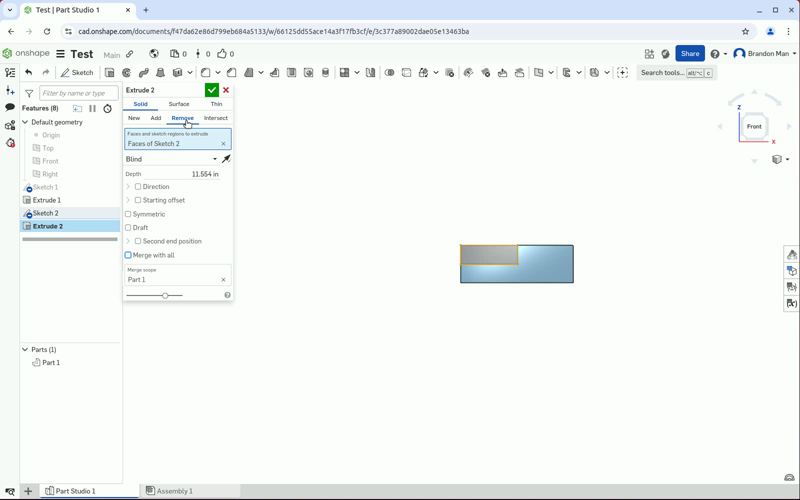
key(space)
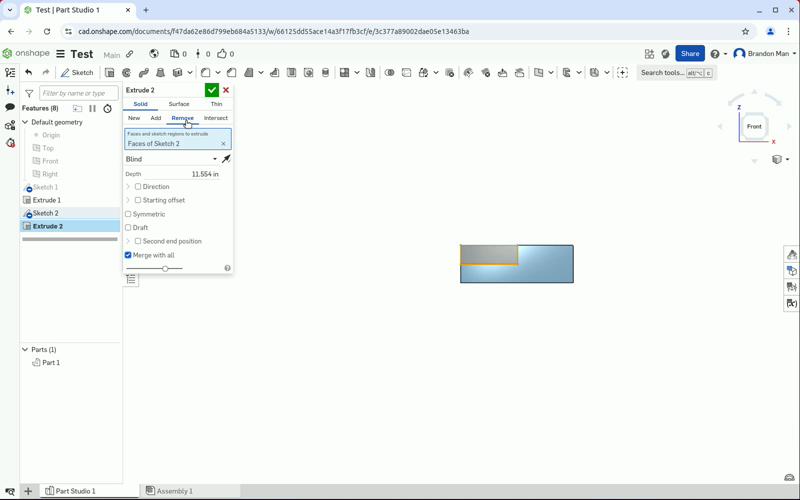
key(enter)
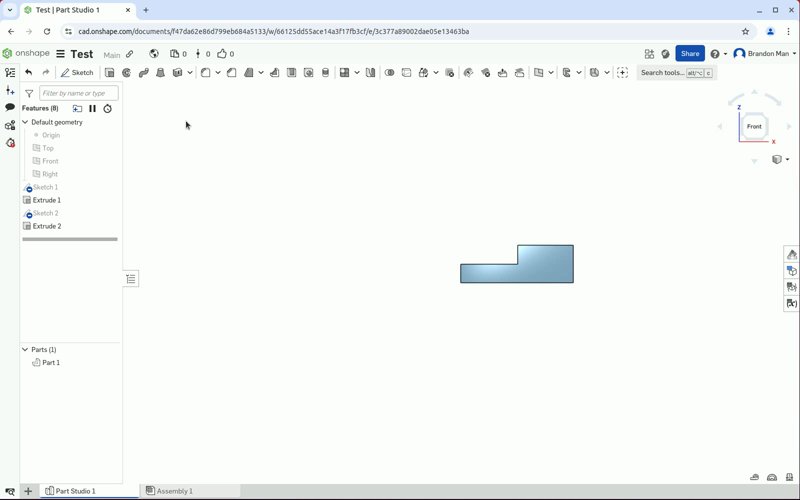
key(shift+h)
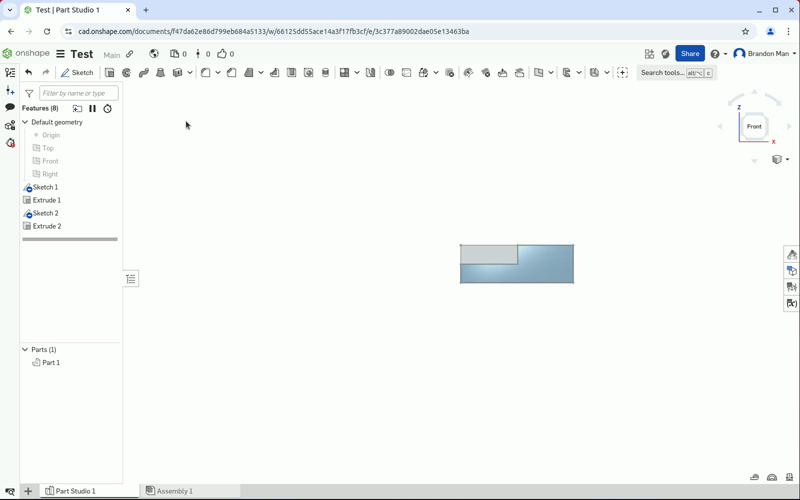
key(shift+h)
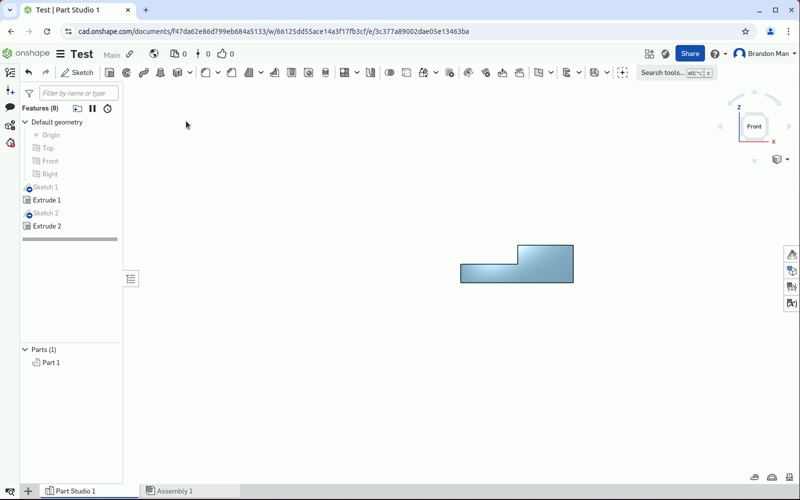
mouse_move(73, 189)
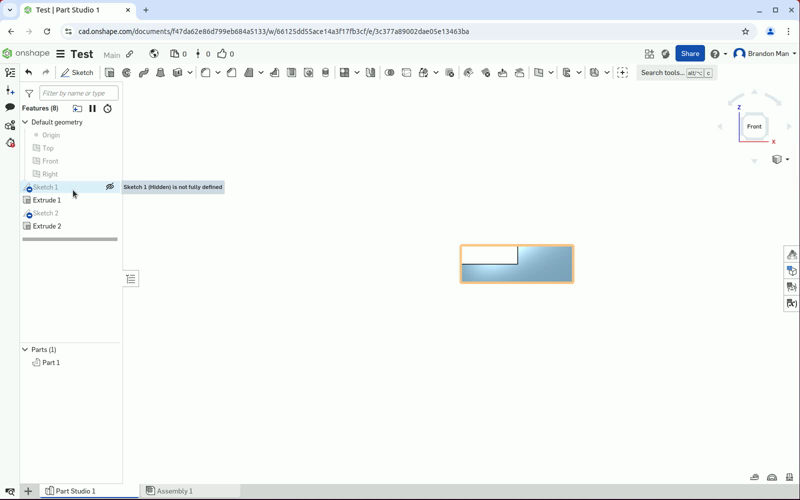
click(73, 189)
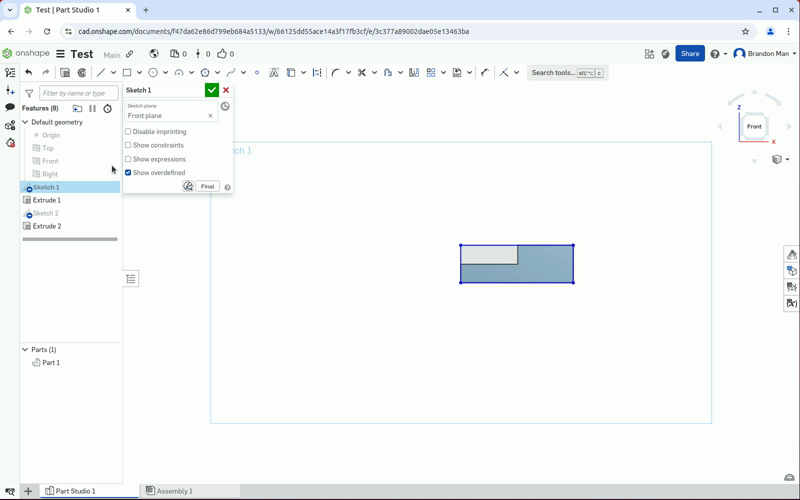
mouse_move(229, 92)
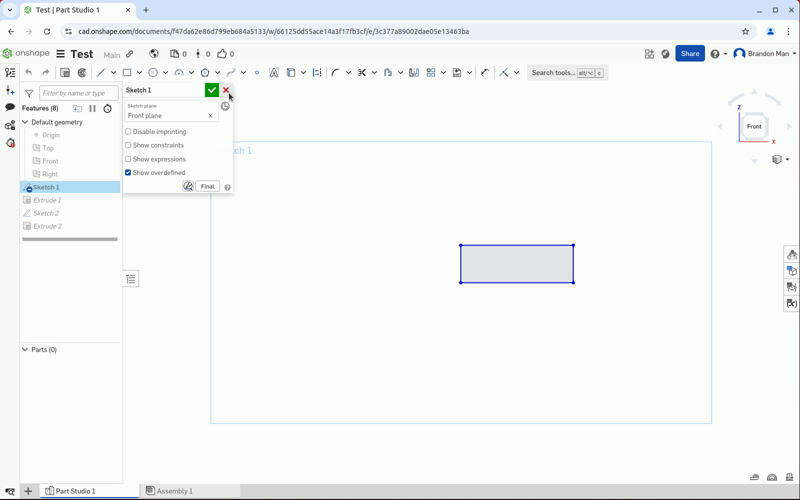
click(229, 92)
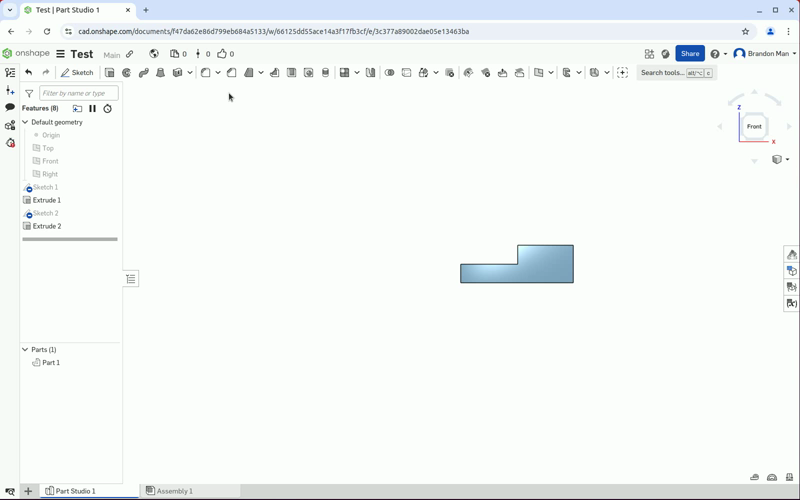
mouse_move(73, 352)
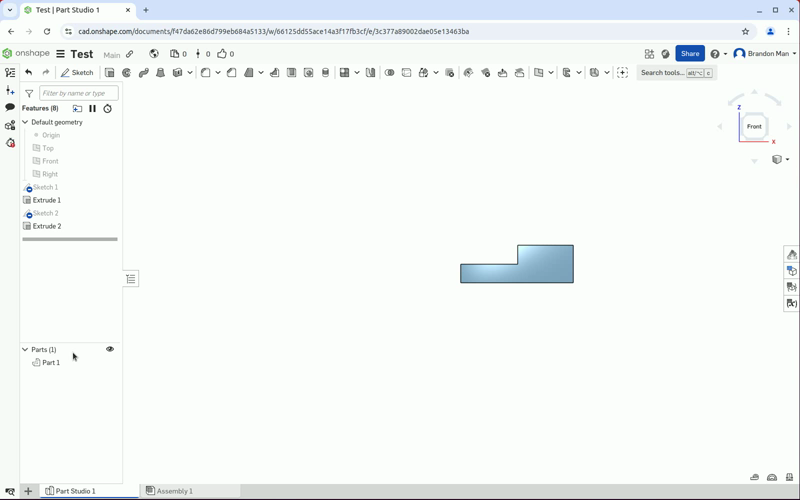
key(y)
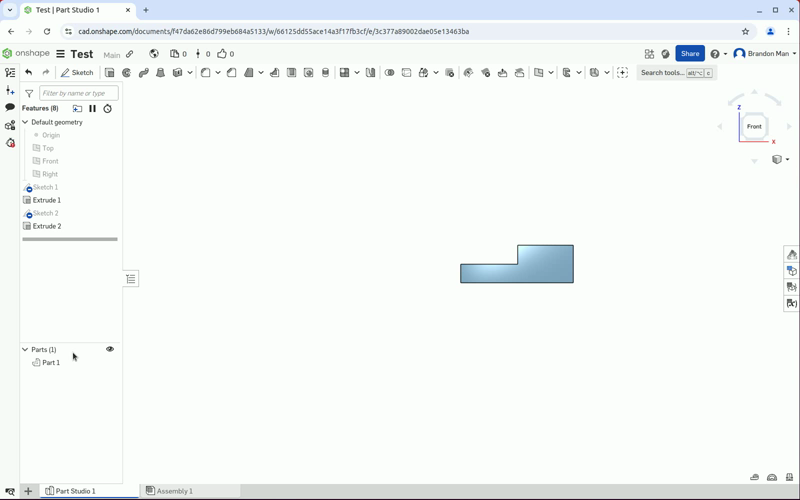
key(shift+p)
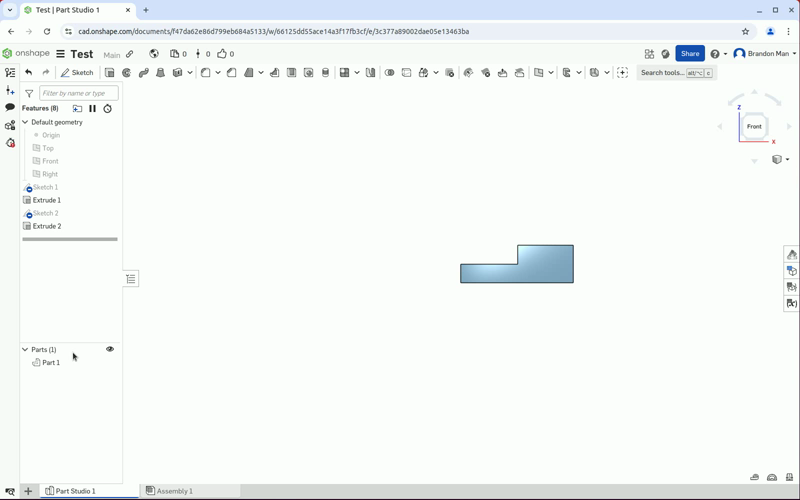
key(space)
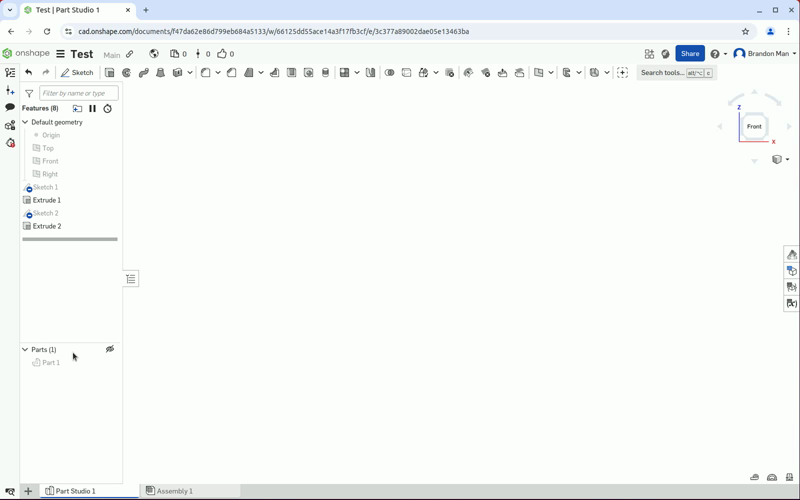
key_down(shift)
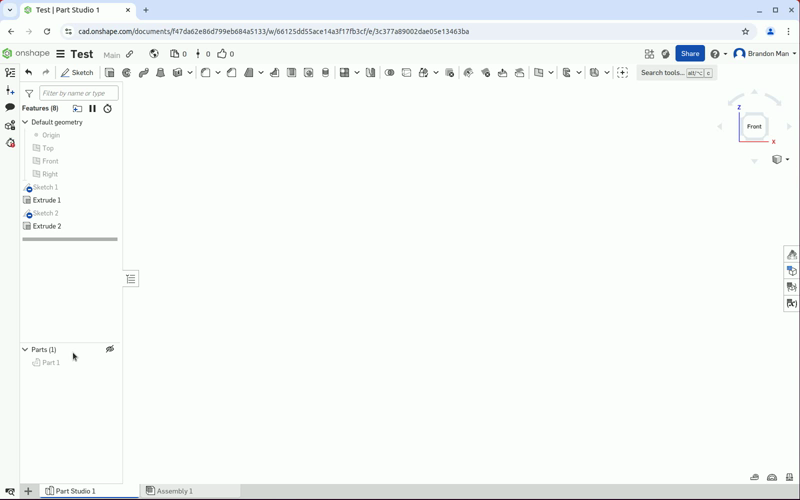
key(left)
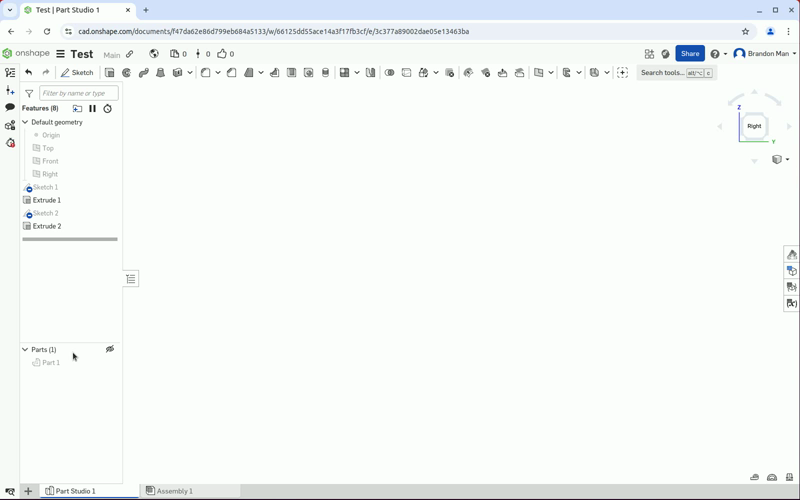
key_up(shift)
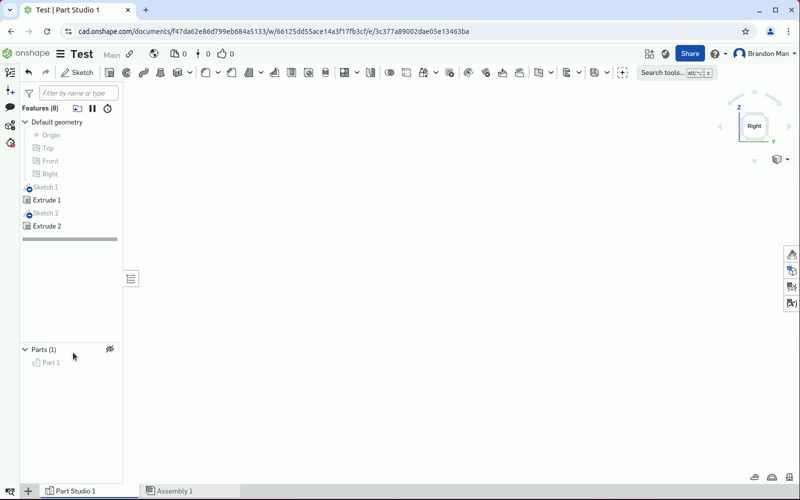
mouse_move(73, 352)
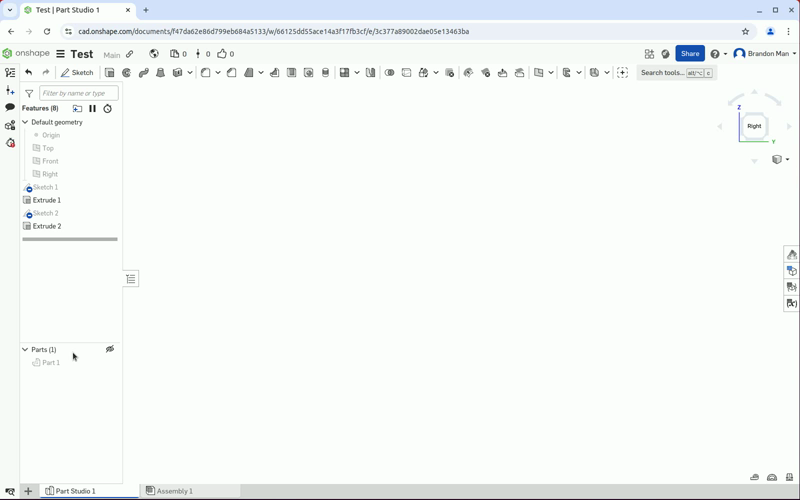
key(shift+y)
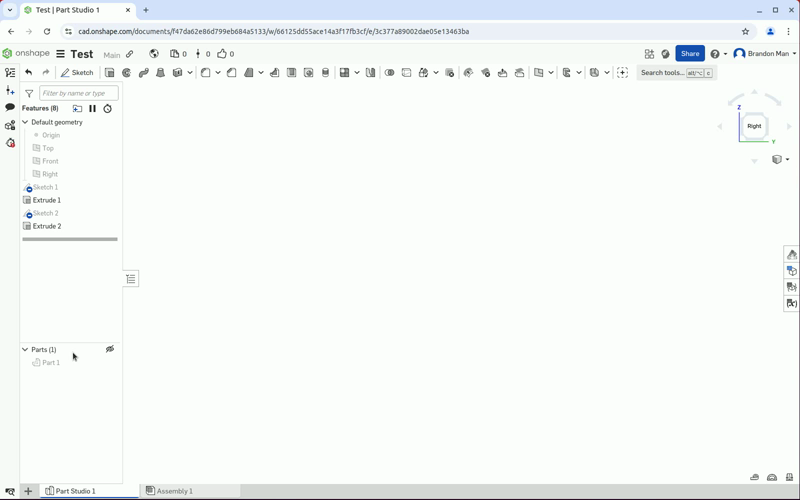
key(shift+s)
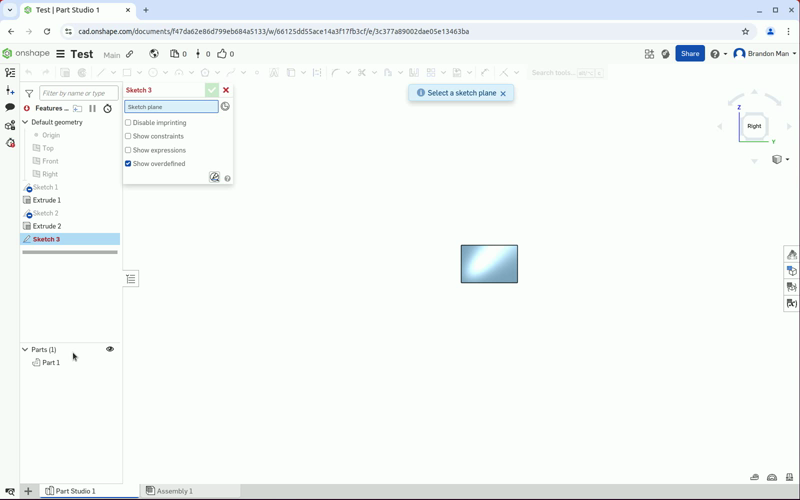
mouse_move(73, 176)
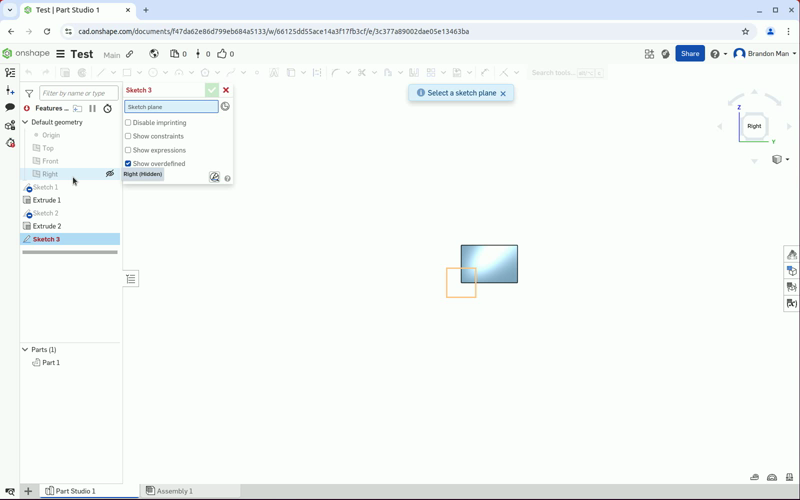
click(73, 176)
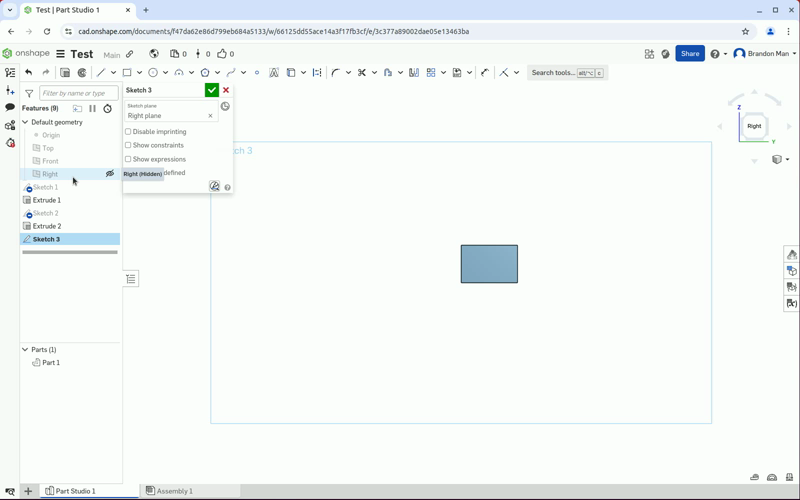
mouse_move(73, 352)
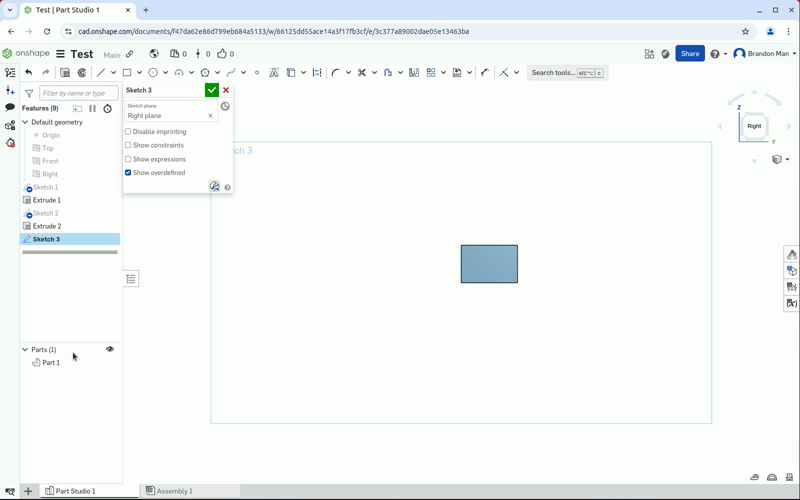
key(y)
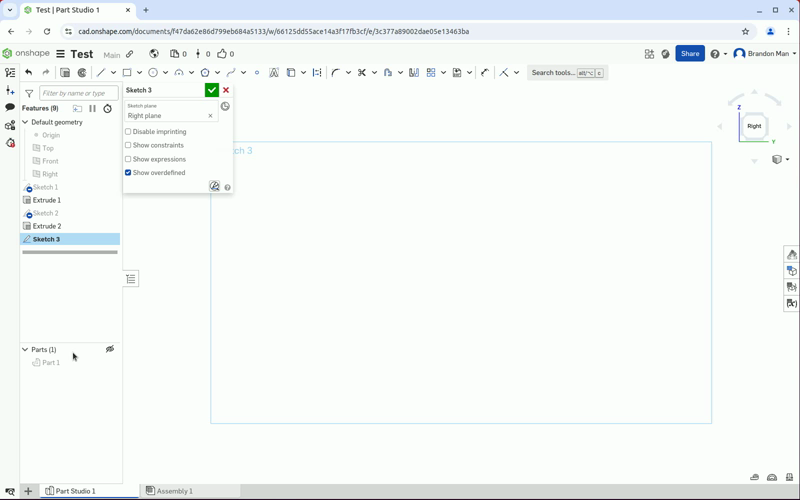
key(l)
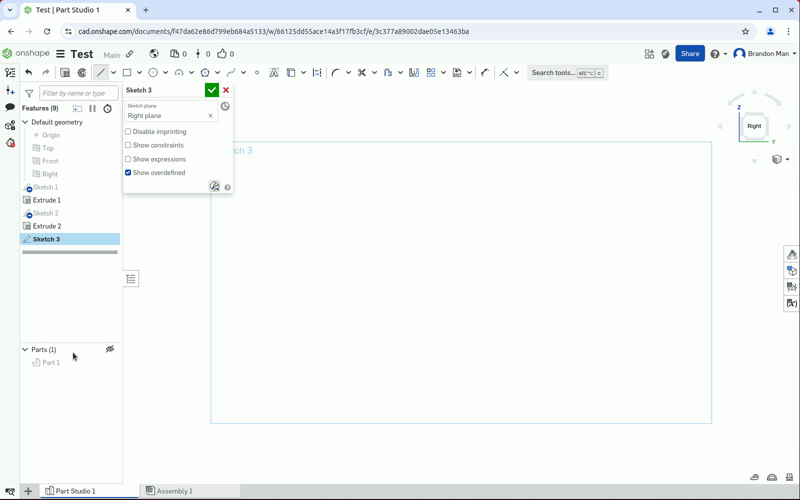
key_down(shift)
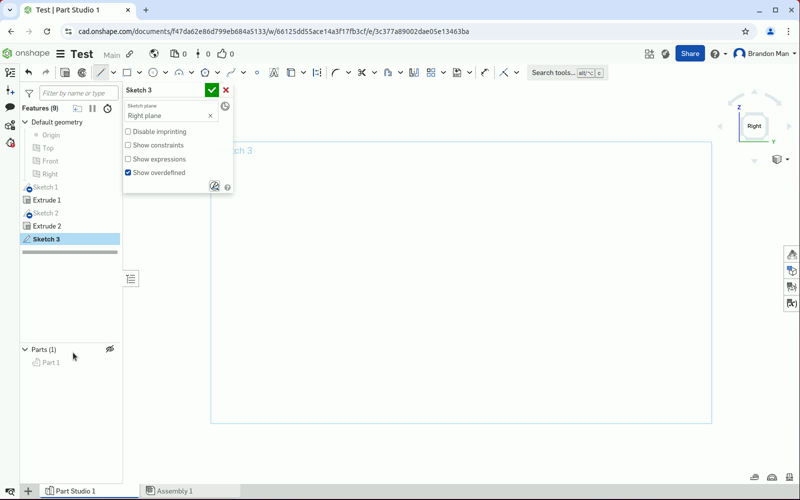
mouse_move(479, 264)
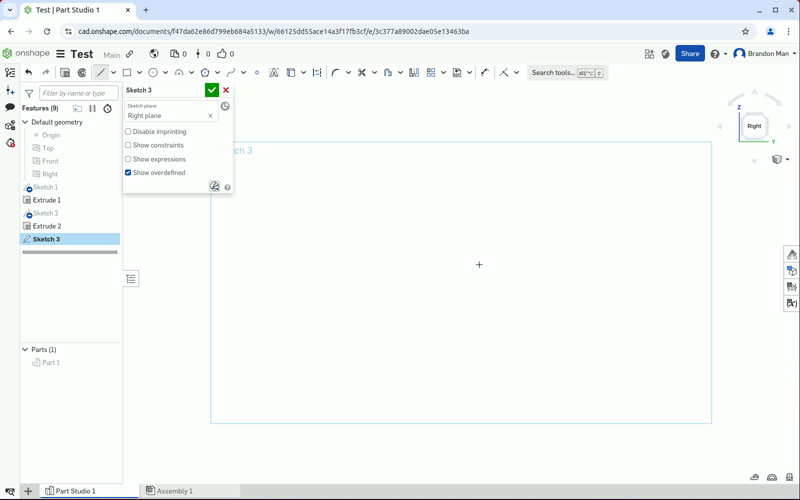
click(479, 264)
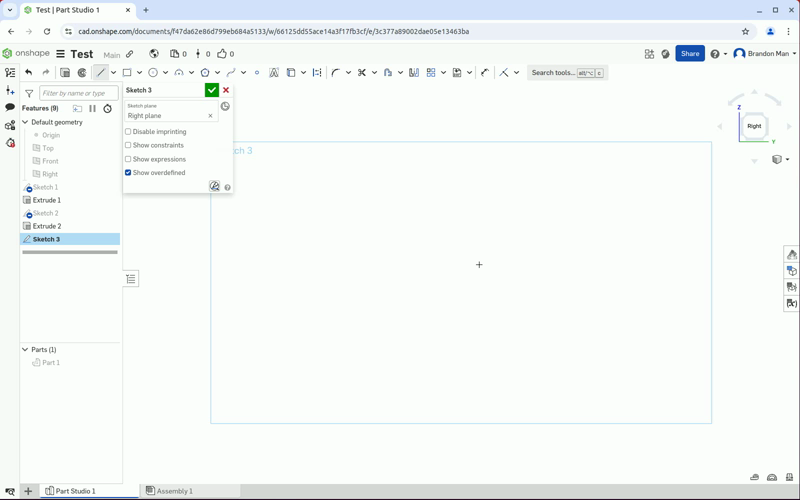
key_up(shift)
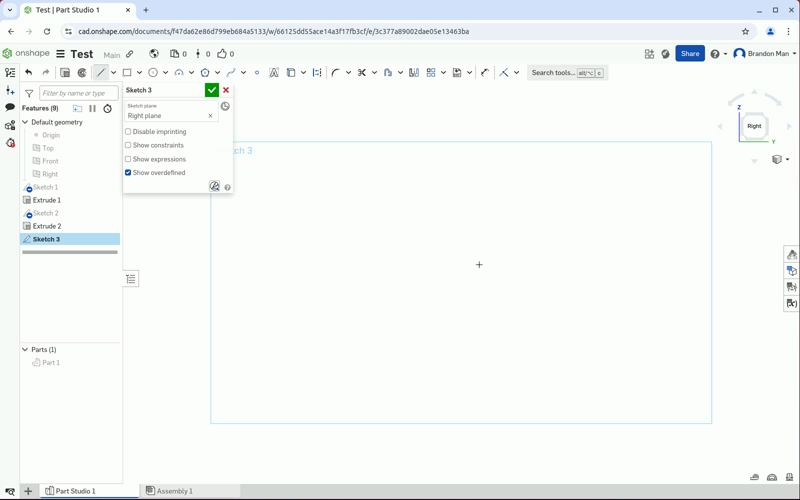
key_down(shift)
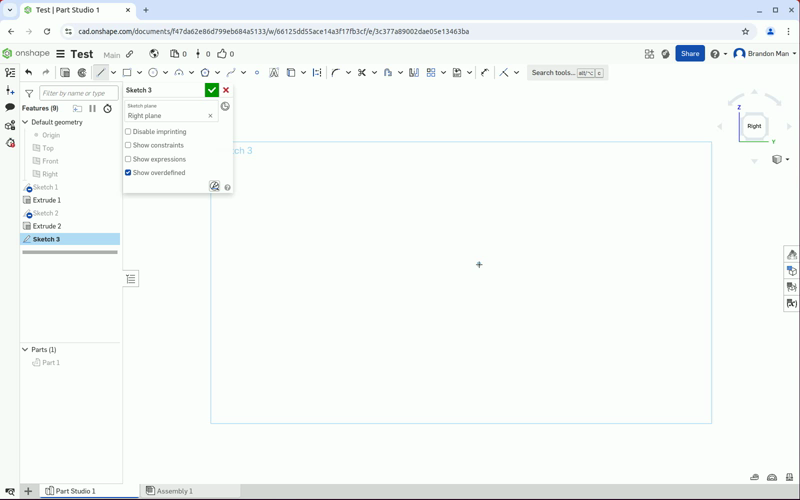
mouse_move(509, 264)
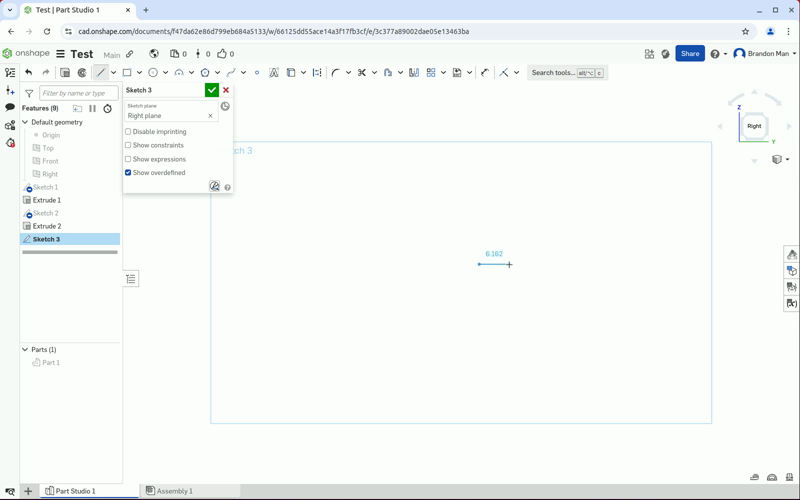
mouse_move(499, 264)
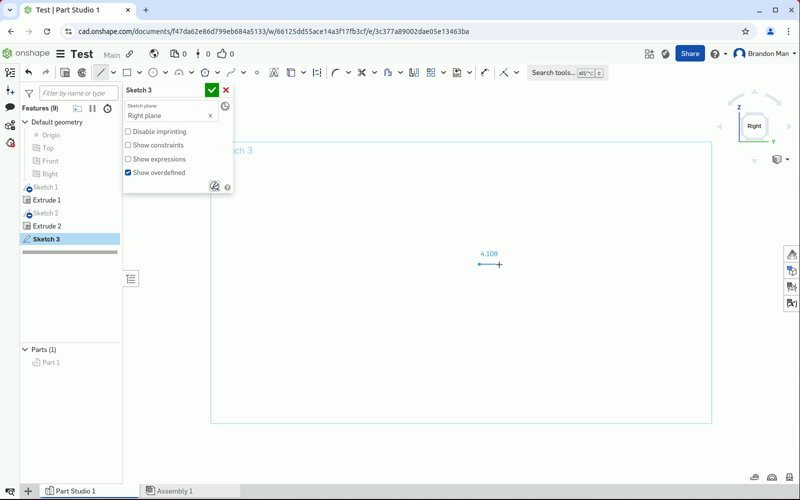
click(499, 264)
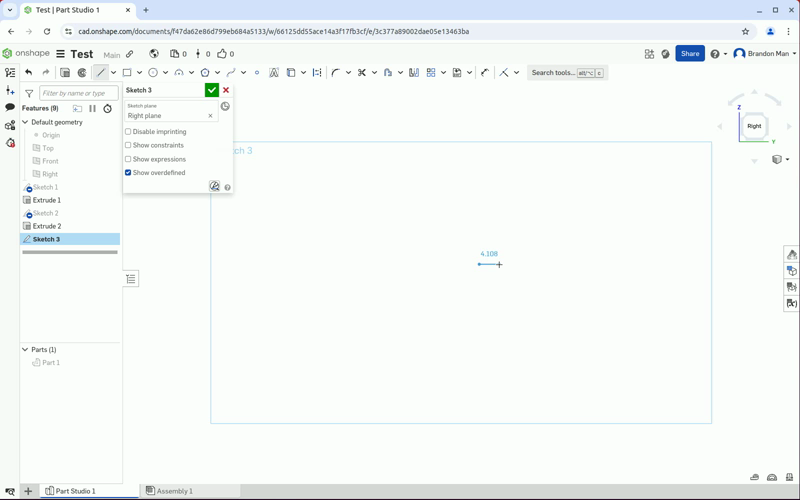
key_up(shift)
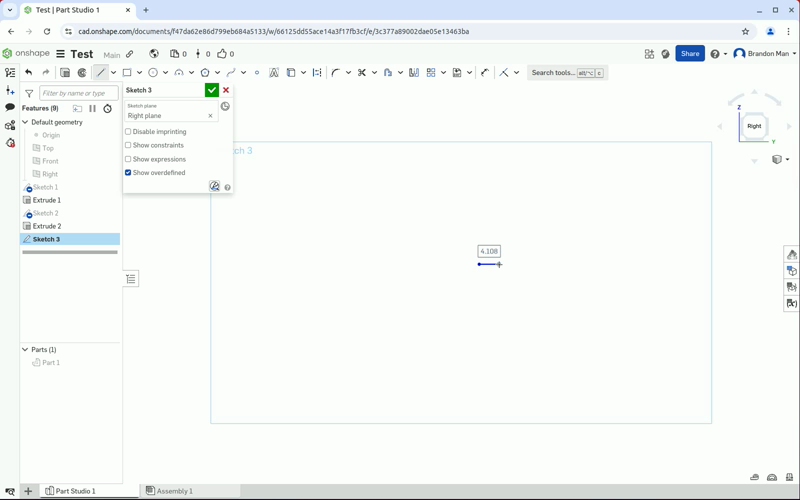
key_down(shift)
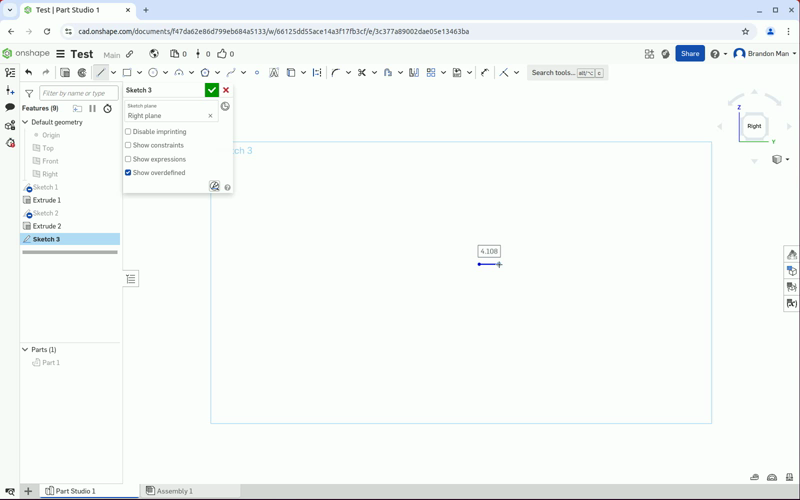
mouse_move(529, 264)
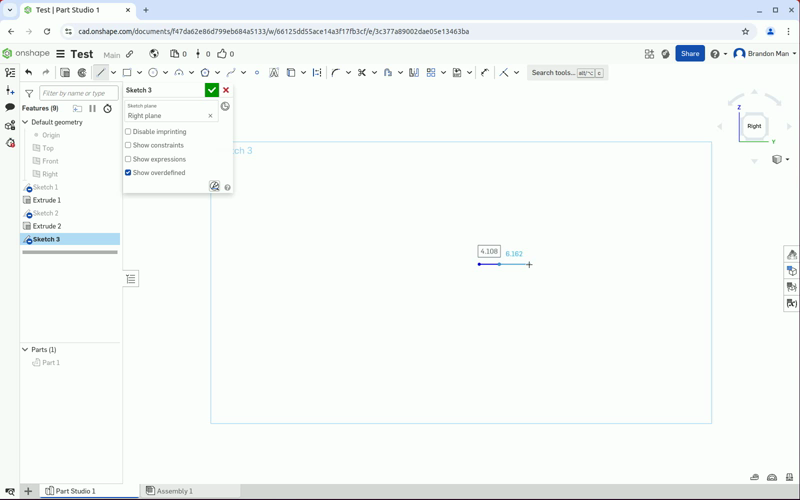
mouse_move(499, 244)
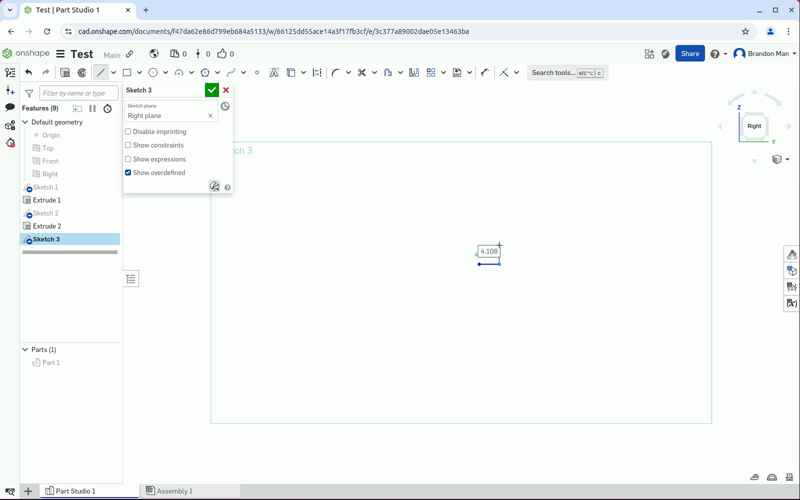
click(499, 244)
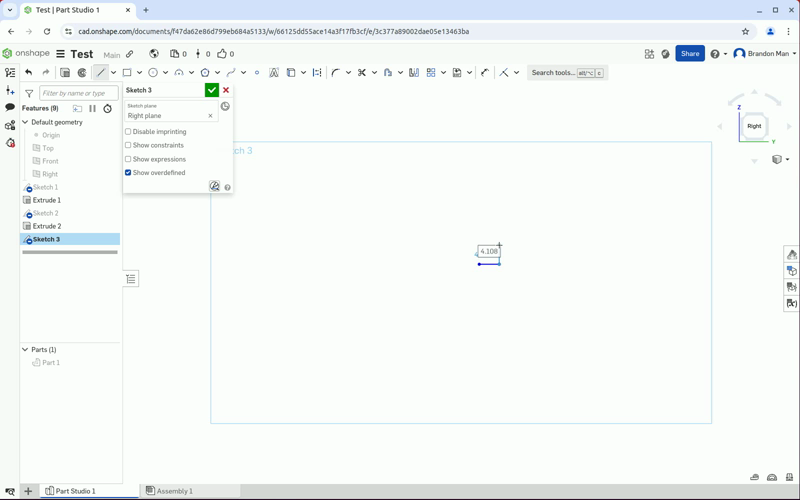
key_up(shift)
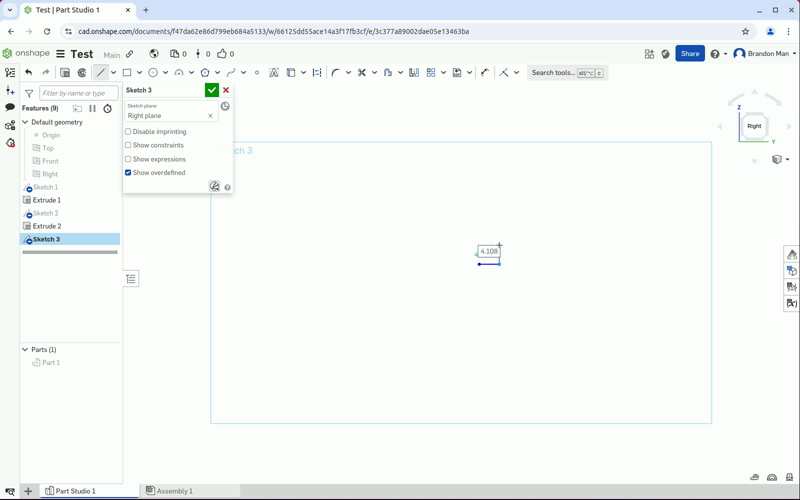
key_down(shift)
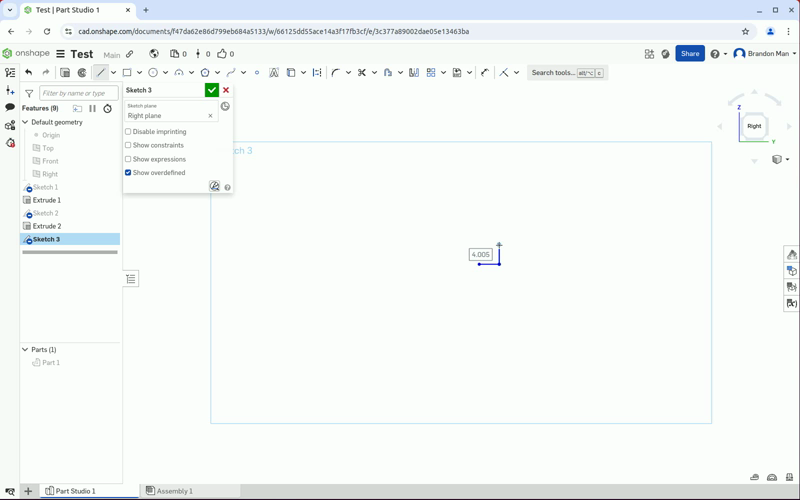
mouse_move(529, 244)
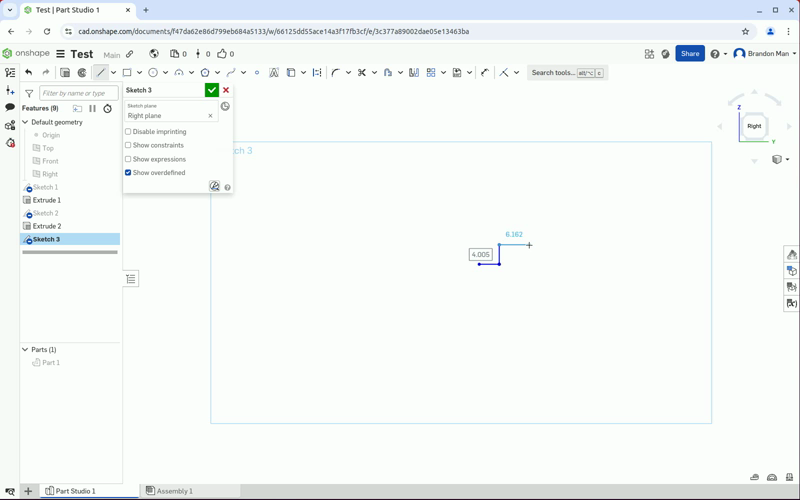
mouse_move(479, 244)
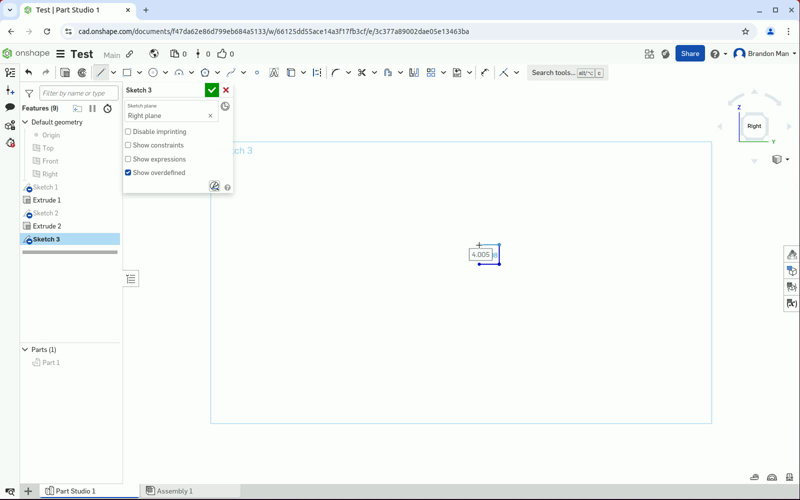
click(479, 244)
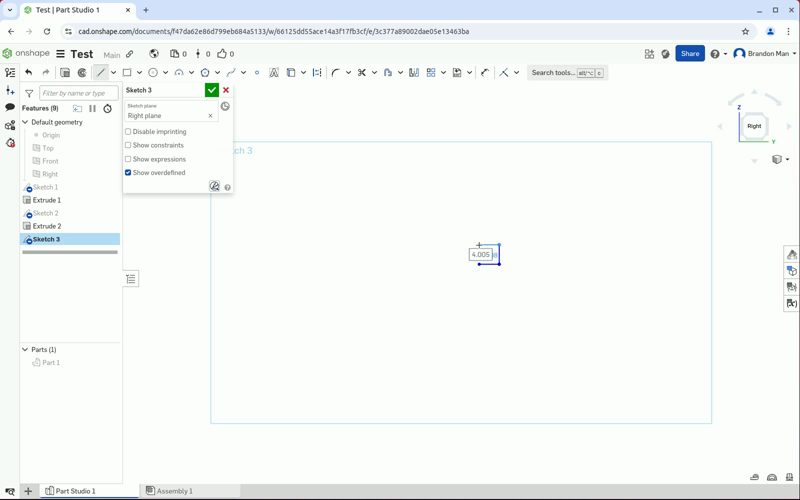
key_up(shift)
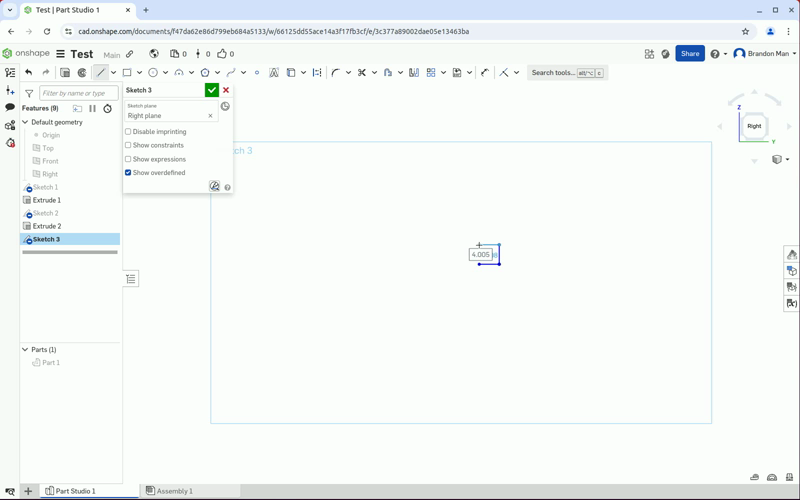
key_down(shift)
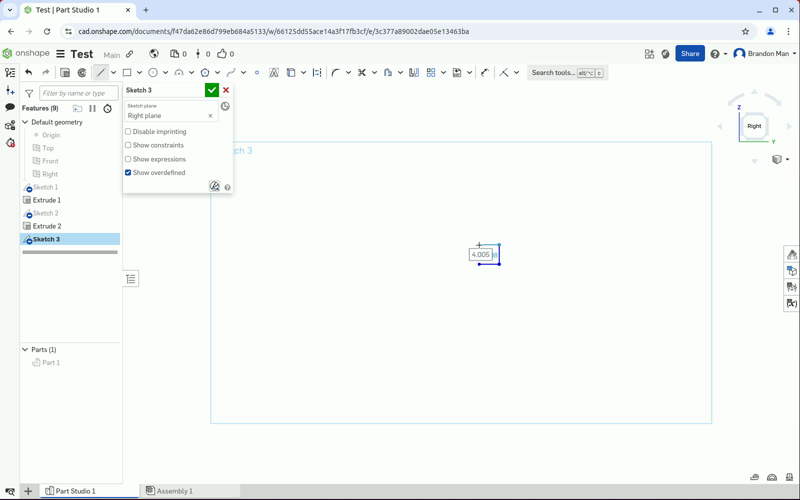
mouse_move(509, 244)
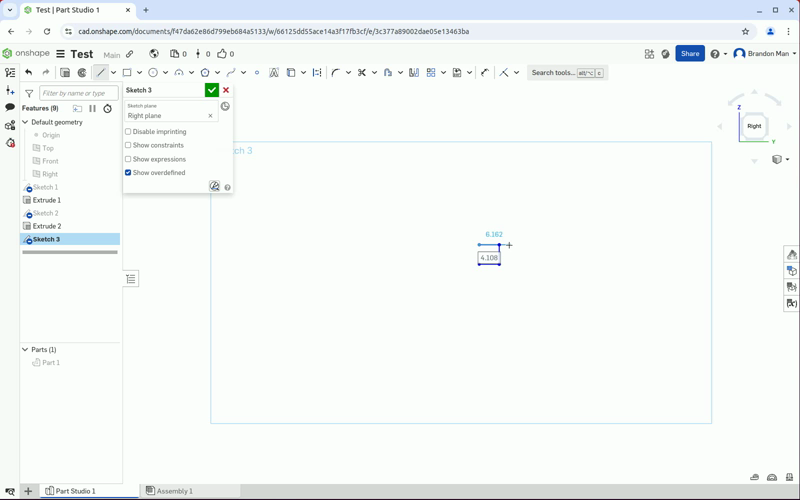
mouse_move(479, 251)
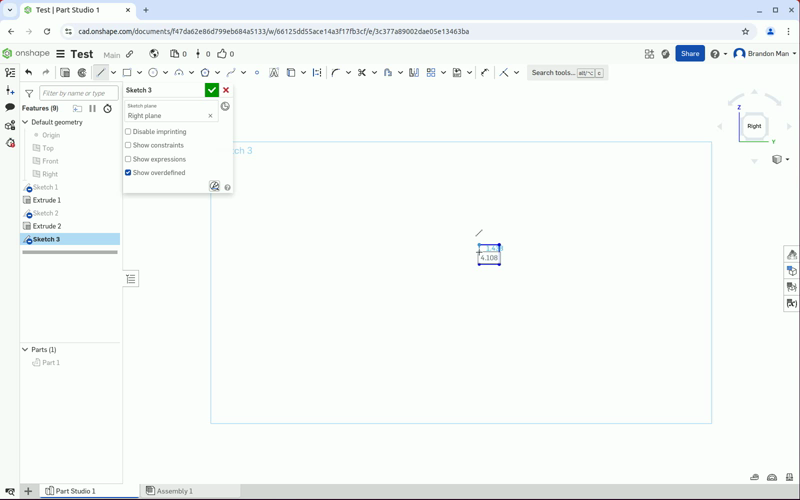
scroll(6)
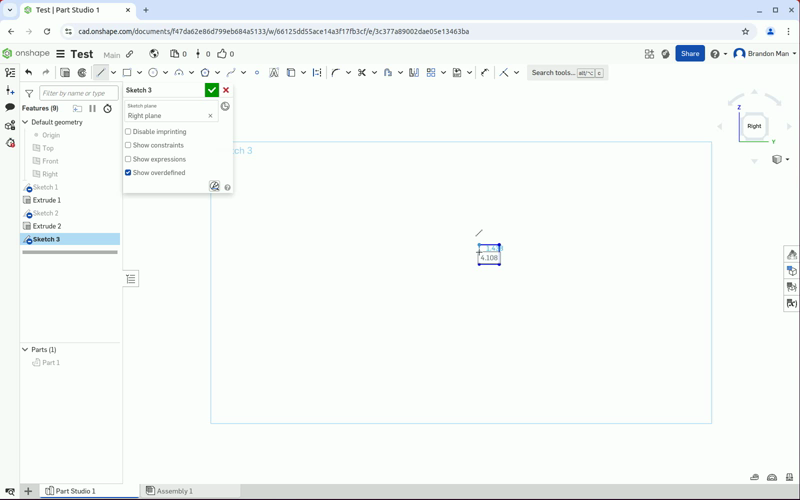
scroll(6)
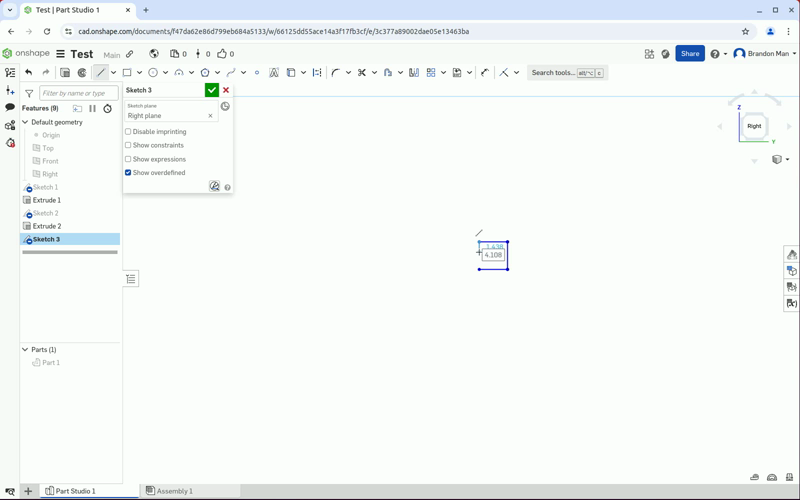
scroll(6)
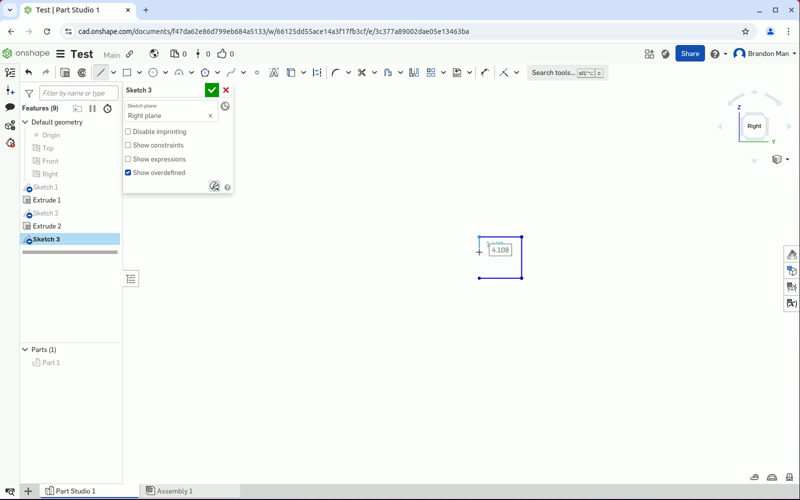
scroll(6)
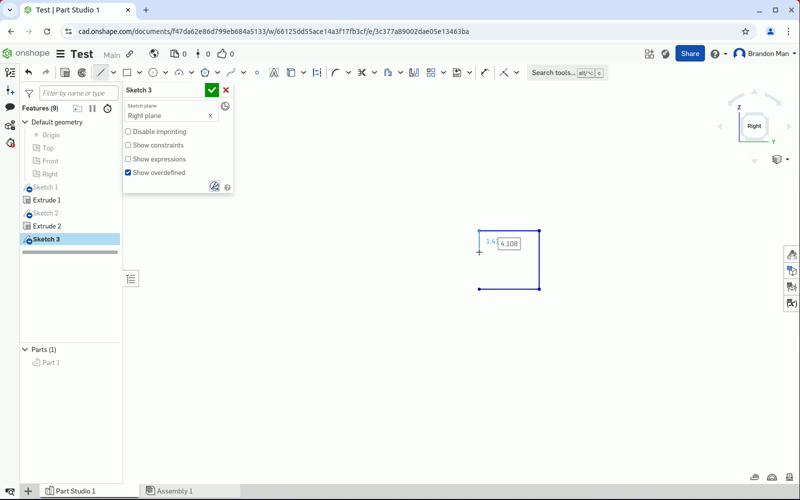
scroll(6)
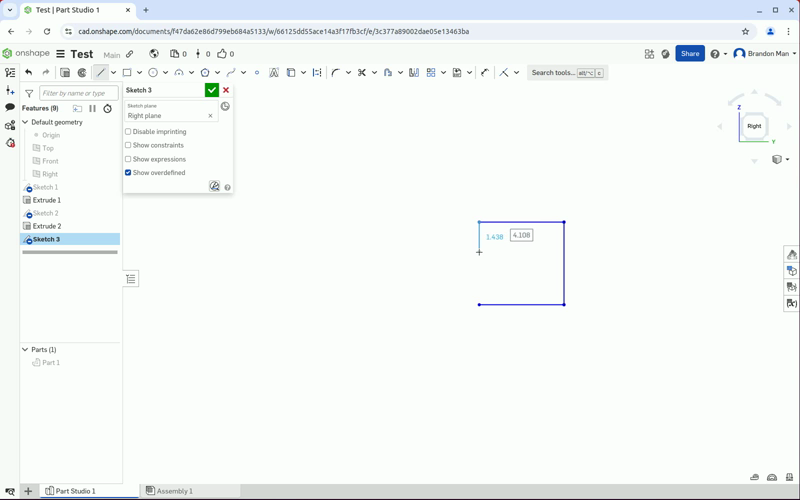
scroll(6)
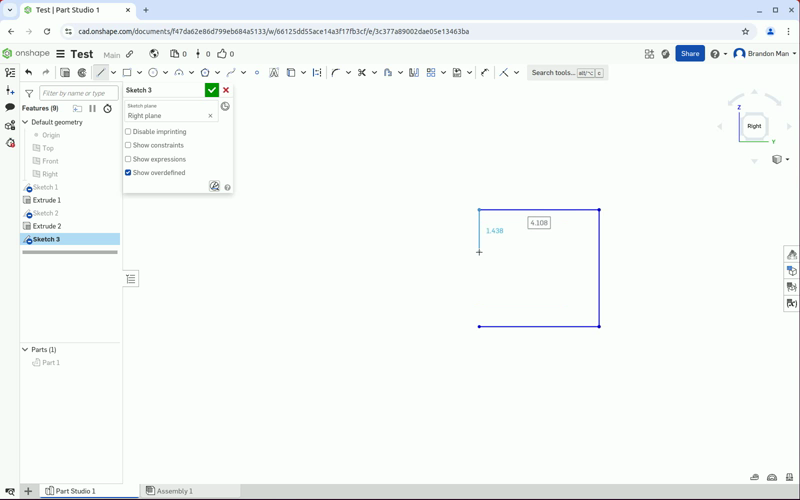
scroll(6)
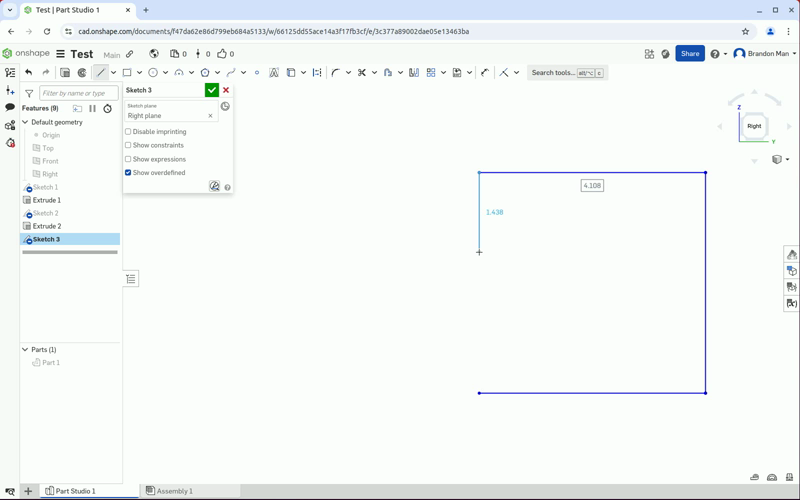
click(479, 251)
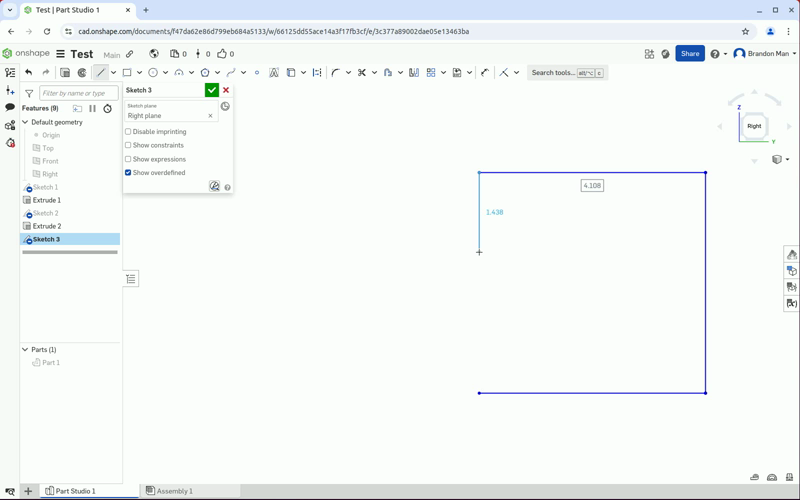
scroll(-6)
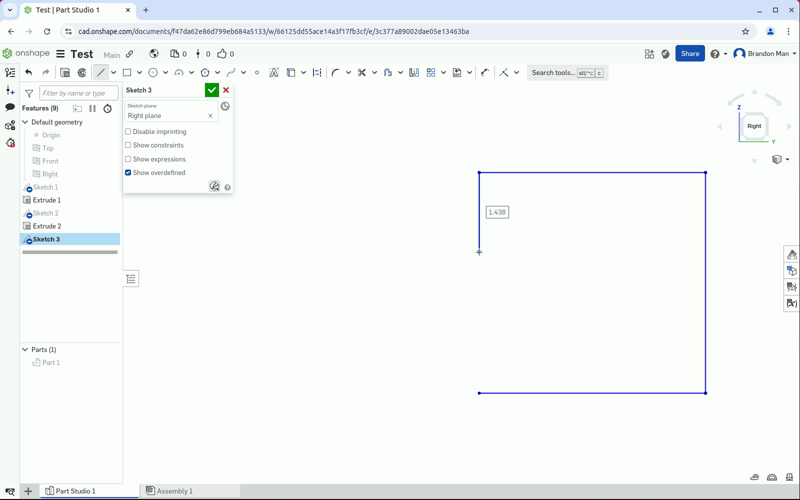
scroll(-6)
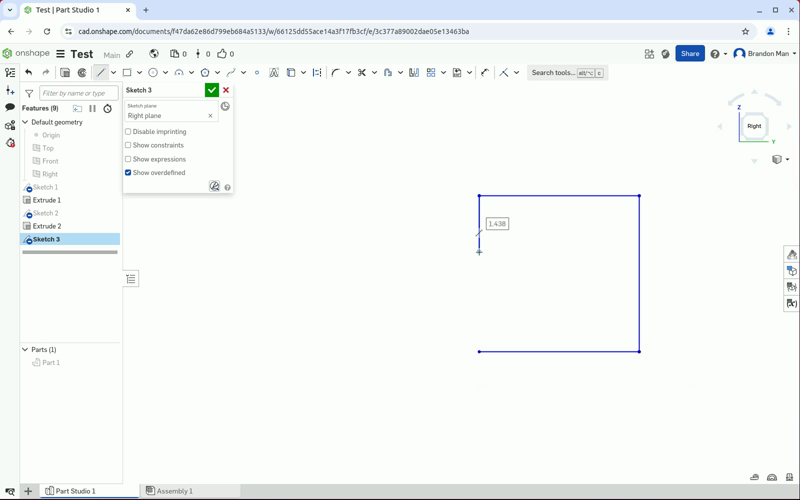
scroll(-6)
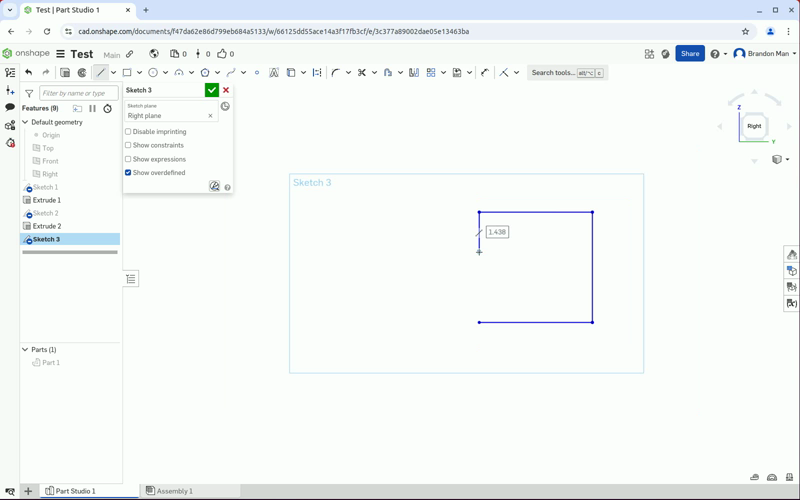
scroll(-6)
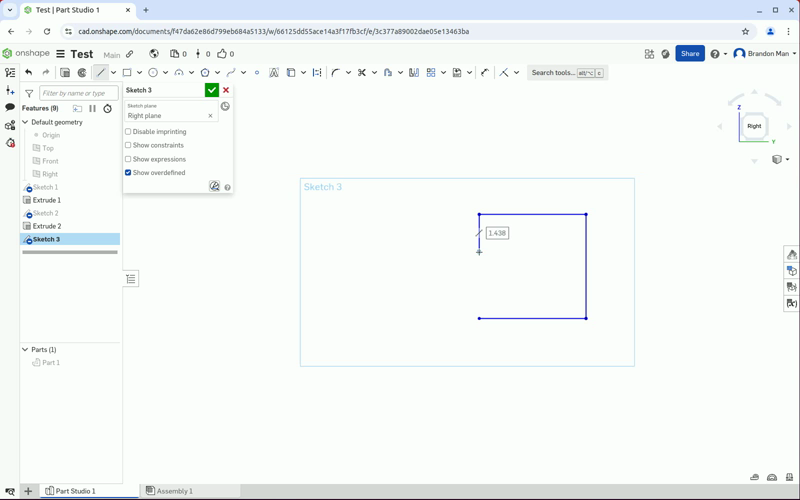
scroll(-6)
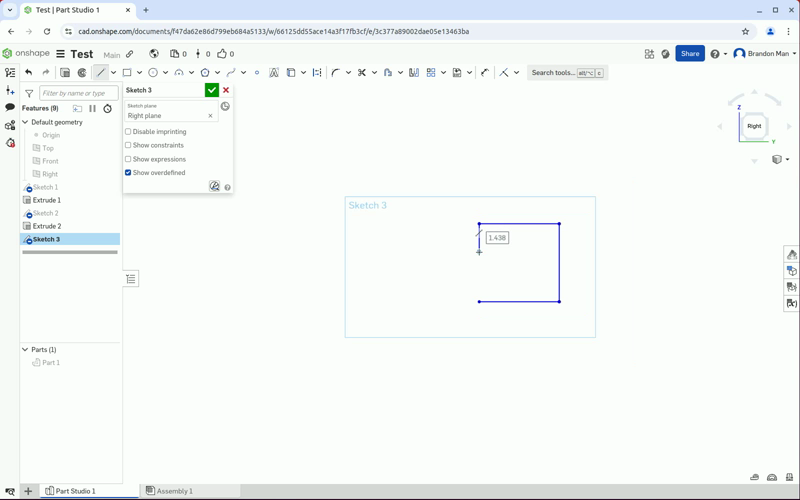
scroll(-6)
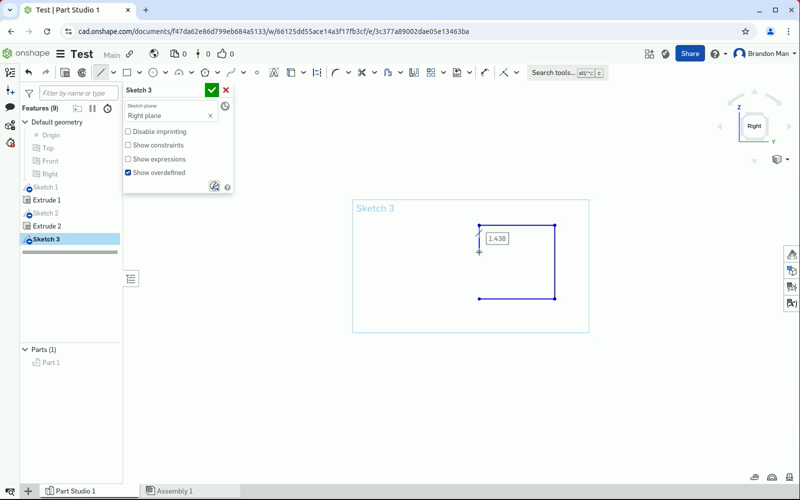
scroll(-6)
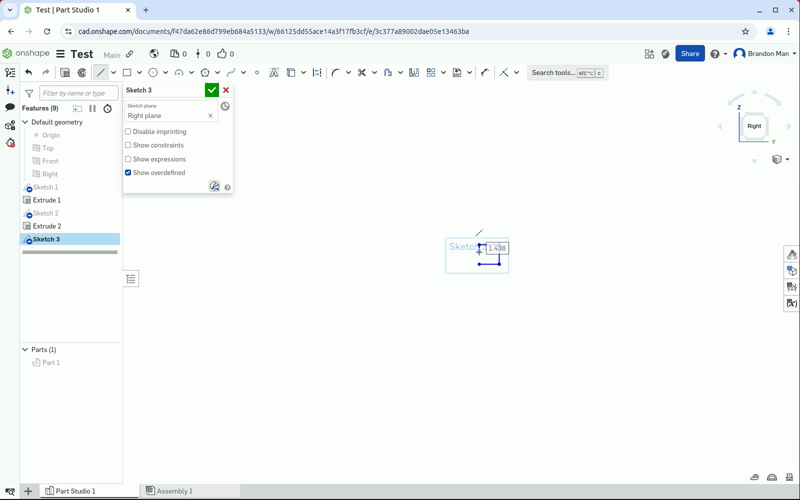
key_up(shift)
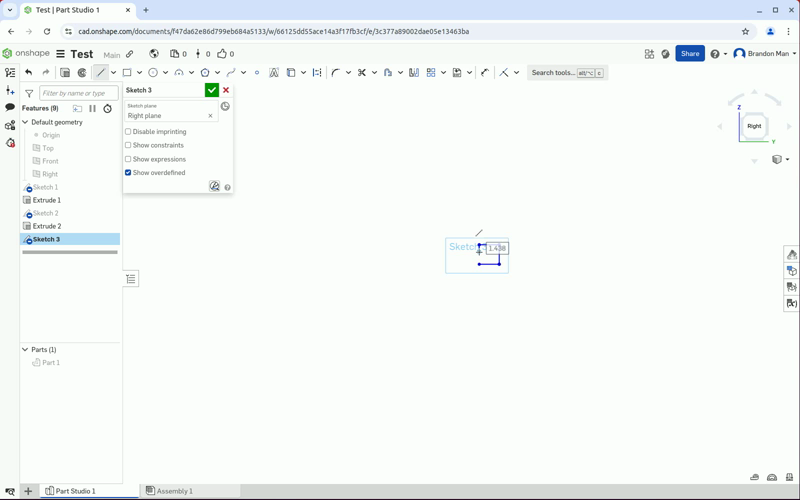
mouse_move(509, 251)
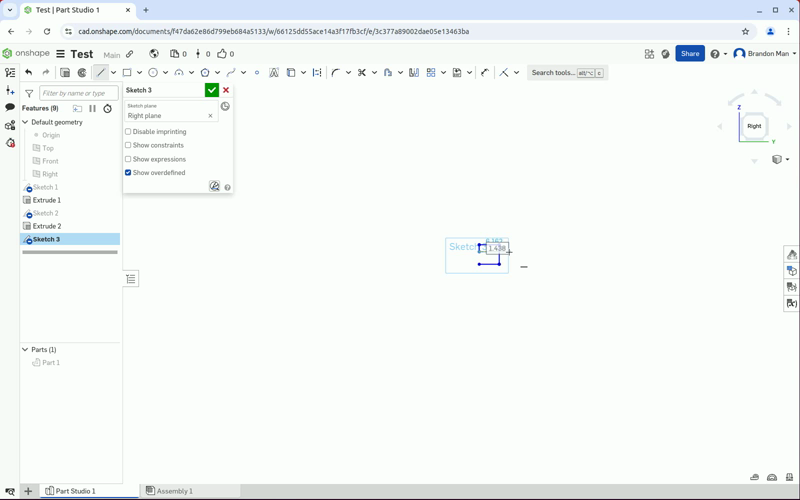
key_down(shift)
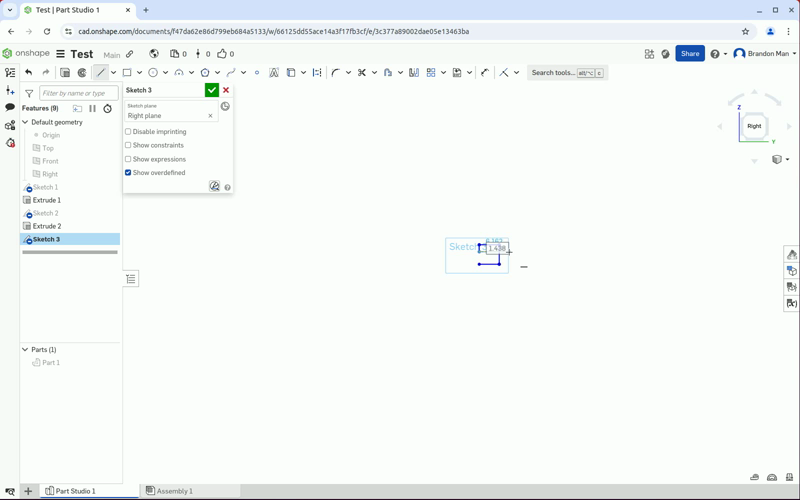
mouse_move(479, 264)
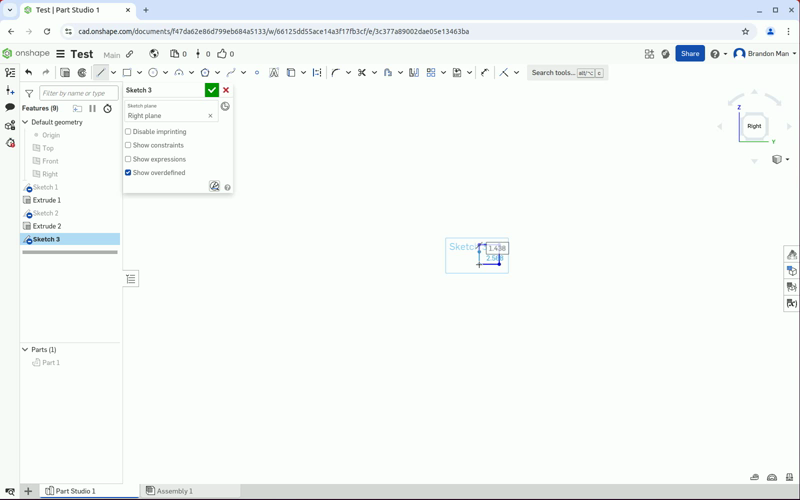
key_up(shift)
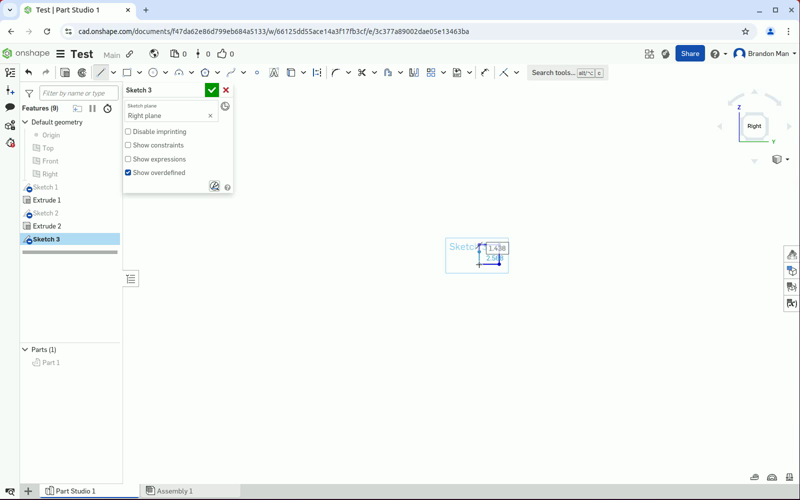
click(479, 264)
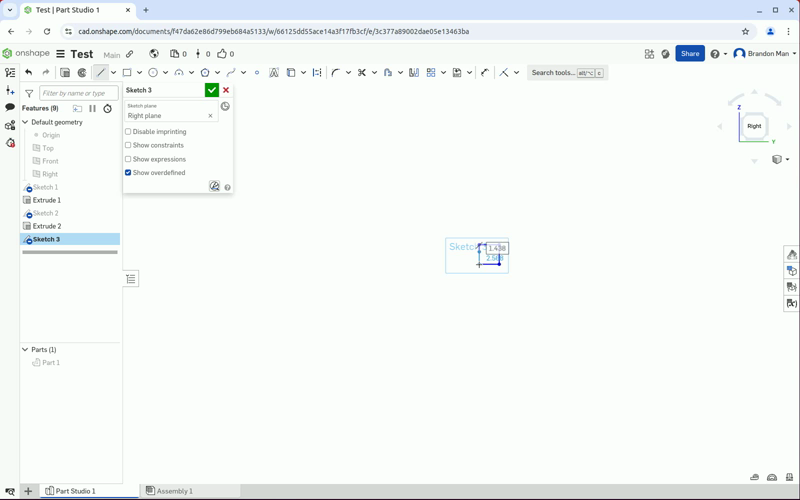
key(esc)
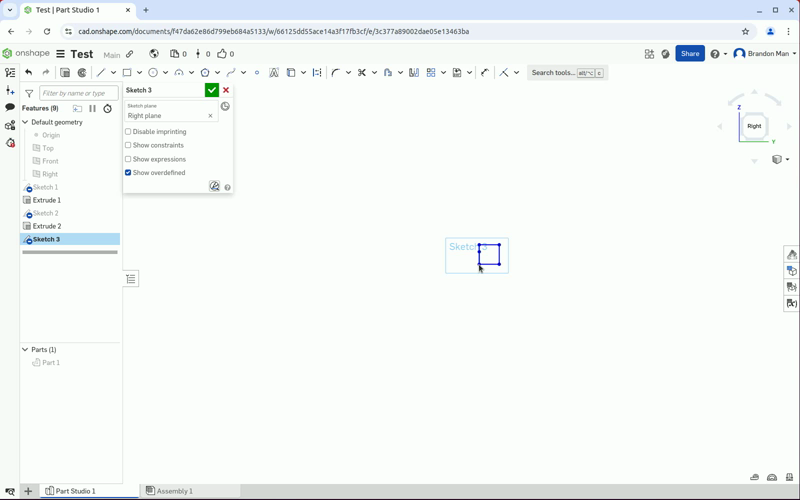
mouse_move(495, 261)
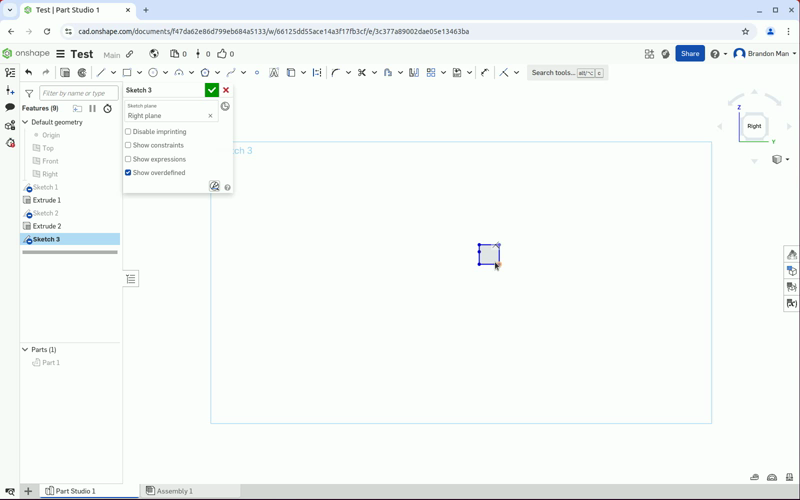
scroll(6)
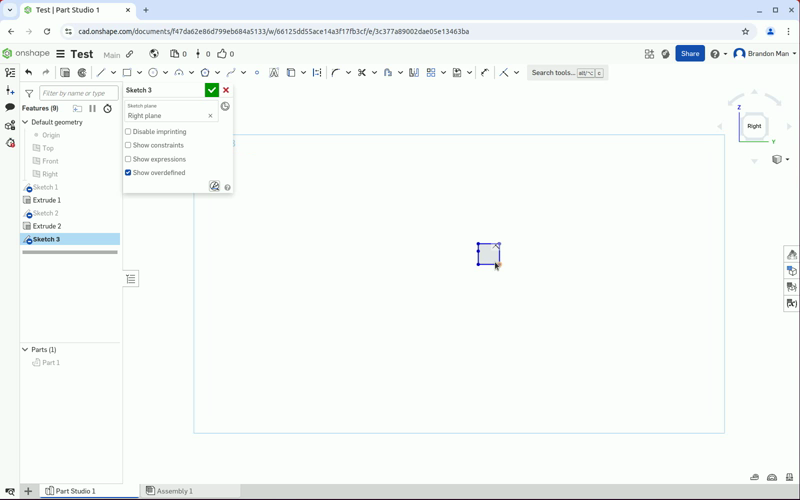
scroll(6)
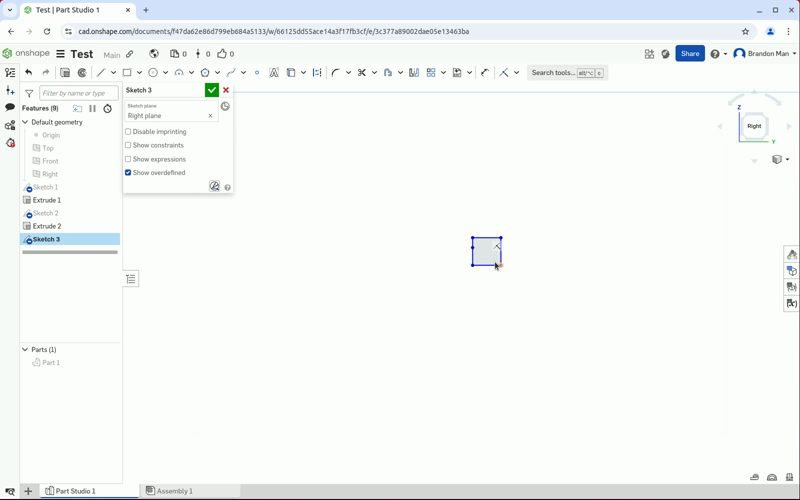
scroll(6)
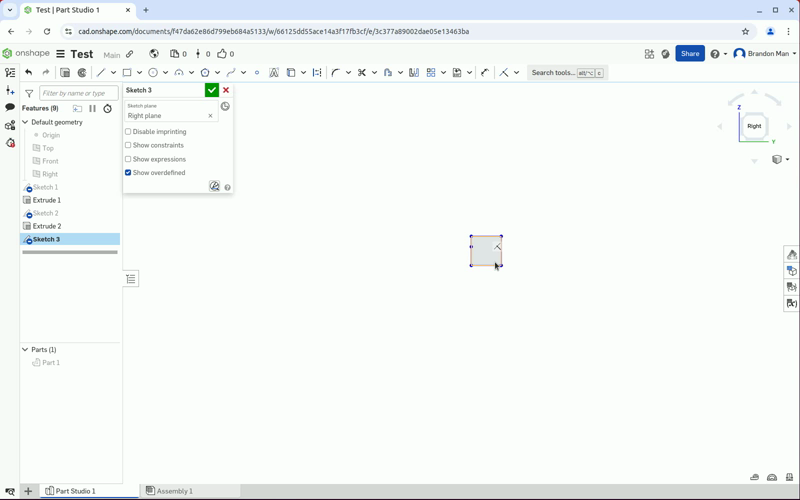
scroll(6)
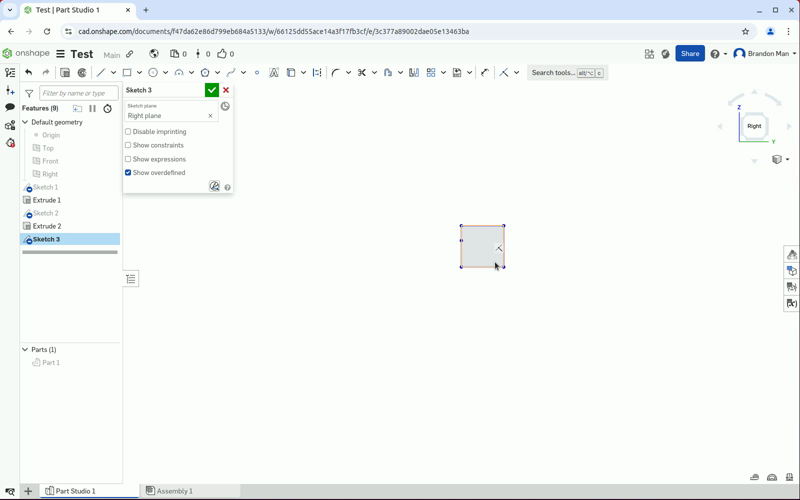
scroll(6)
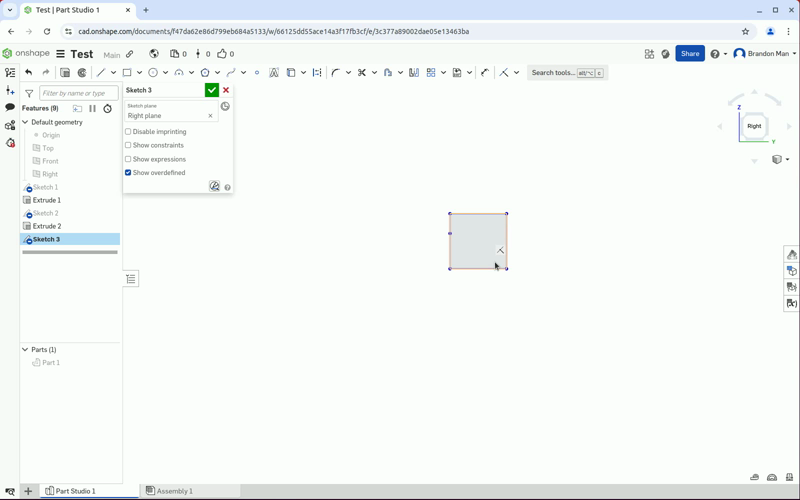
scroll(6)
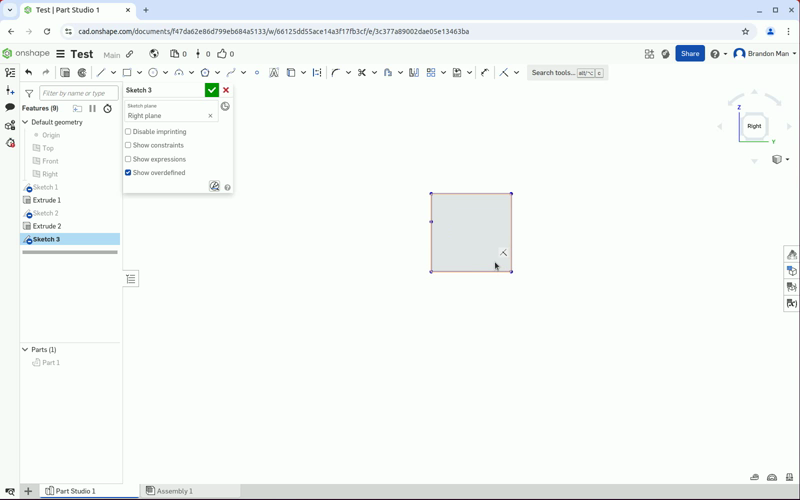
scroll(6)
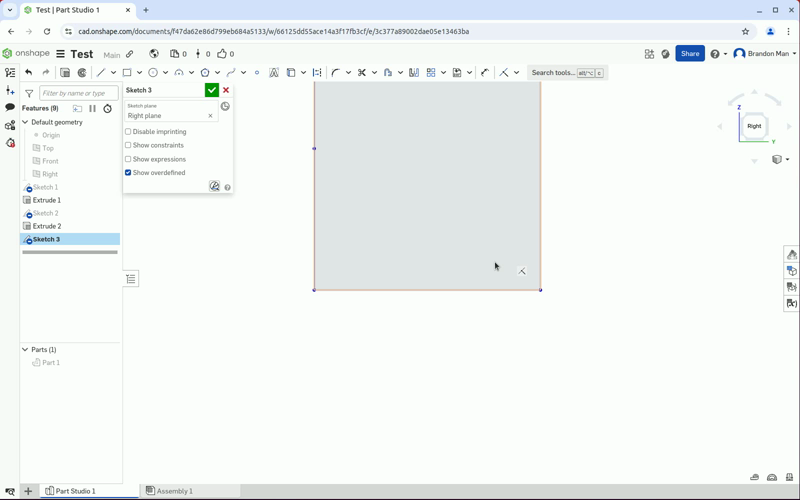
click(495, 261)
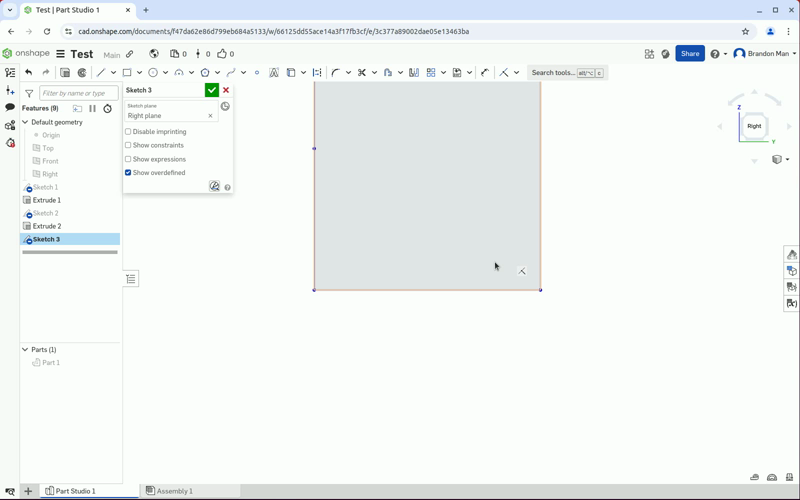
scroll(-6)
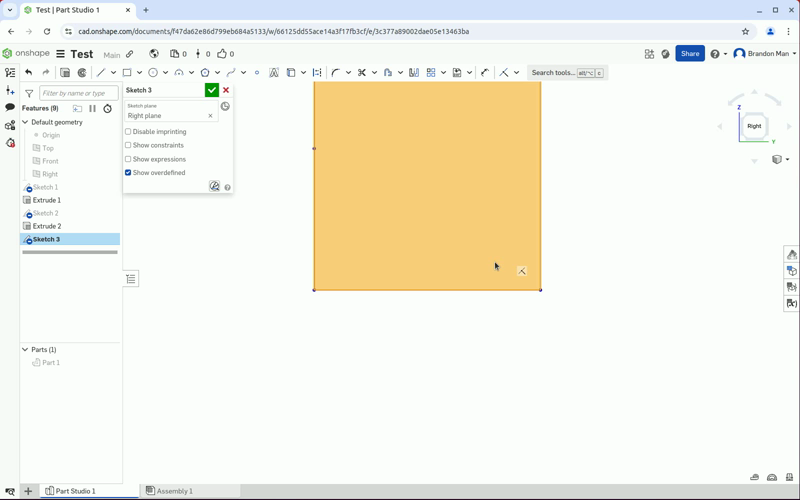
scroll(-6)
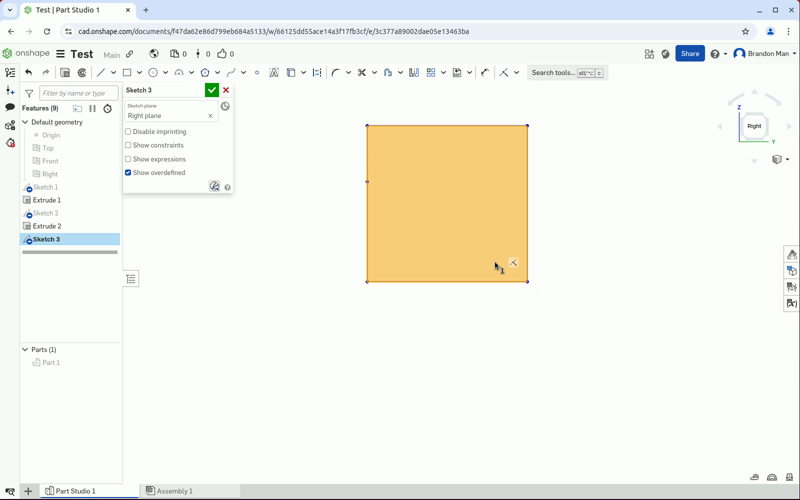
scroll(-6)
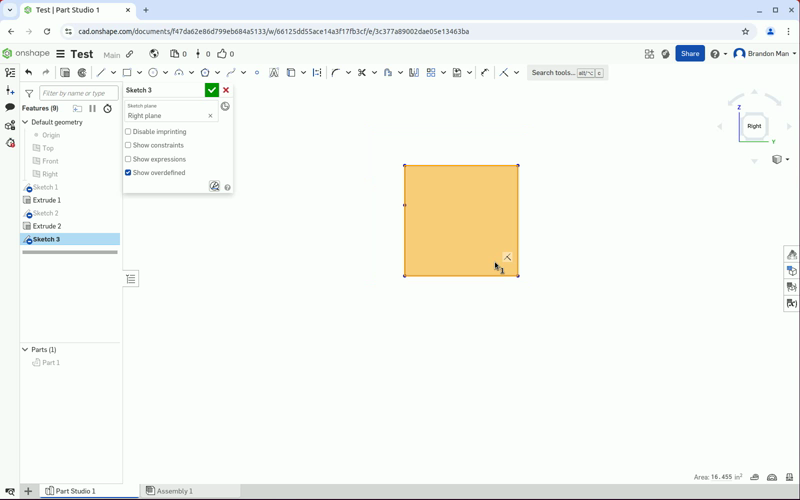
scroll(-6)
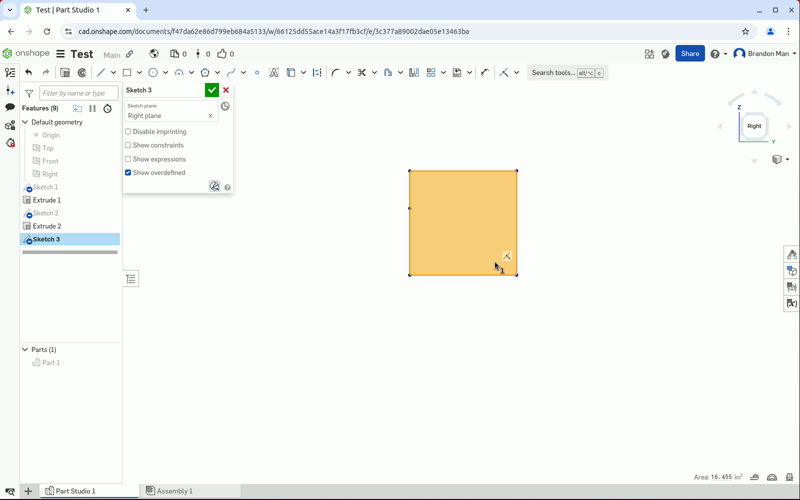
scroll(-6)
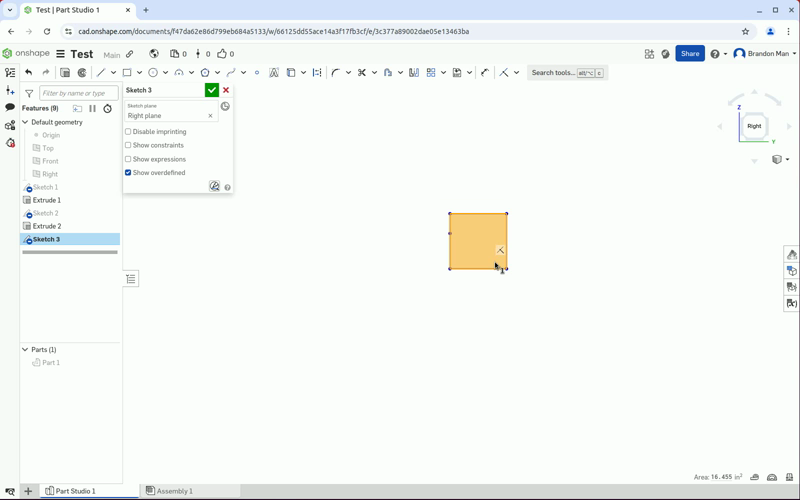
scroll(-6)
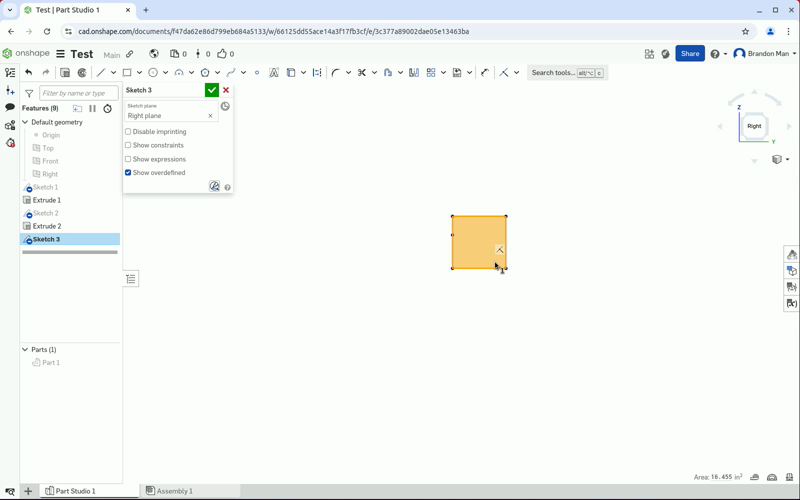
scroll(-6)
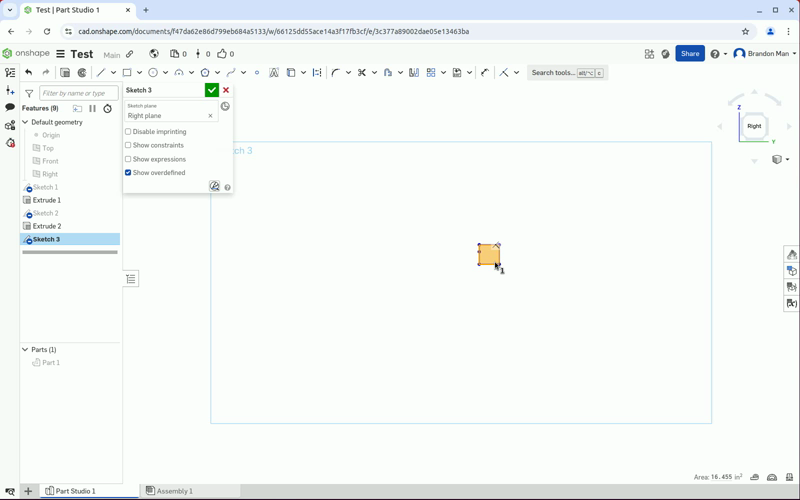
mouse_move(73, 352)
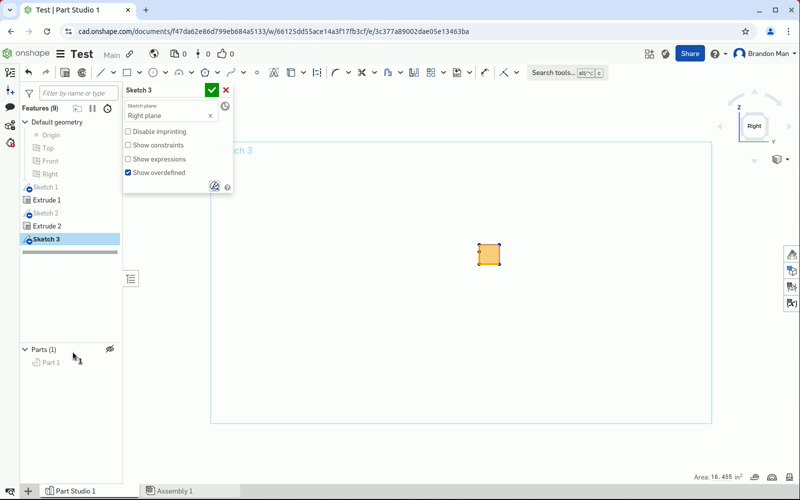
key(shift+y)
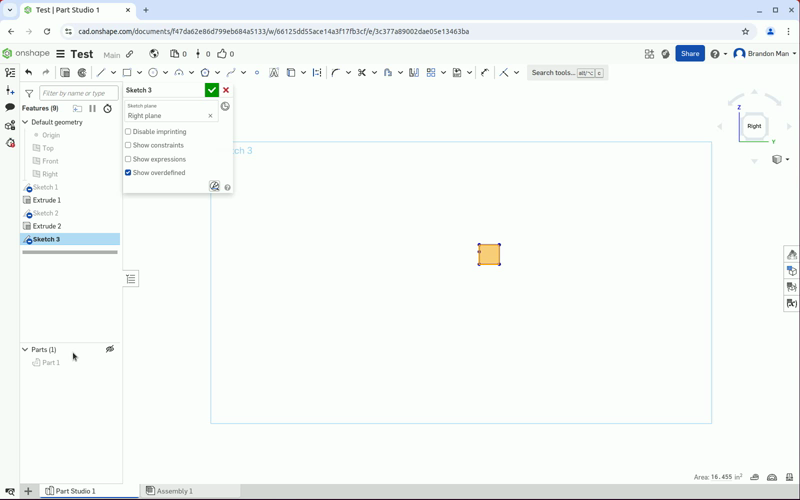
key(shift+e)
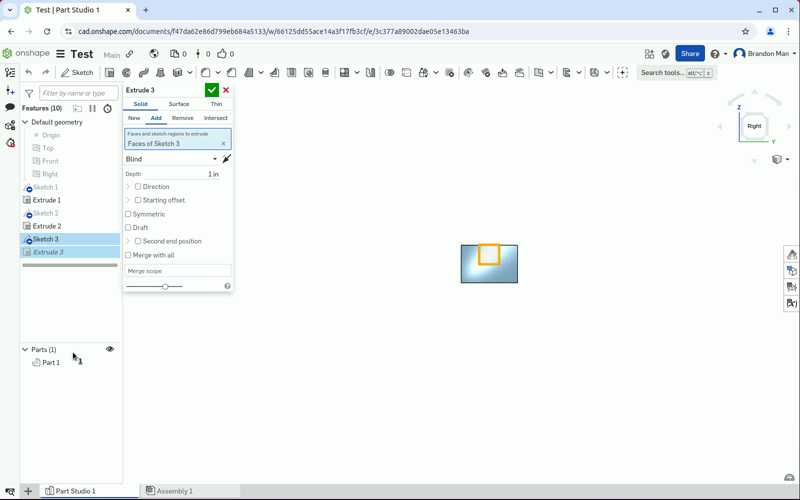
mouse_move(143, 106)
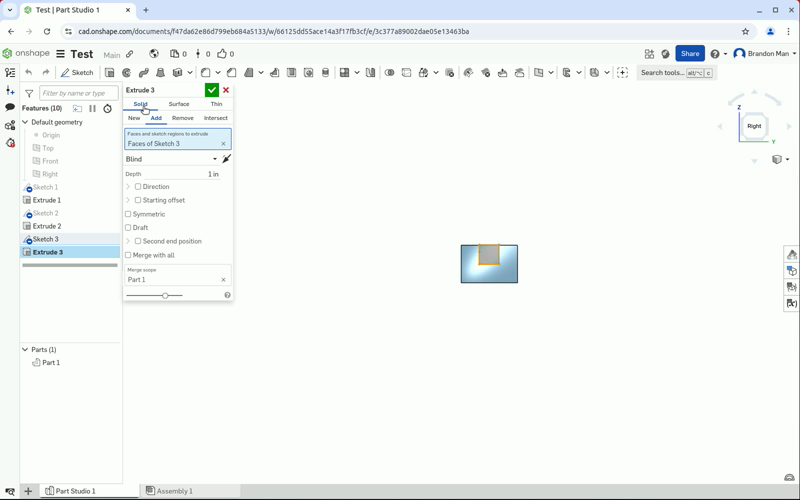
click(143, 106)
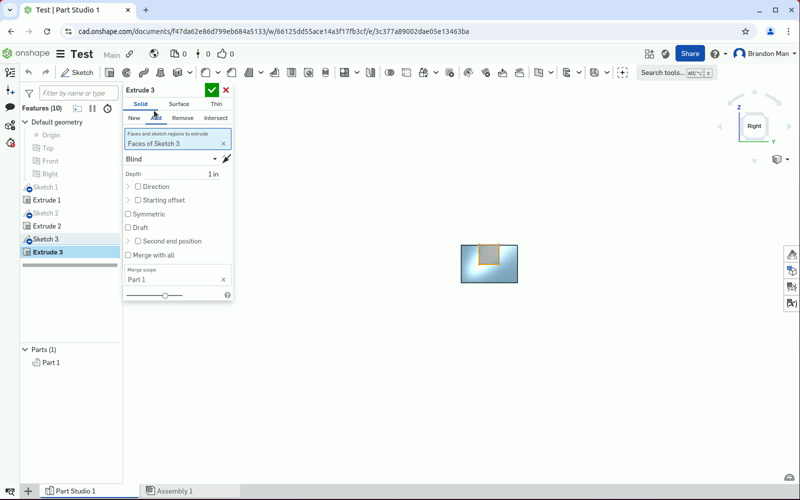
mouse_move(186, 120)
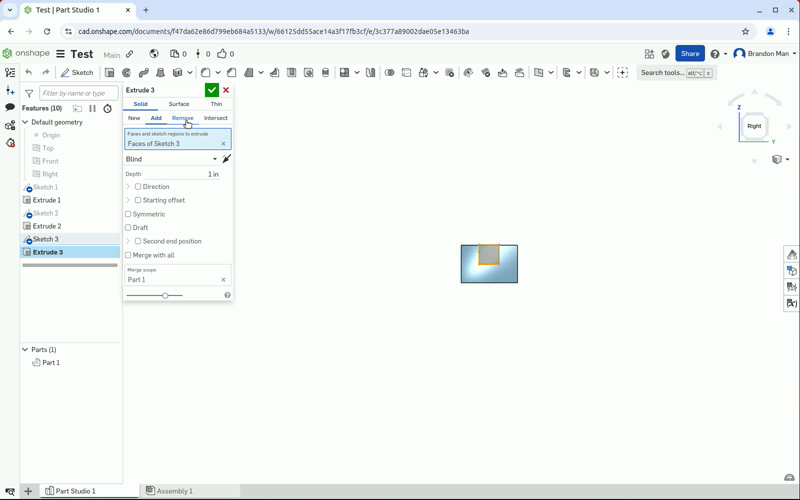
click(186, 120)
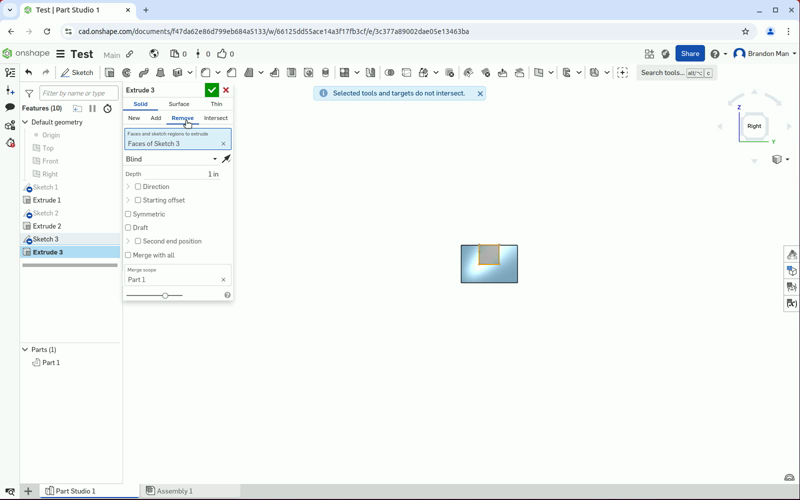
key(tab, 4)
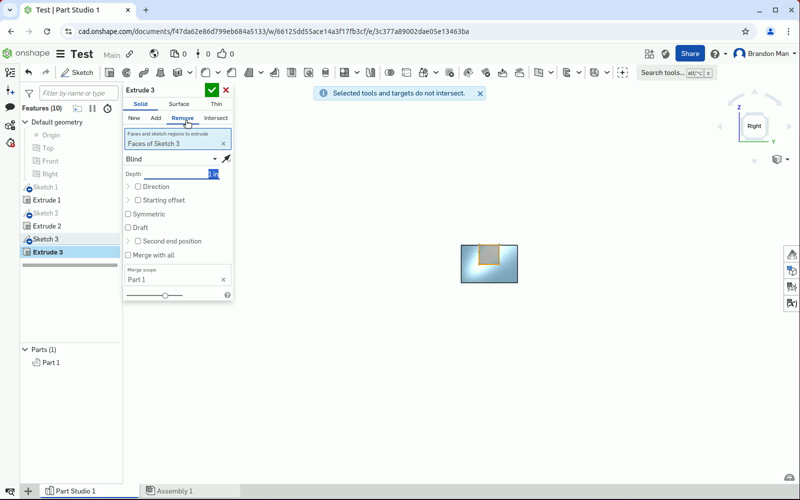
text(-23.108)
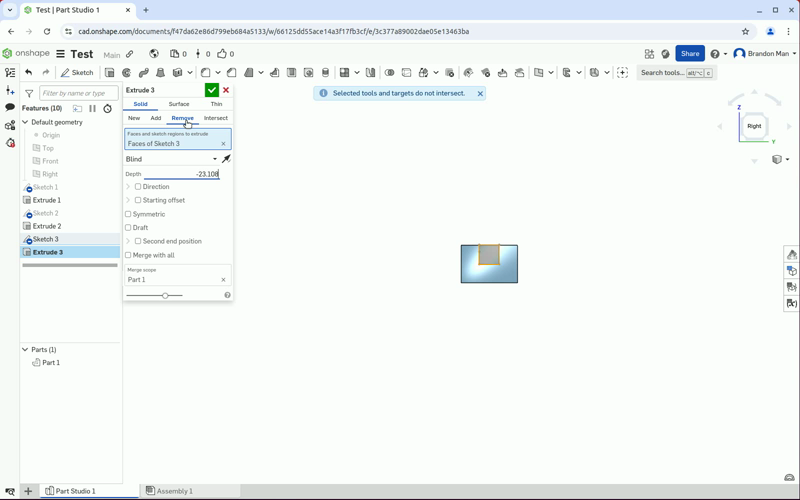
key(tab, 6)
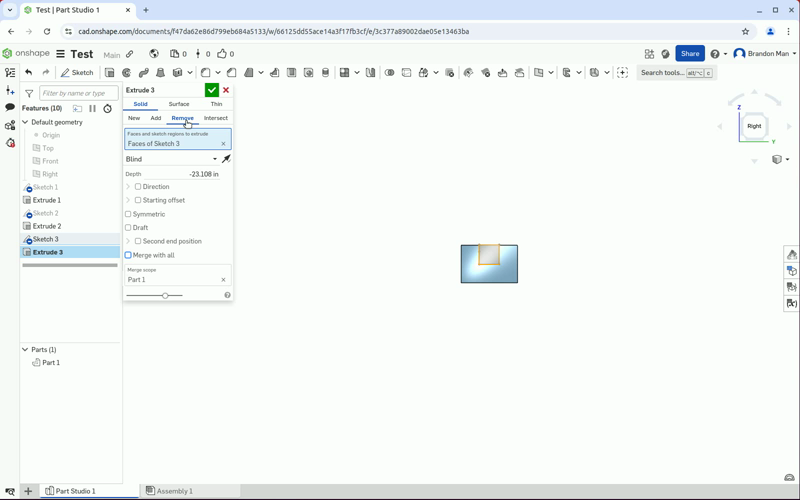
key(space)
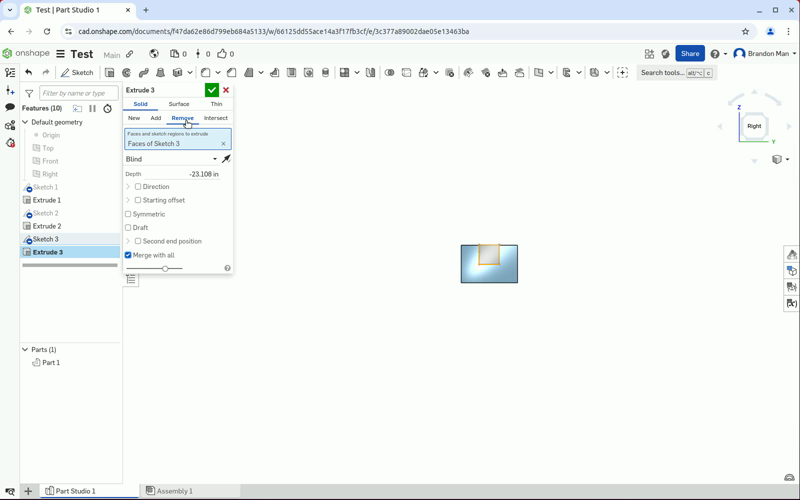
key(enter)
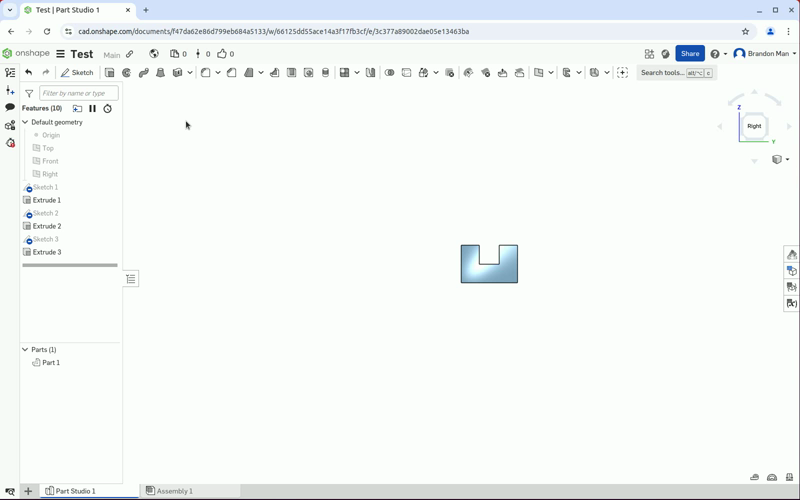
key(shift+h)
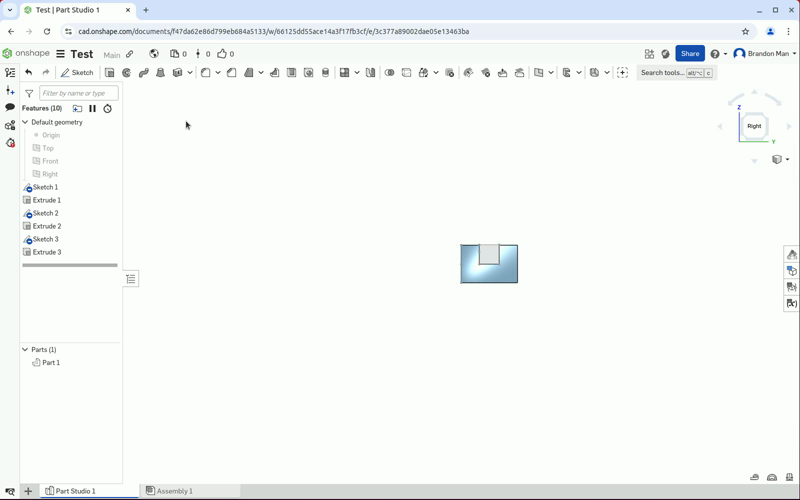
key(shift+h)
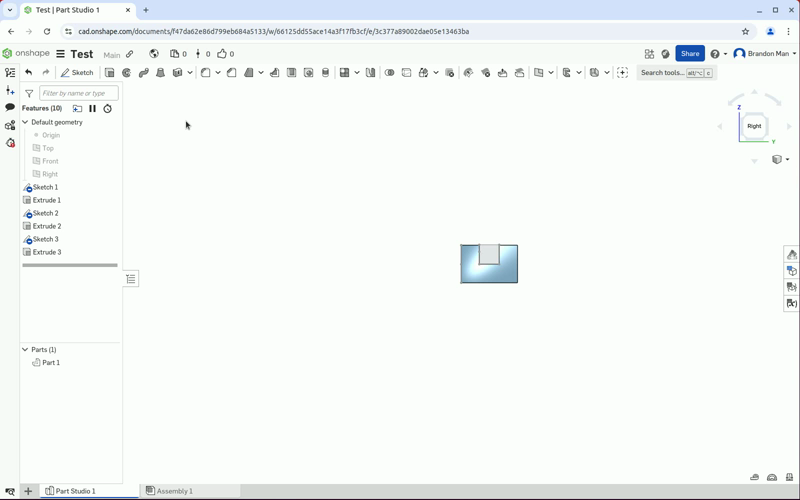
key(shift+7)
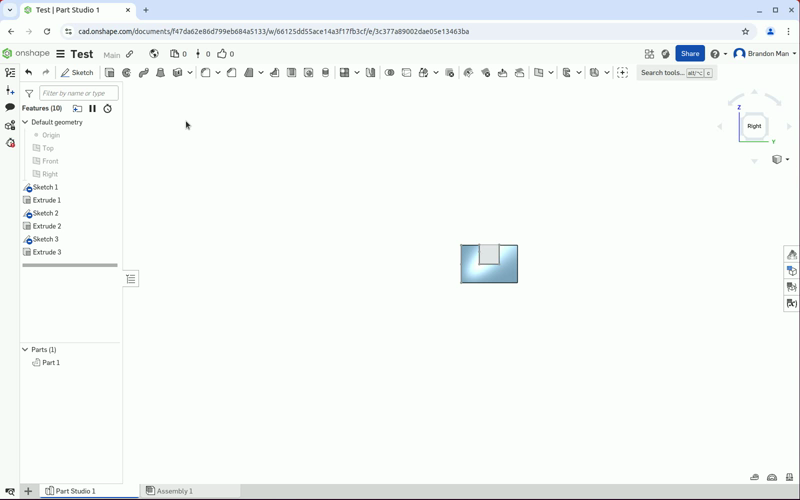
key(right, 2)
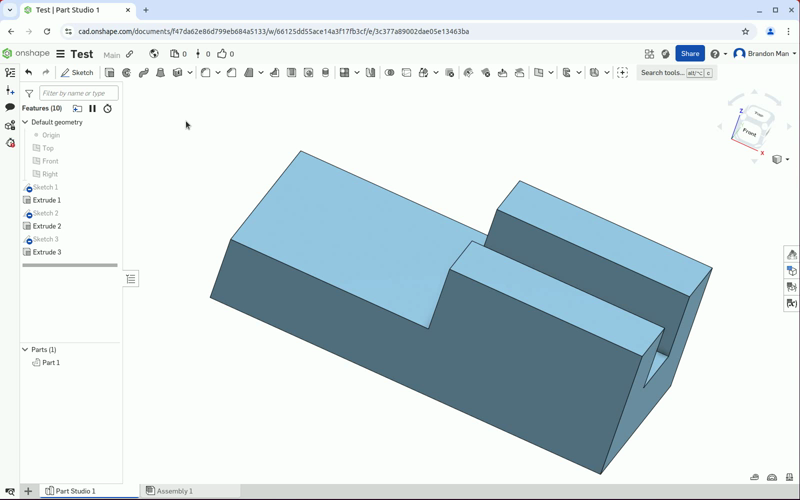
key(down, 2)
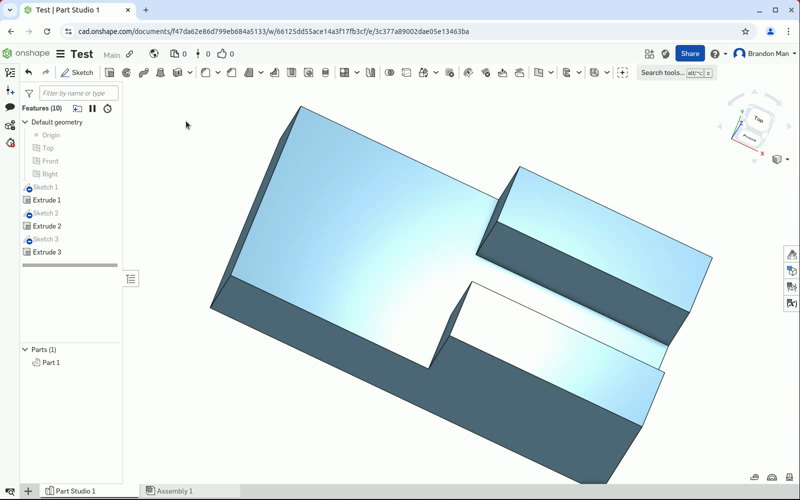
key(up, 2)
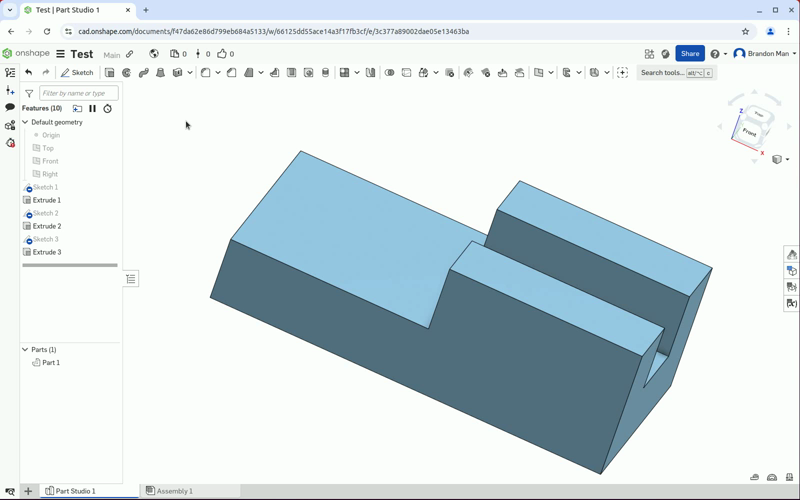
key(left, 2)
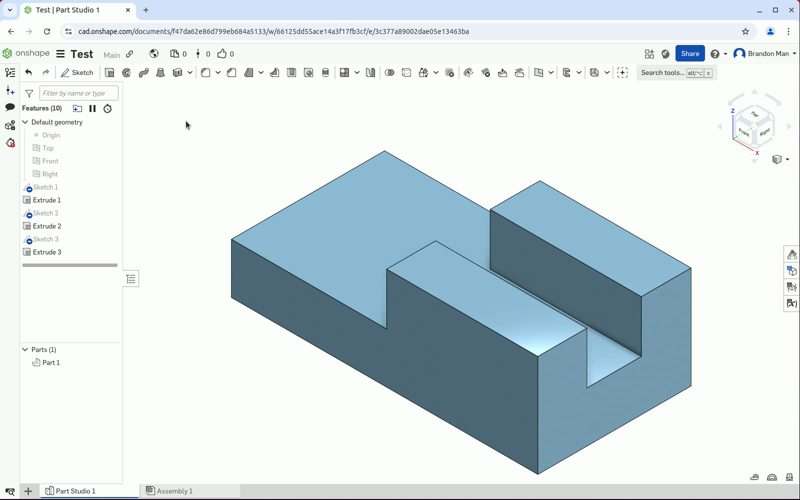
mouse_move(73, 189)
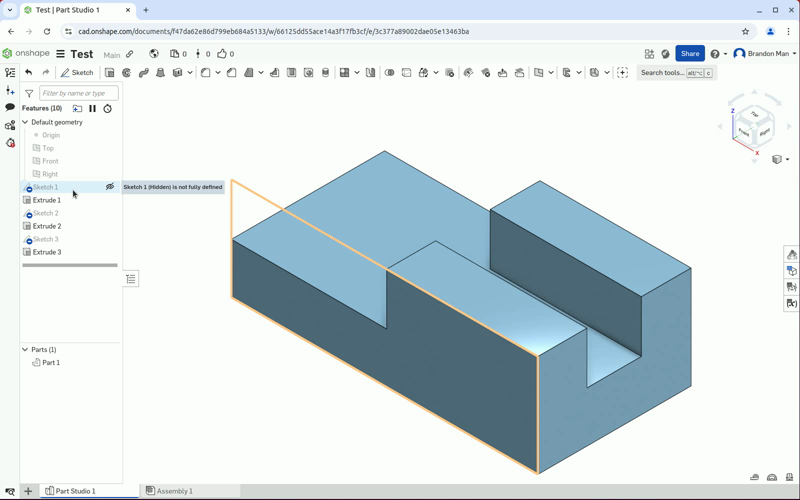
click(73, 189)